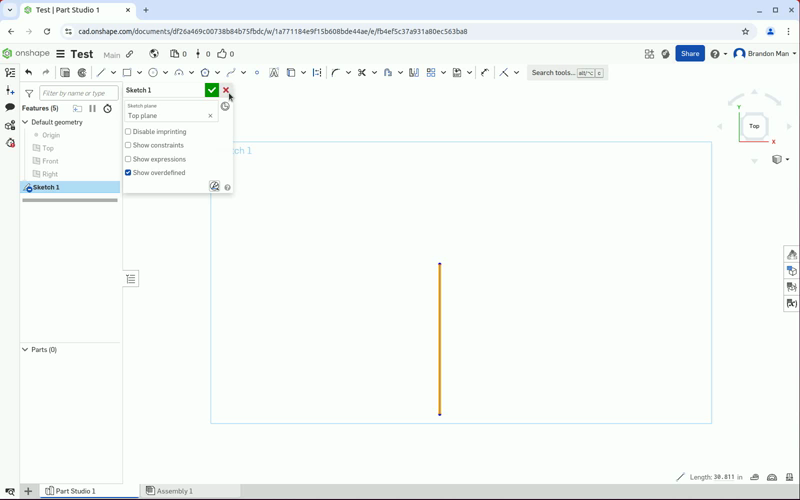
key(shift+h)
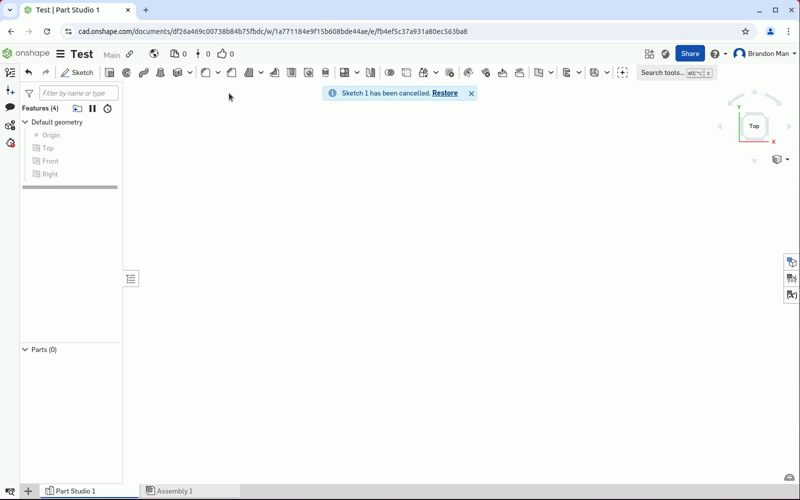
mouse_move(73, 352)
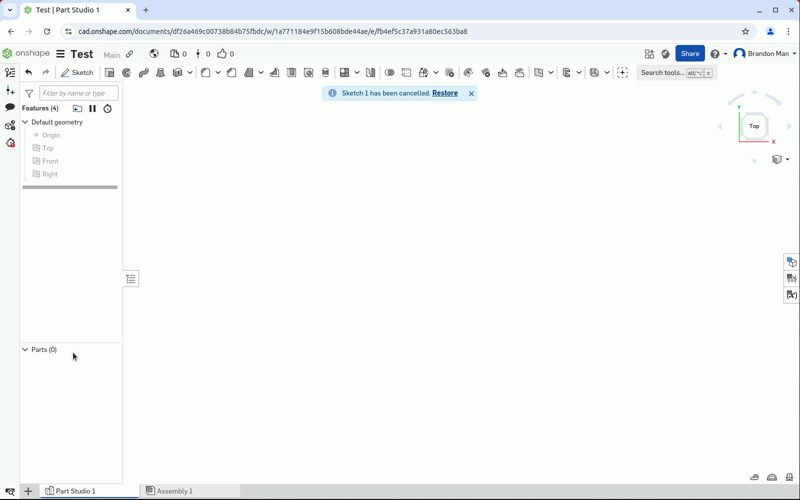
key(y)
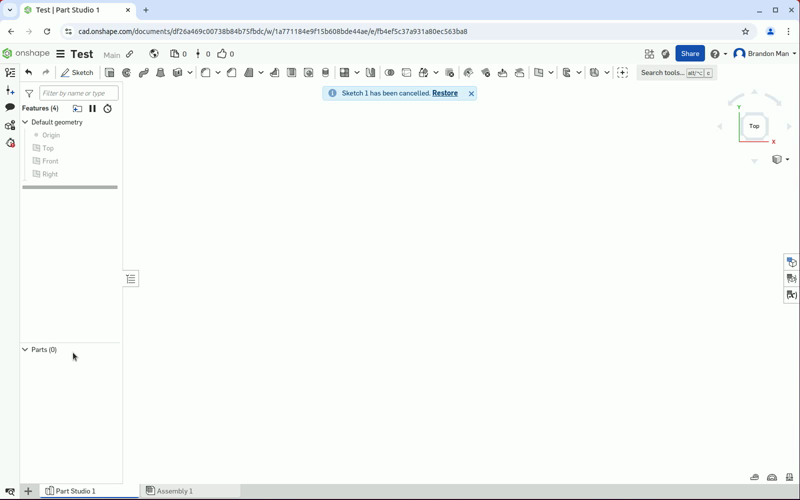
key(shift+p)
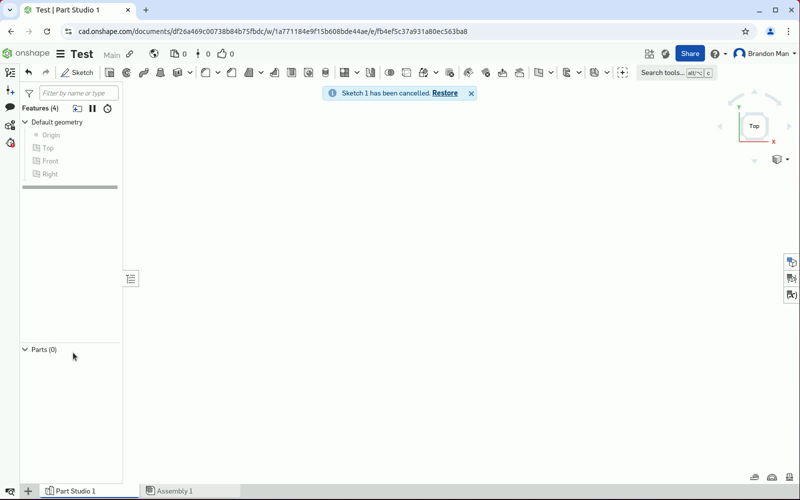
key(space)
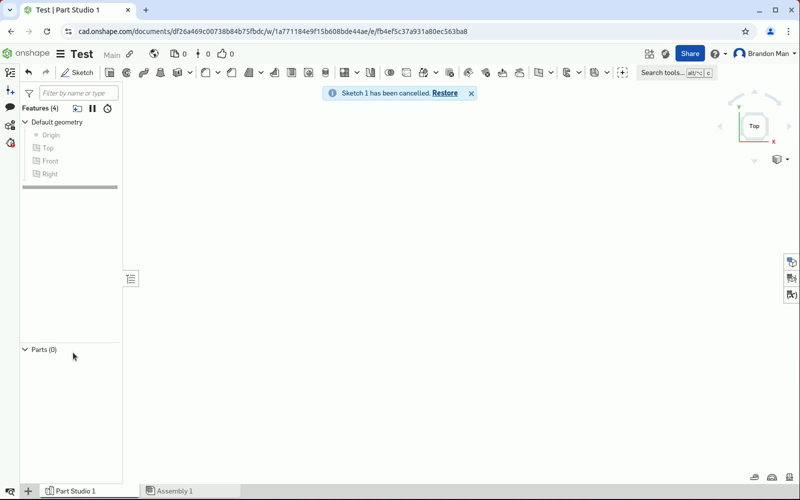
key_down(shift)
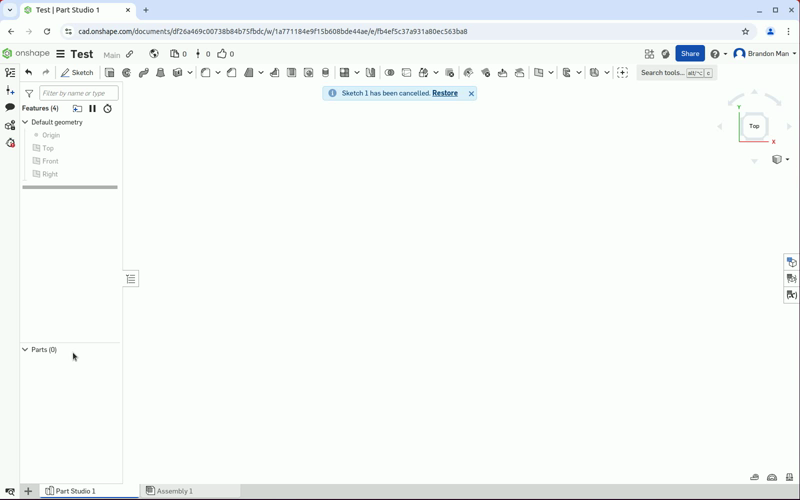
key(up)
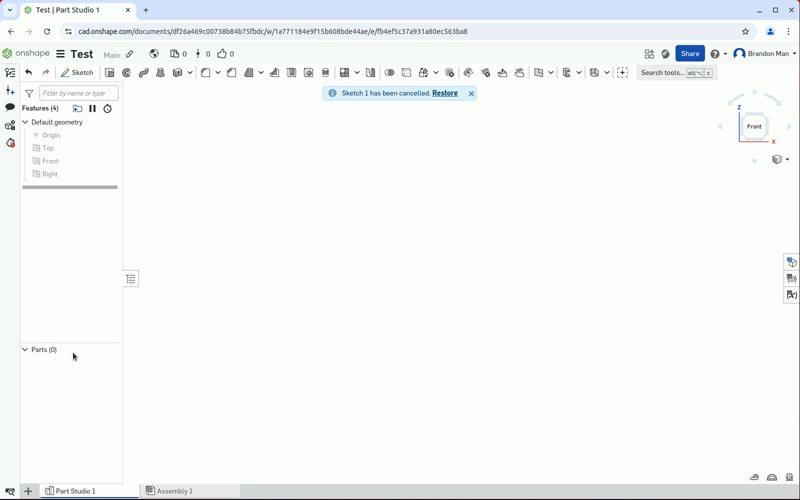
key_up(shift)
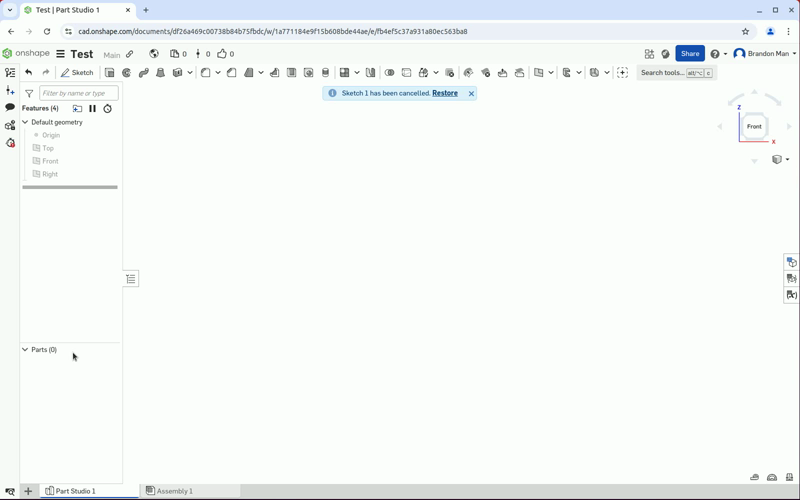
mouse_move(73, 352)
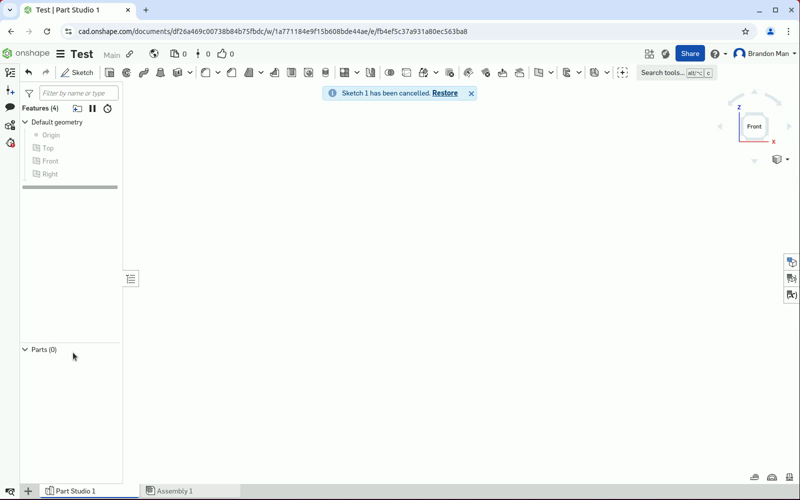
key(shift+y)
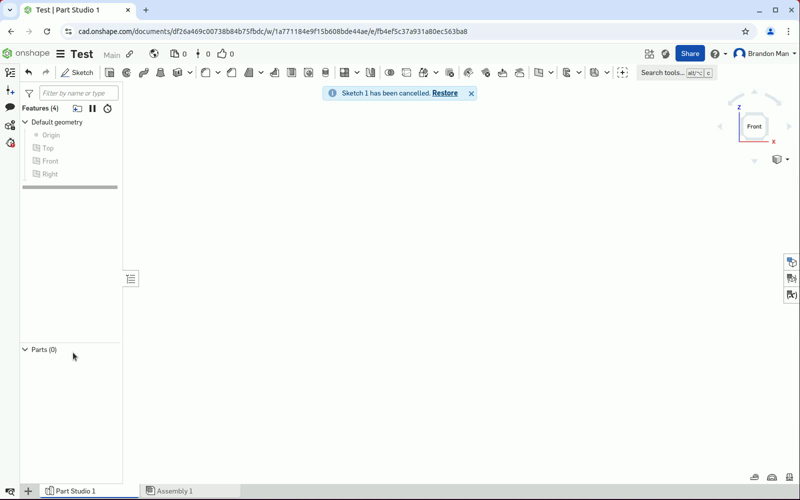
key(shift+s)
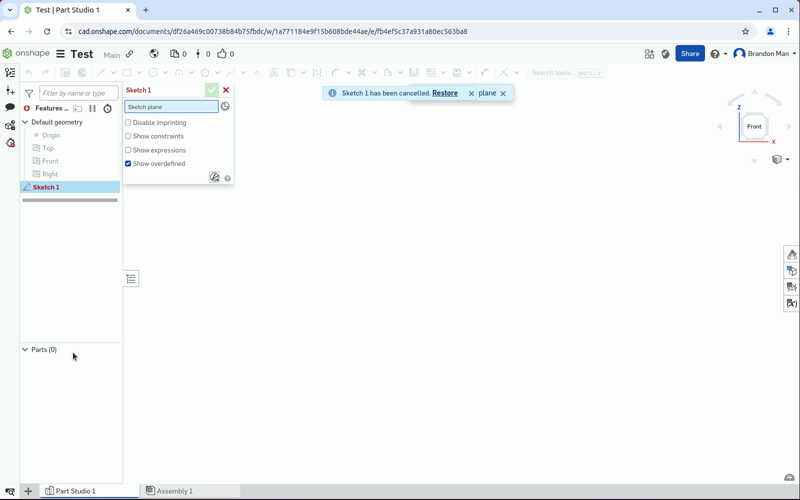
mouse_move(73, 163)
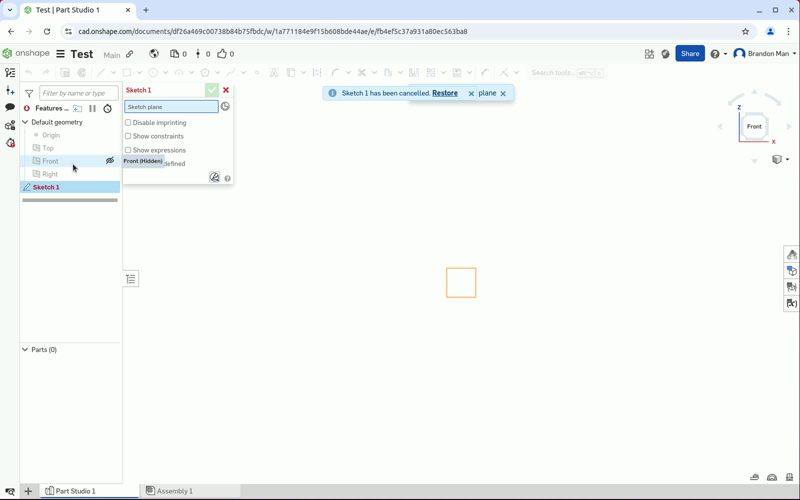
click(73, 163)
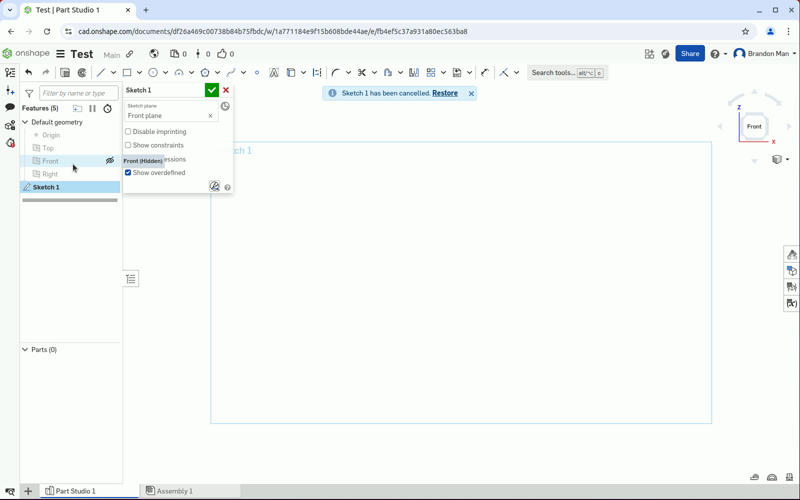
mouse_move(73, 352)
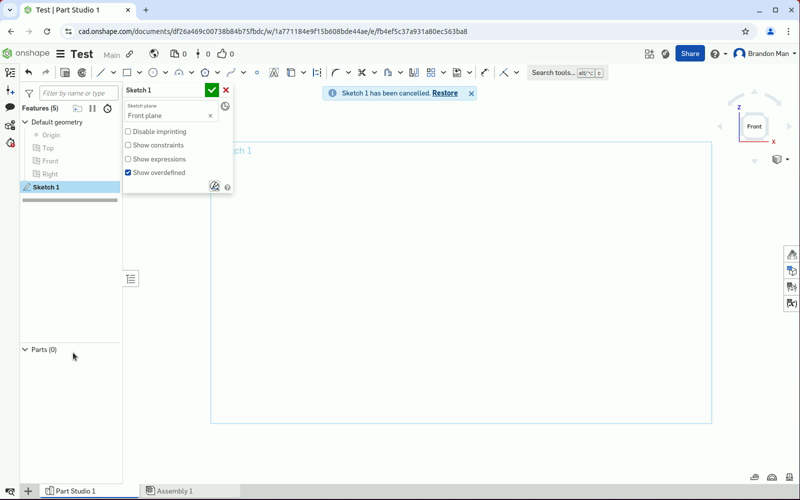
key(y)
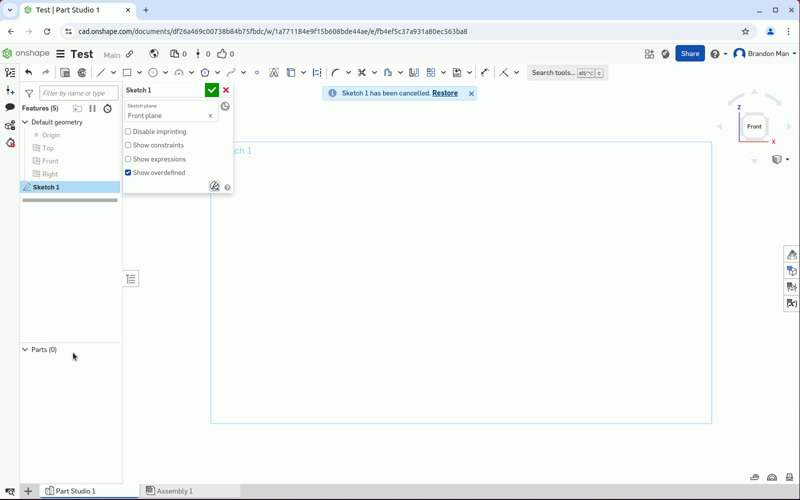
key(l)
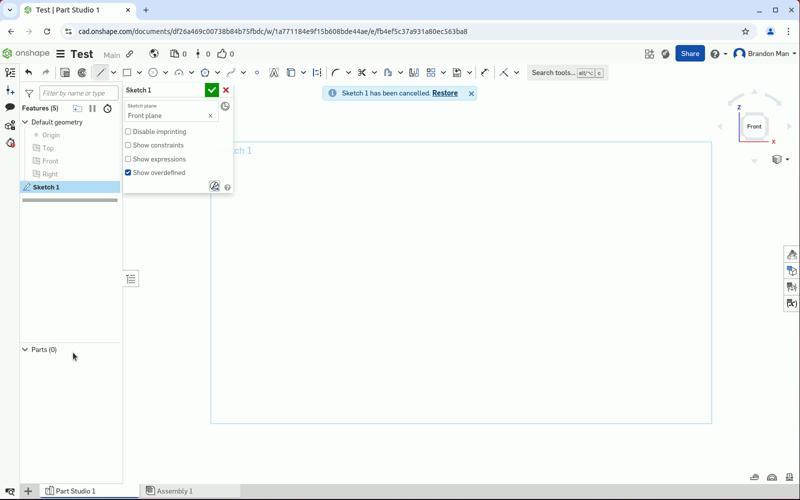
key_down(shift)
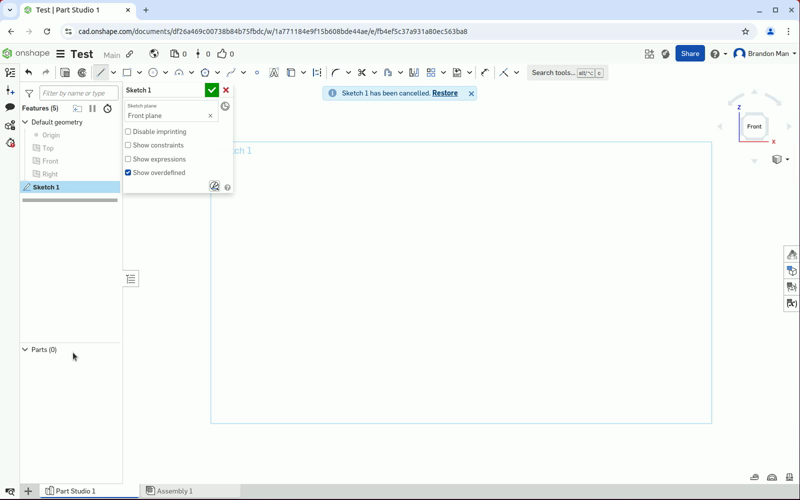
mouse_move(401, 341)
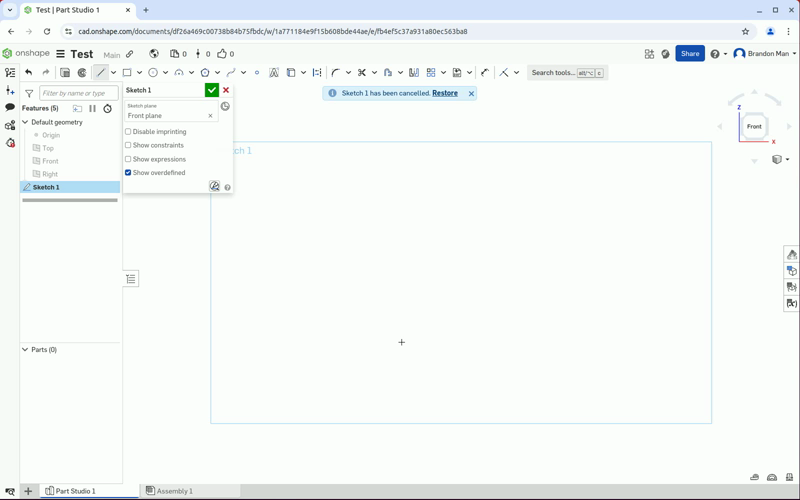
click(401, 341)
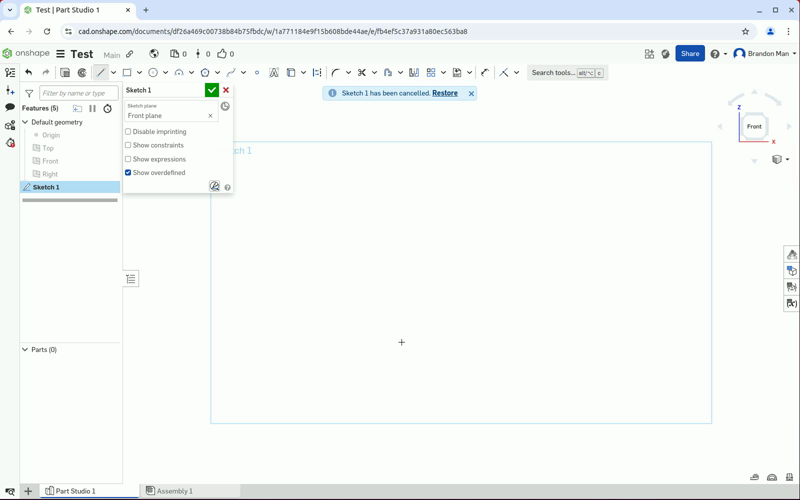
key_up(shift)
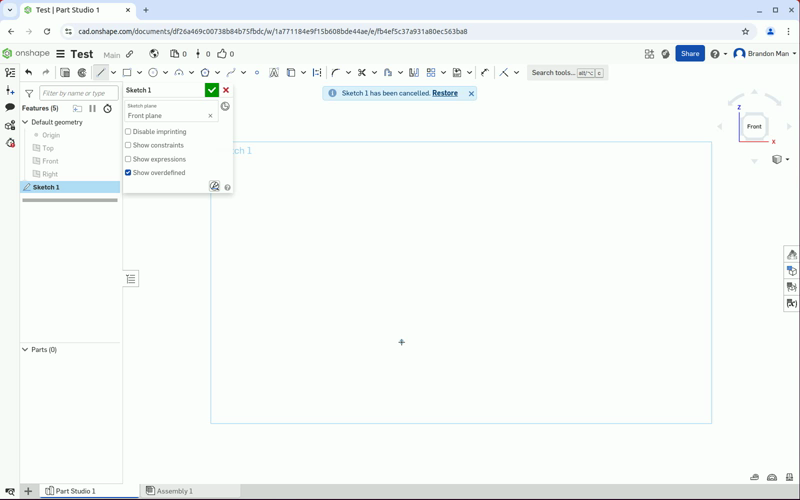
key_down(shift)
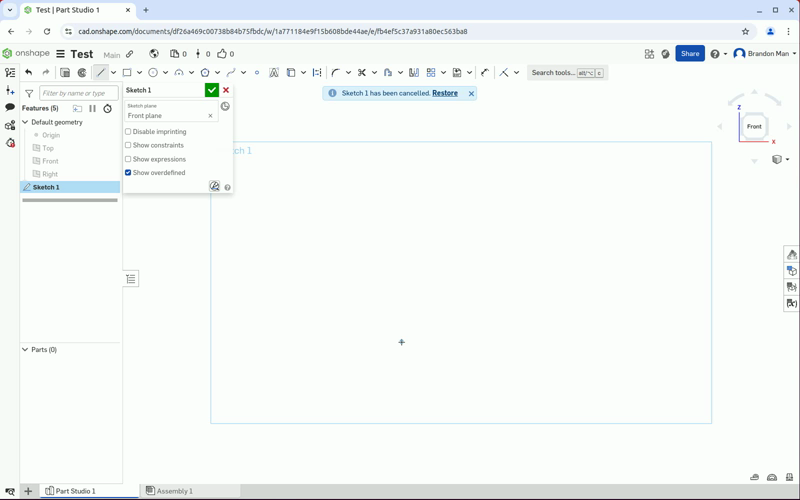
mouse_move(519, 341)
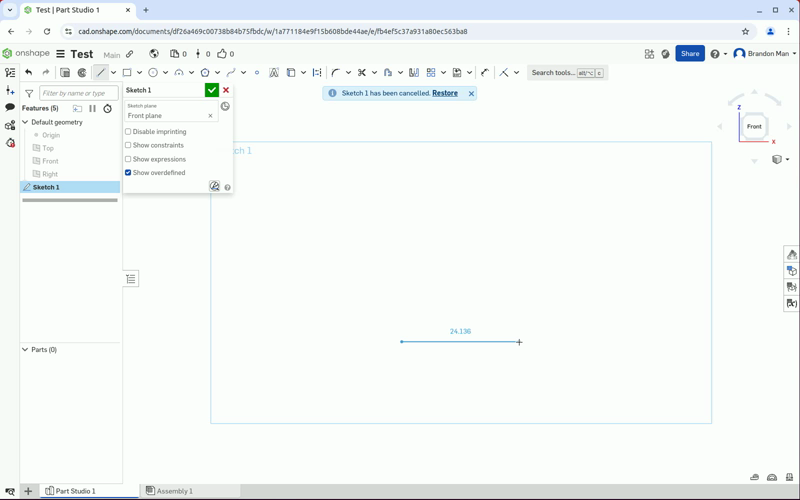
click(519, 341)
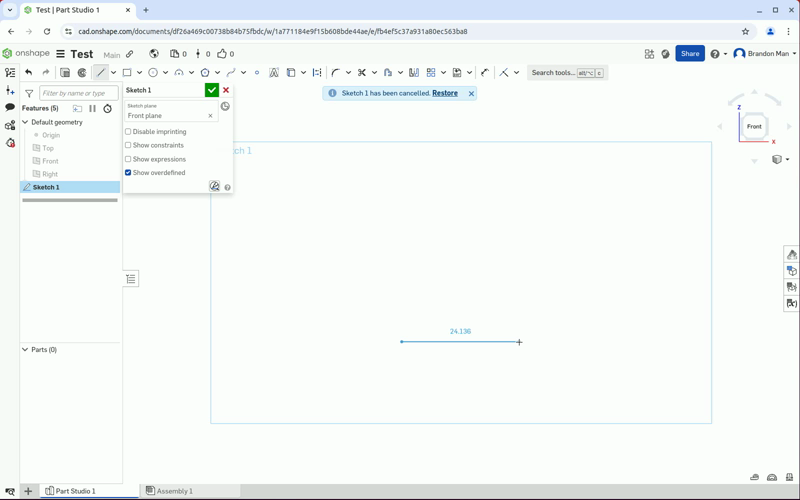
key_up(shift)
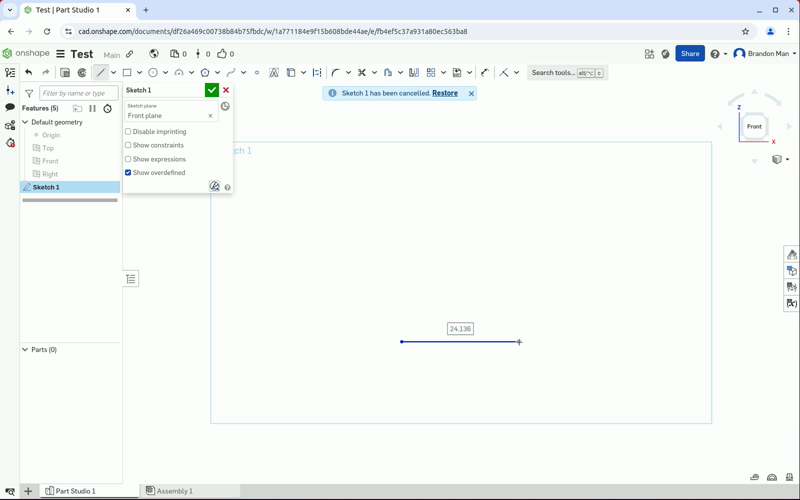
key_down(shift)
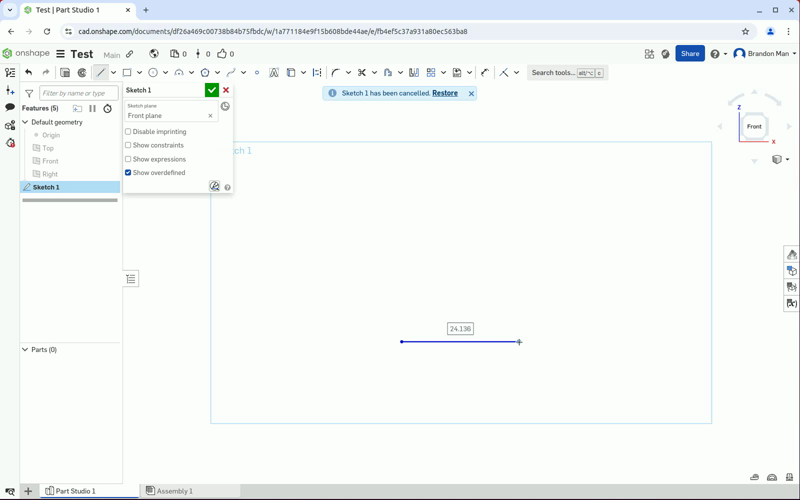
mouse_move(519, 224)
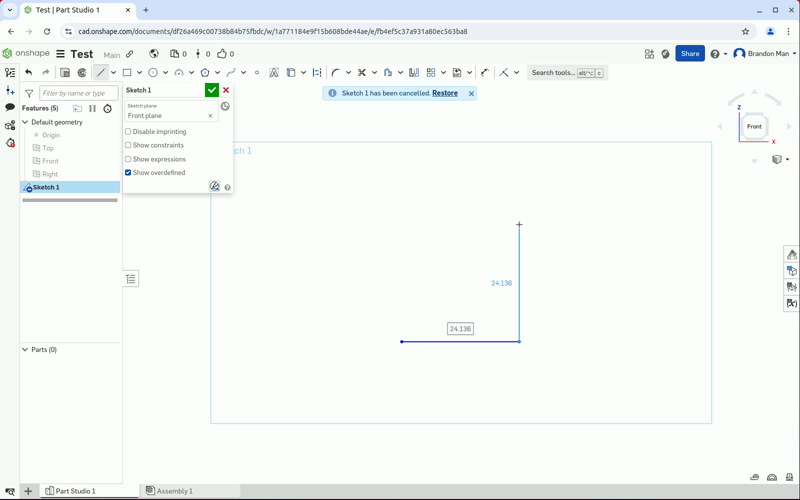
click(519, 224)
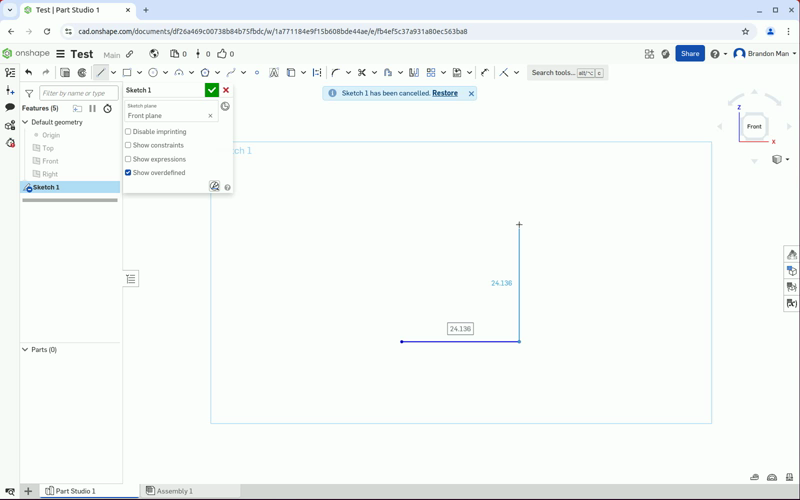
key_up(shift)
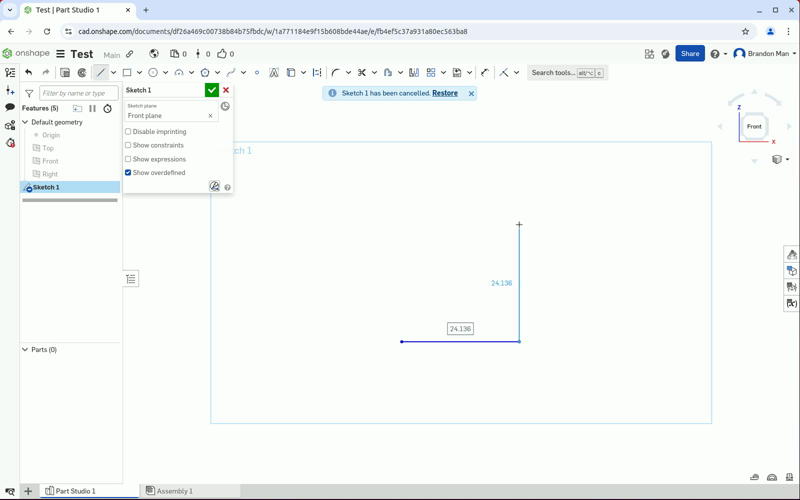
key_down(shift)
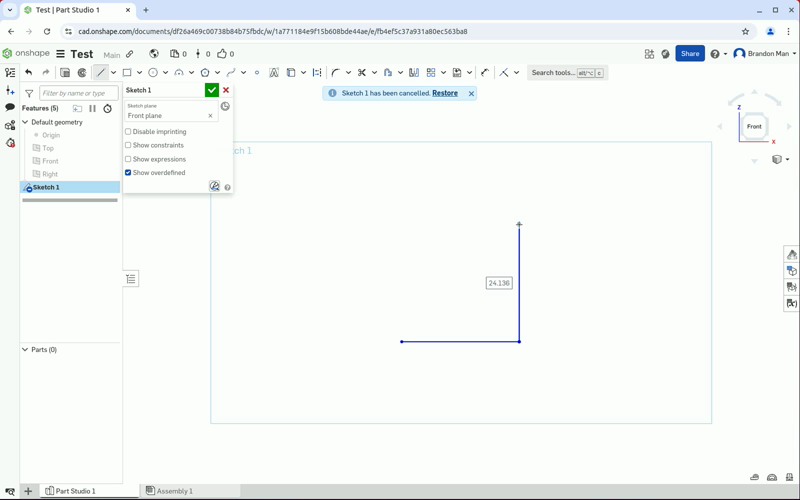
mouse_move(401, 224)
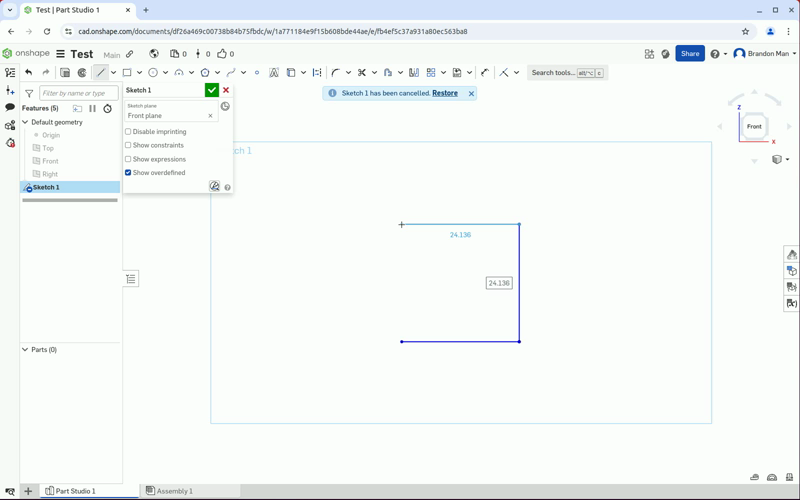
click(401, 224)
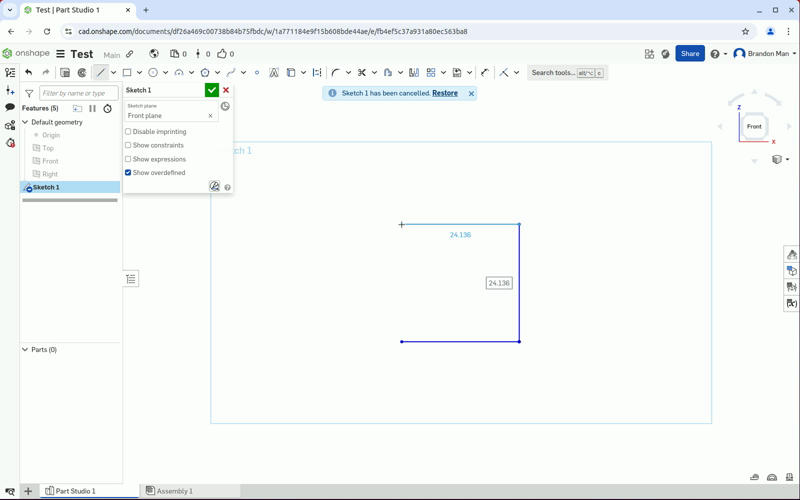
key_up(shift)
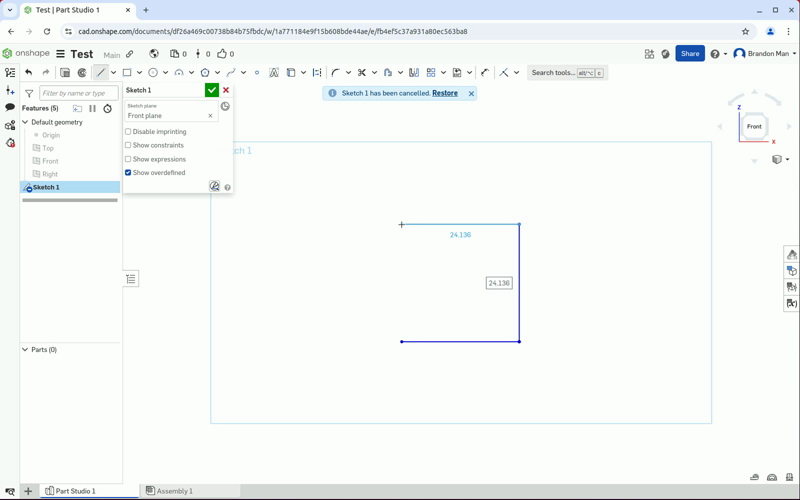
key_down(shift)
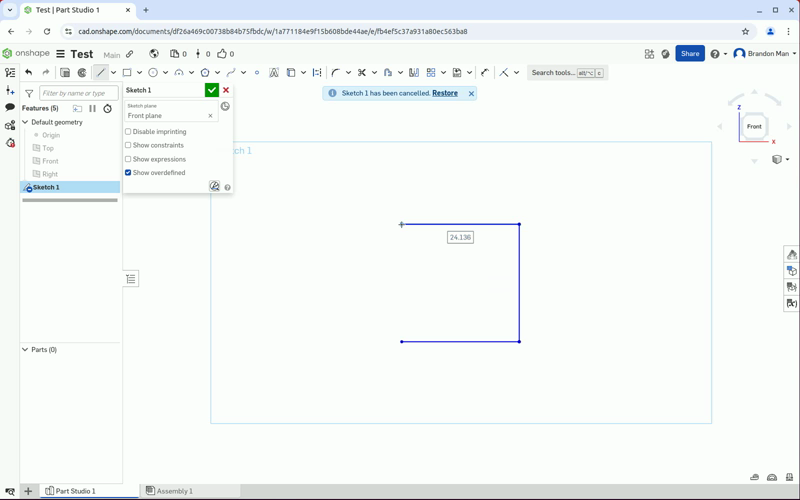
mouse_move(401, 341)
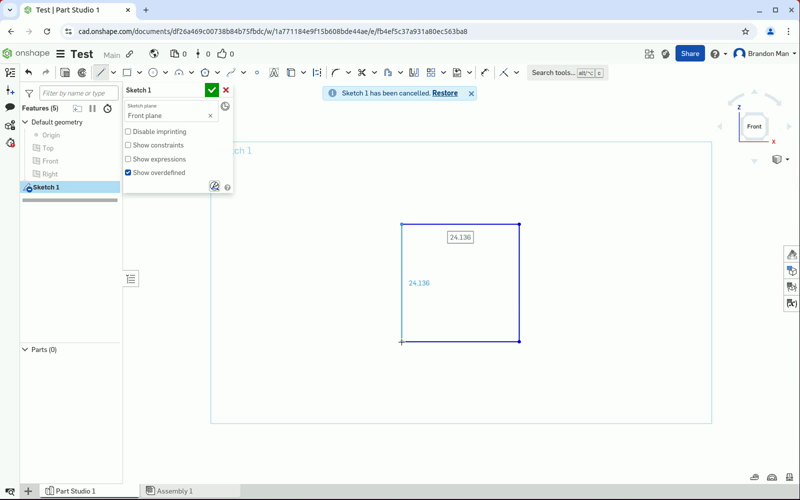
key_up(shift)
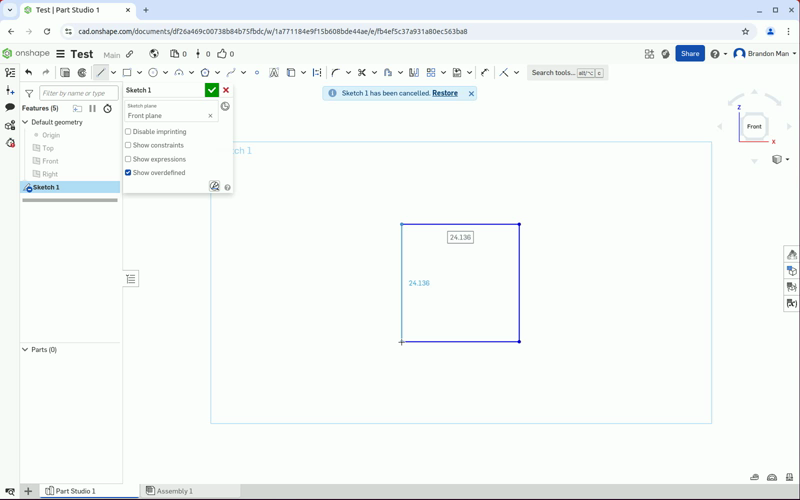
click(401, 341)
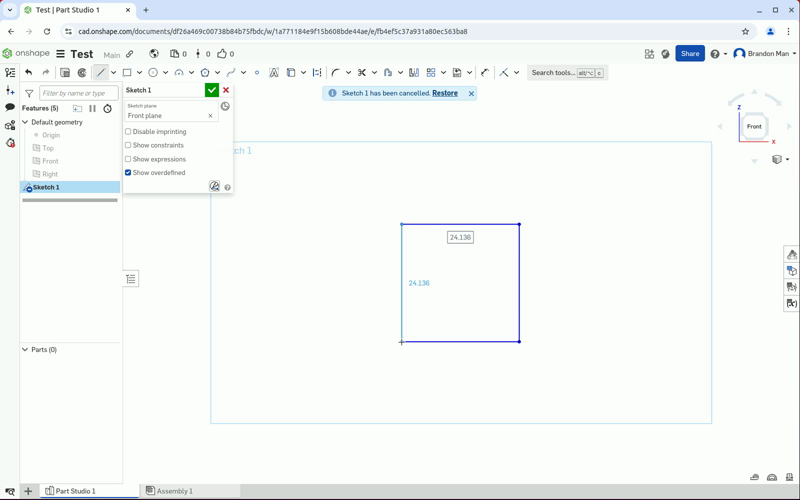
key(esc)
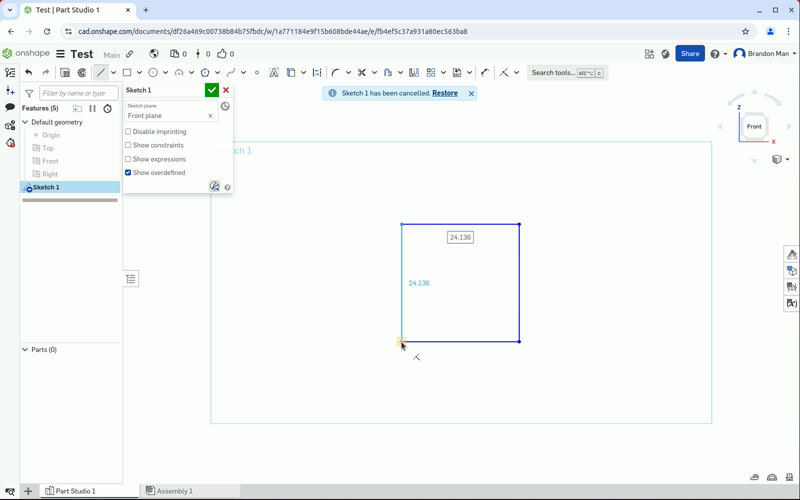
mouse_move(509, 283)
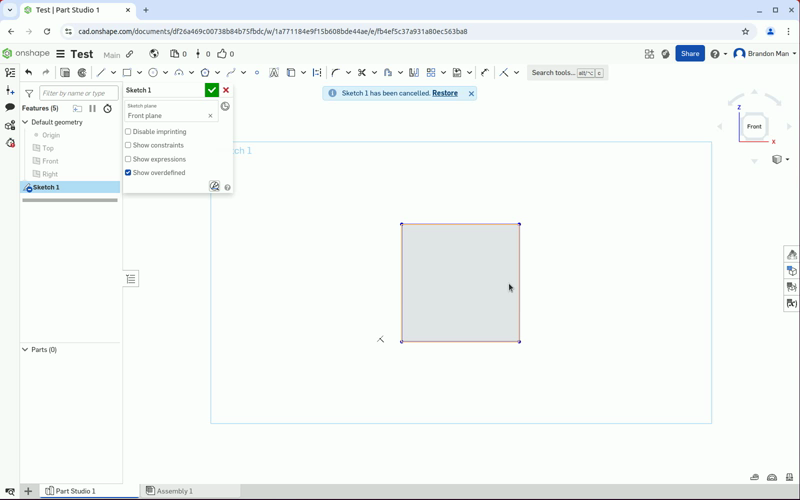
click(509, 283)
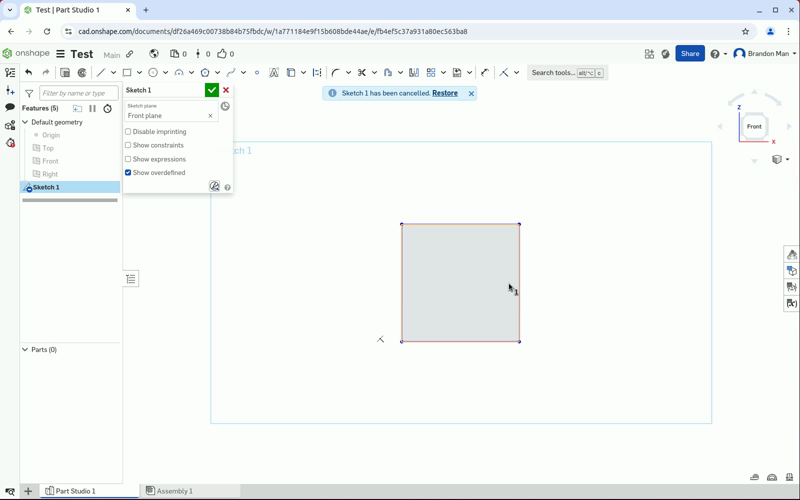
mouse_move(73, 352)
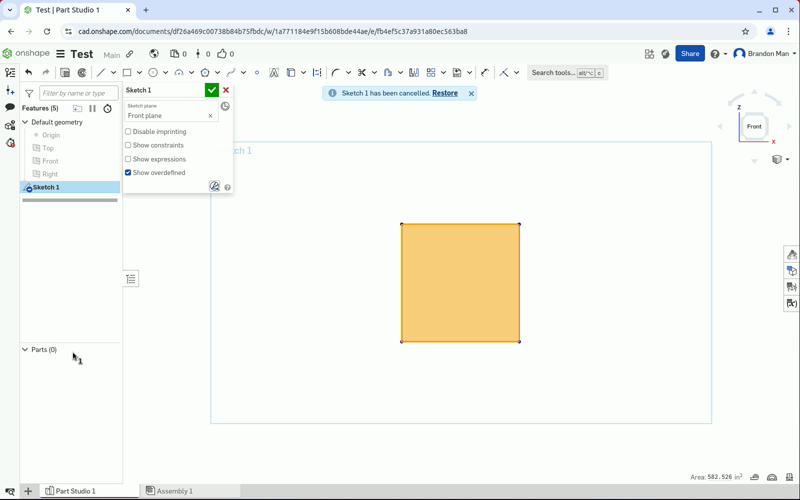
key(shift+y)
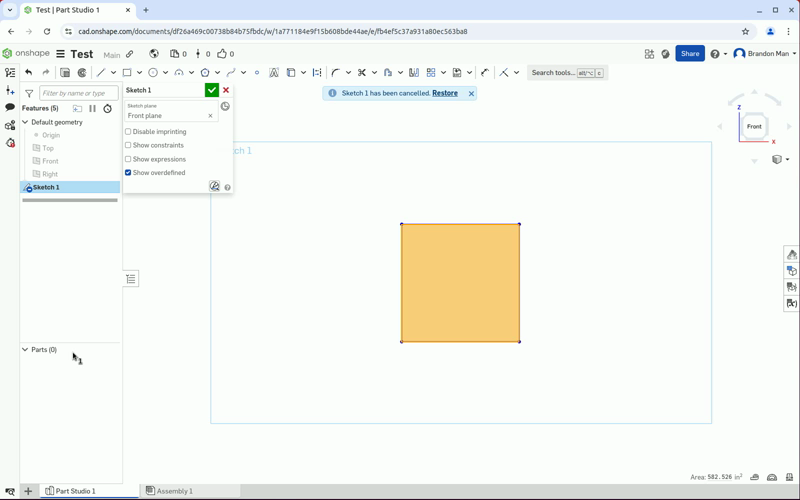
key(shift+e)
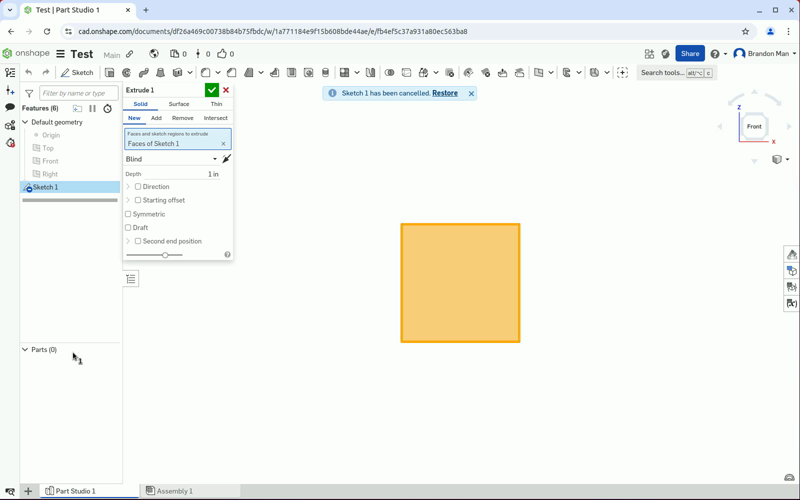
mouse_move(143, 106)
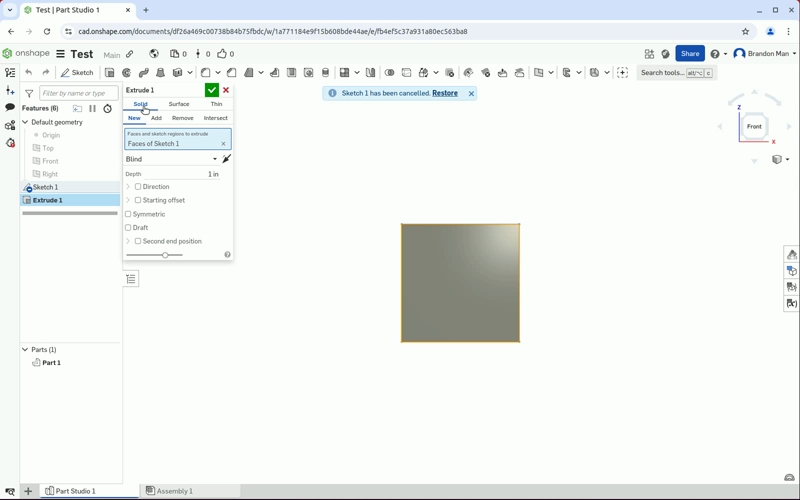
click(143, 106)
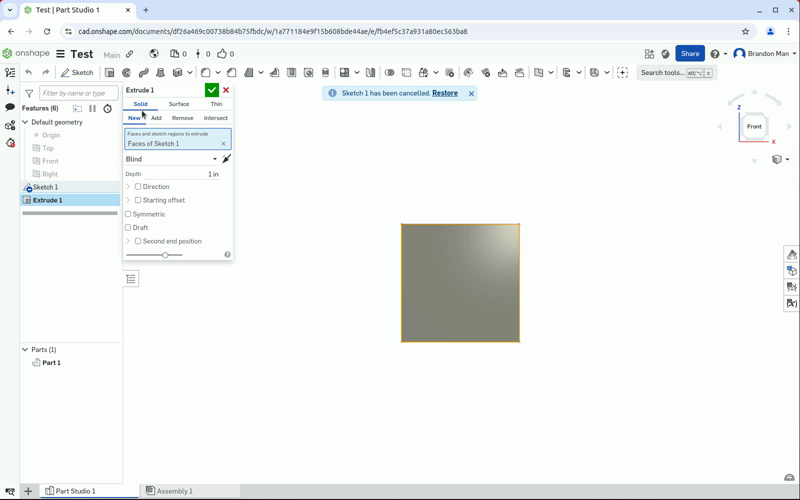
mouse_move(137, 120)
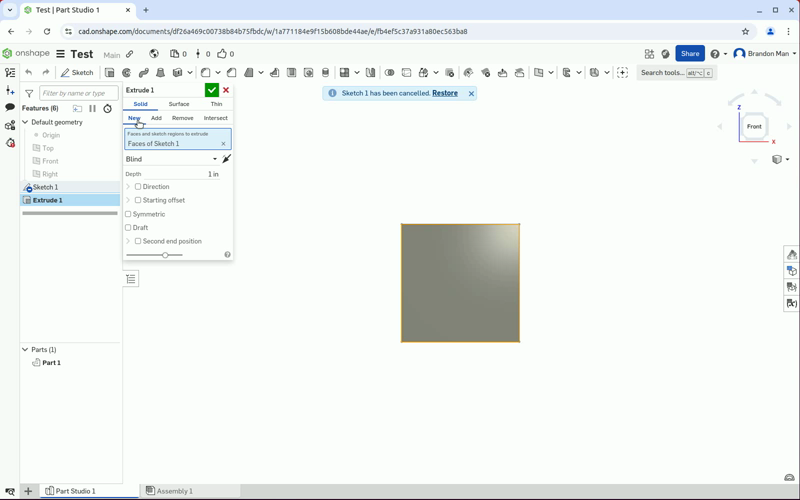
click(137, 120)
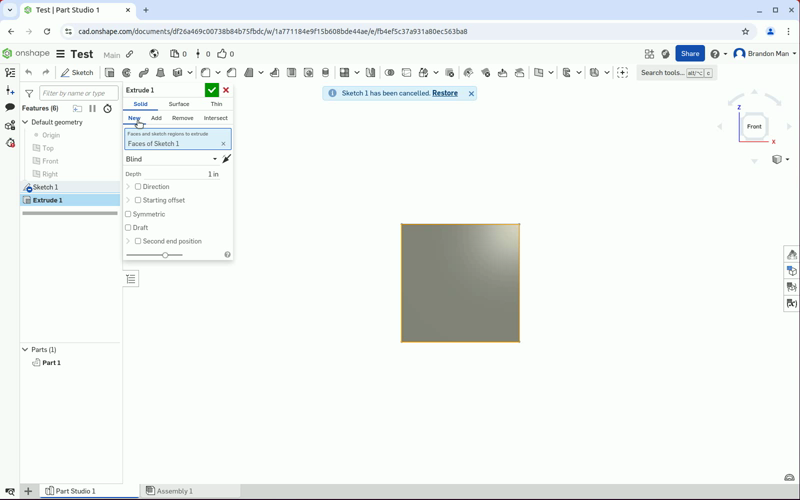
key(tab, 4)
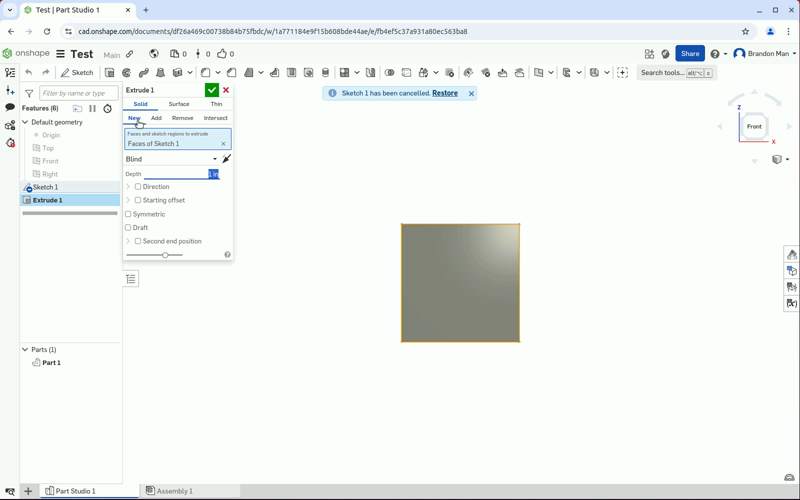
text(21.664)
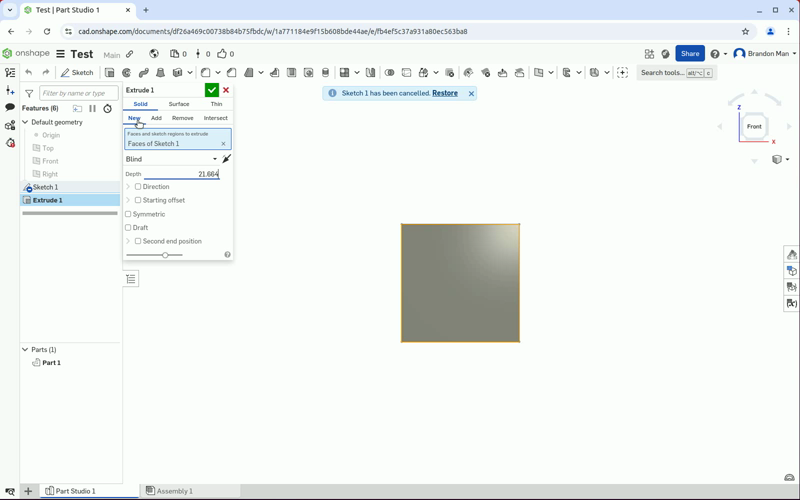
key(enter)
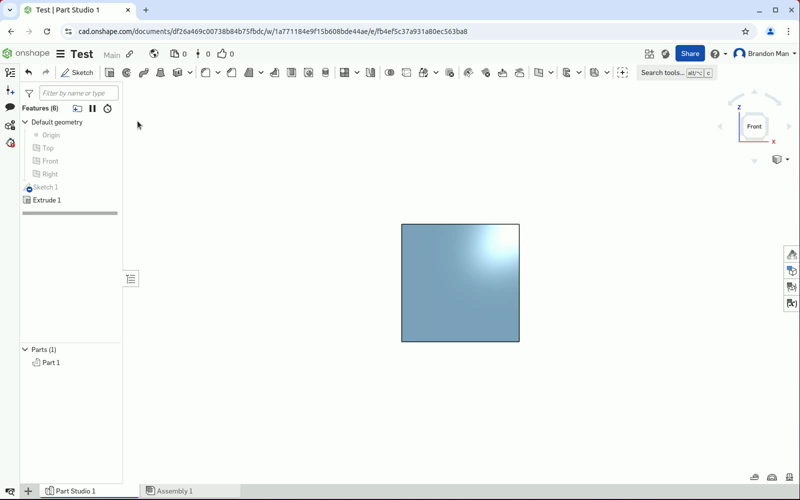
key(shift+h)
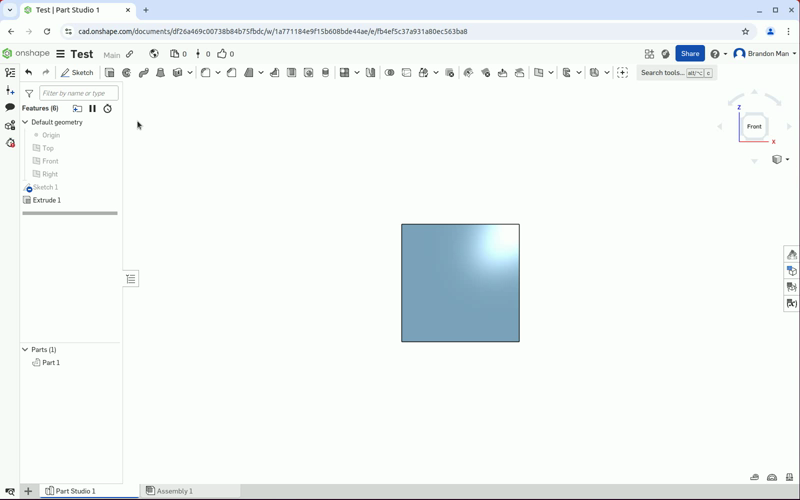
key(shift+h)
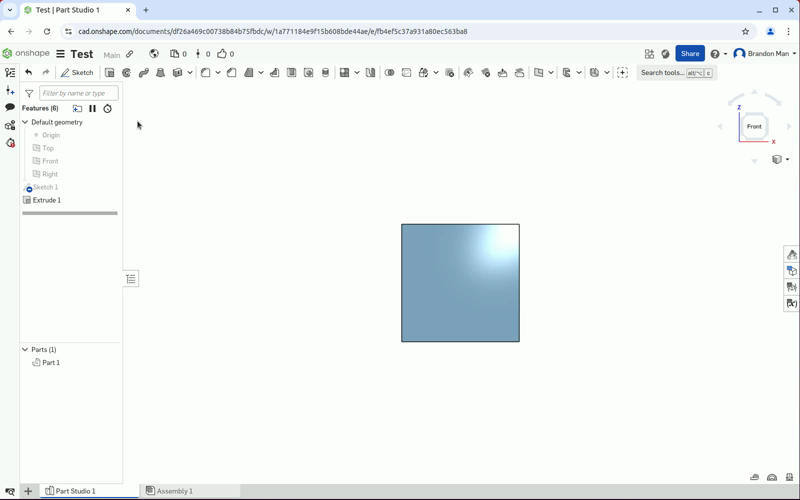
mouse_move(73, 189)
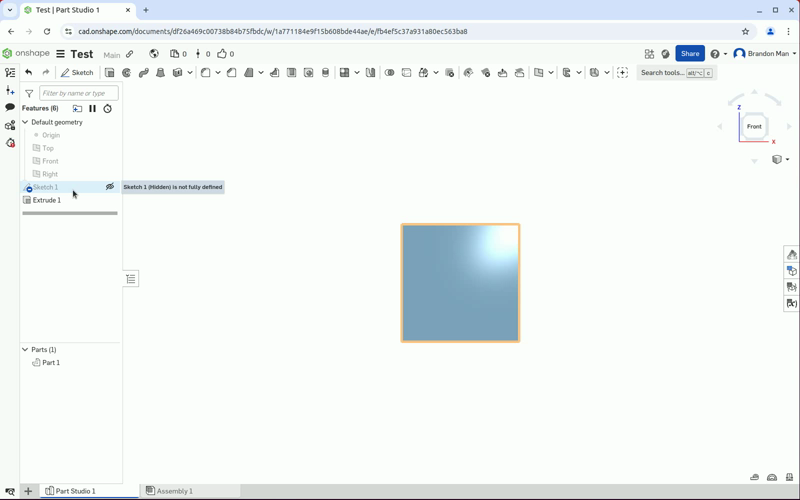
click(73, 189)
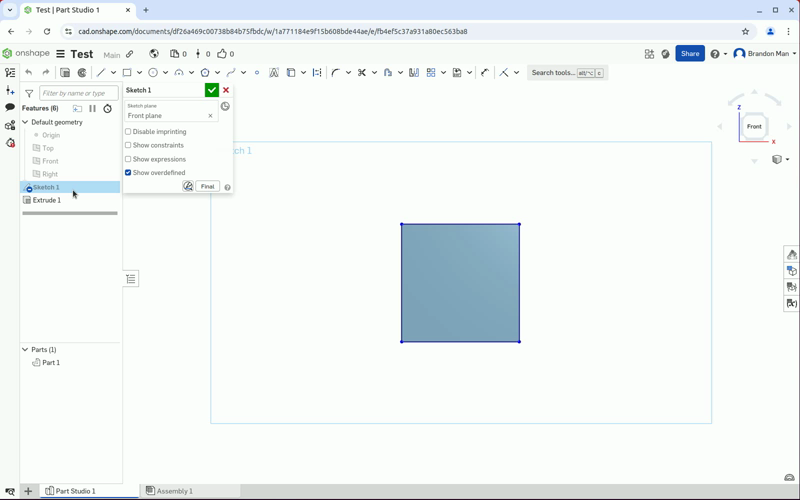
mouse_move(229, 92)
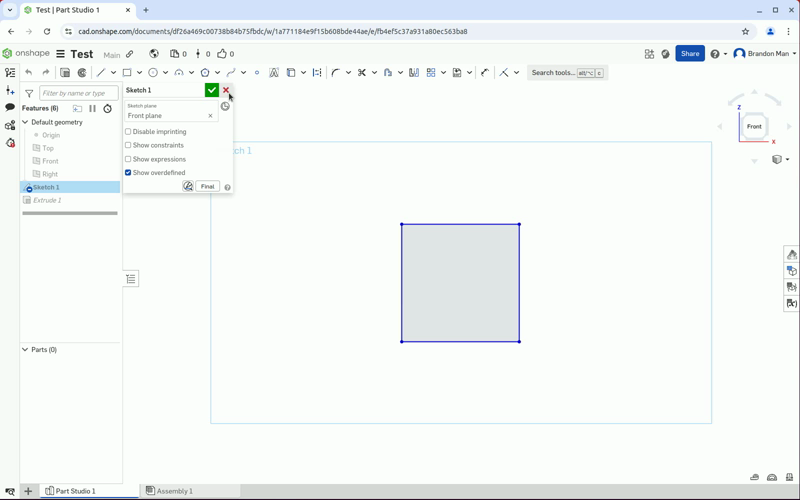
click(229, 92)
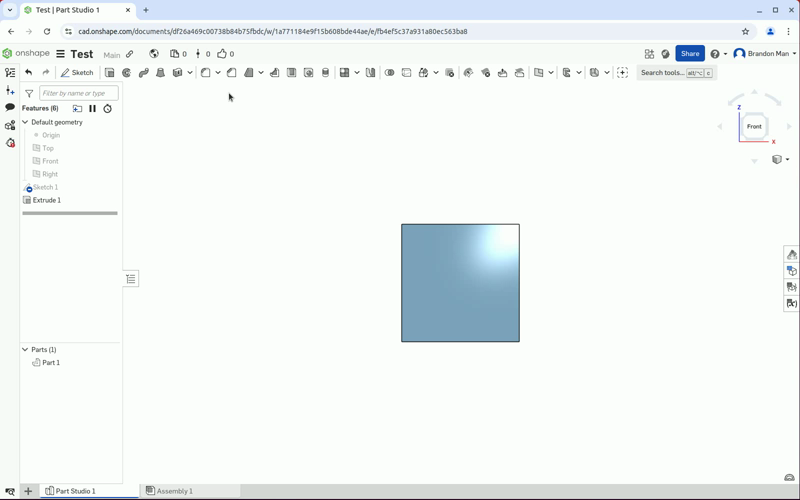
mouse_move(73, 352)
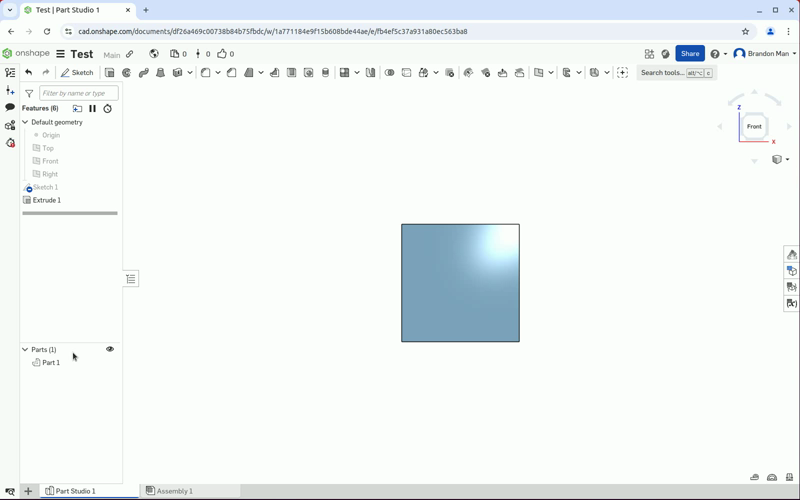
key(y)
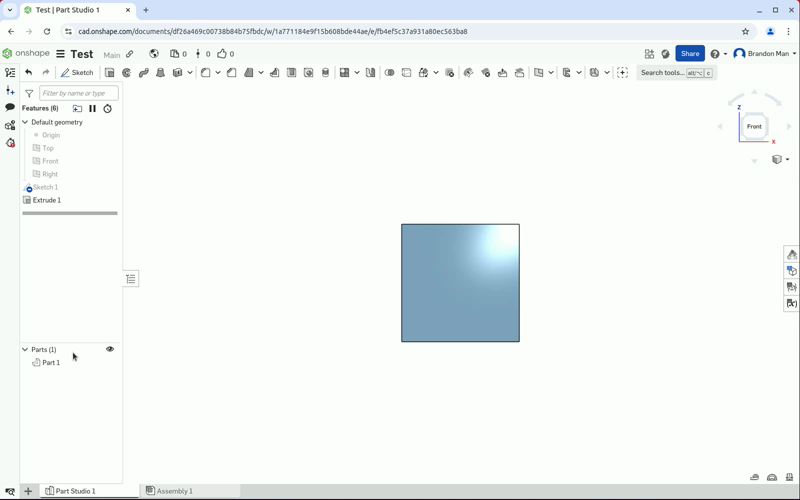
key(shift+p)
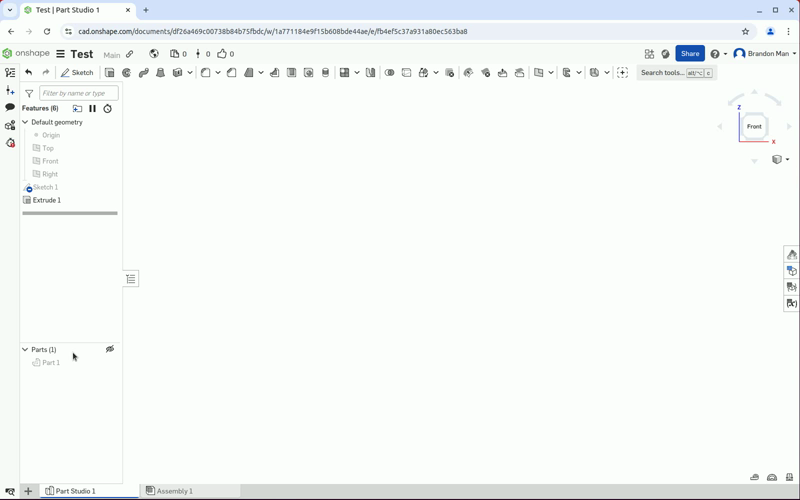
key(space)
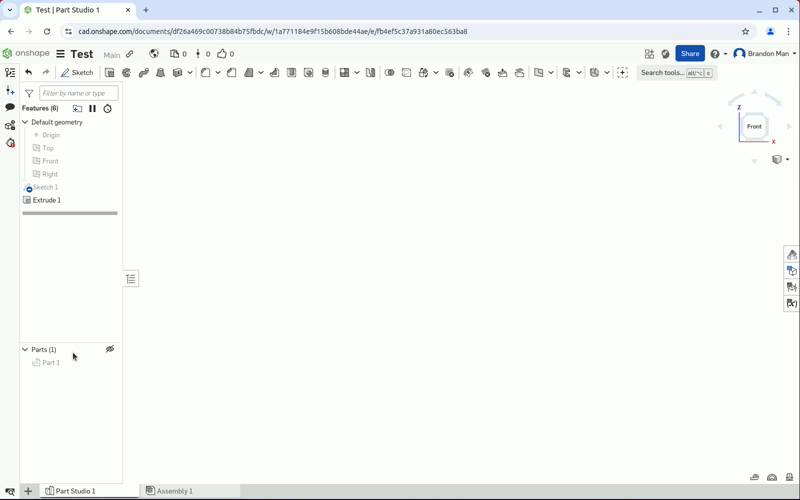
key_down(shift)
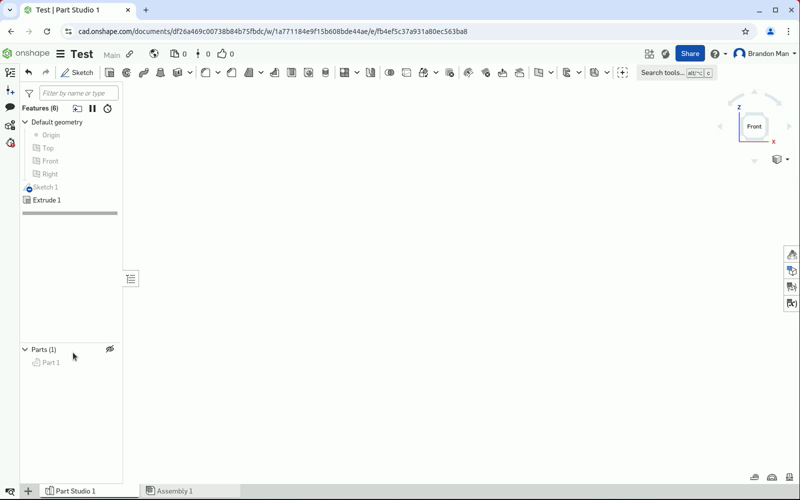
key(down)
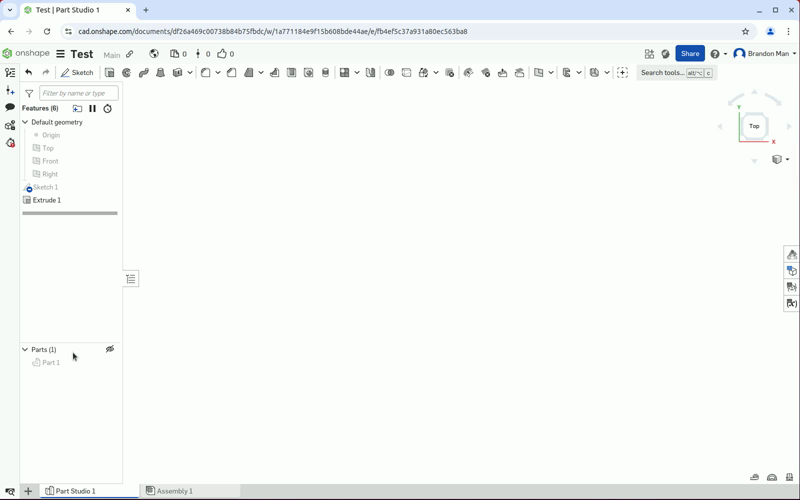
key_up(shift)
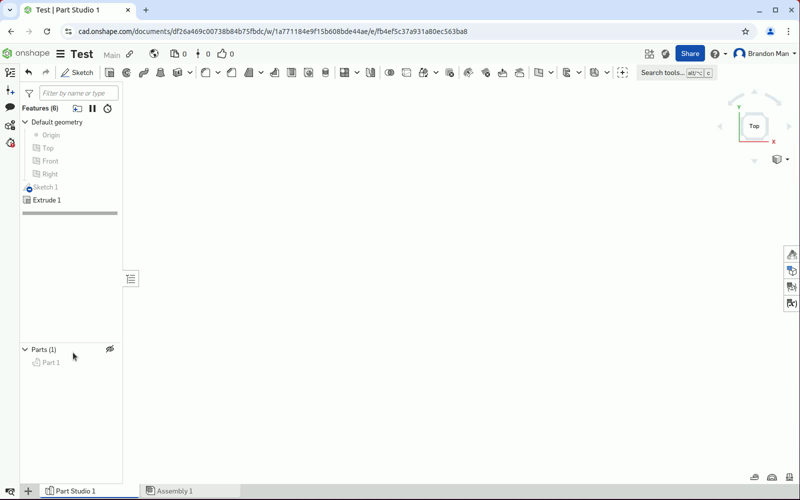
mouse_move(73, 352)
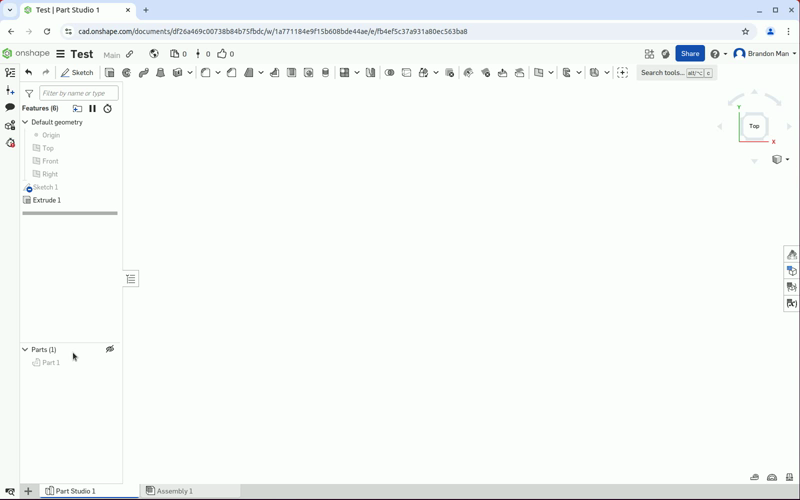
key(shift+y)
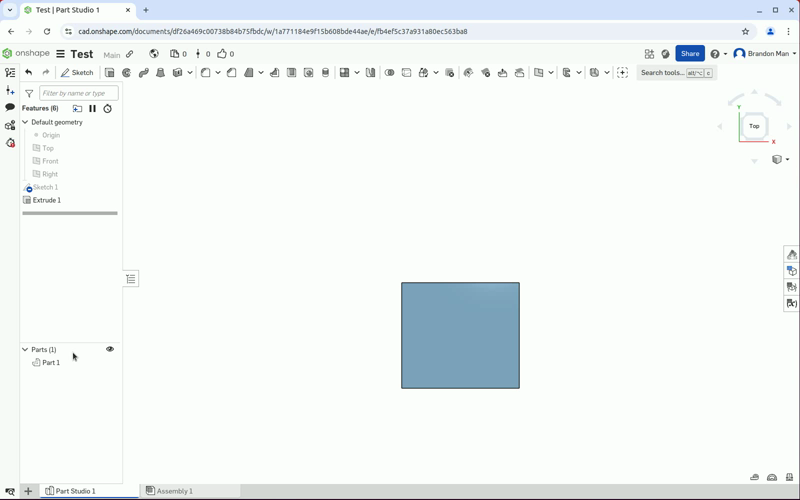
mouse_move(541, 75)
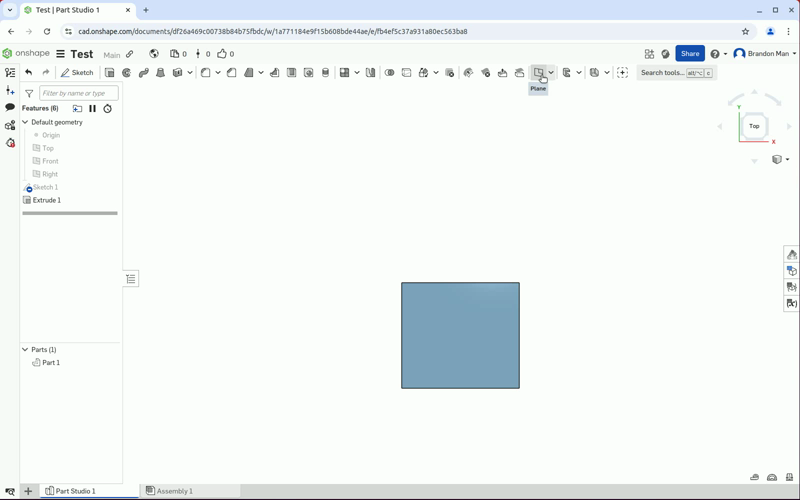
click(541, 75)
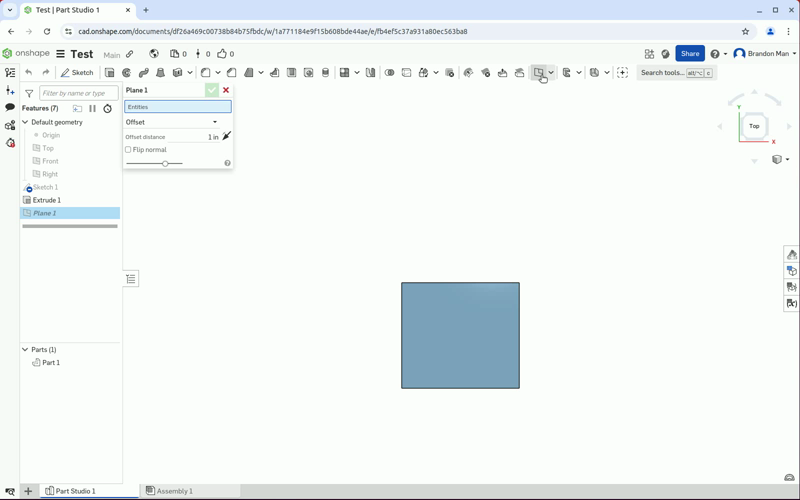
mouse_move(73, 150)
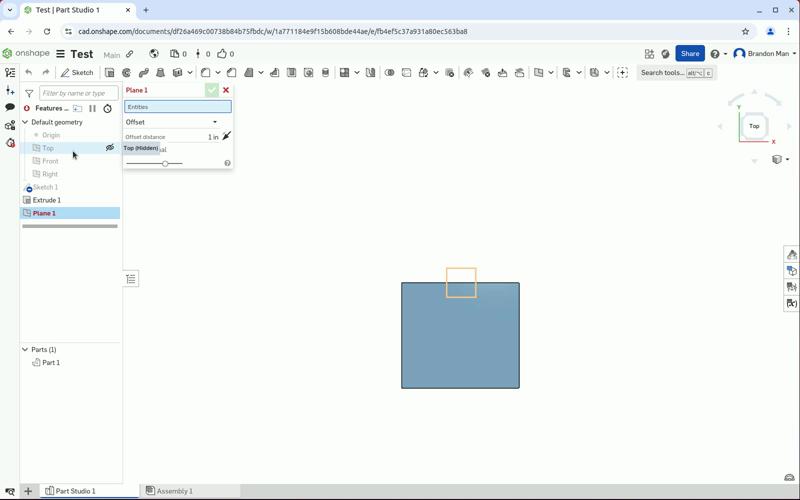
click(73, 150)
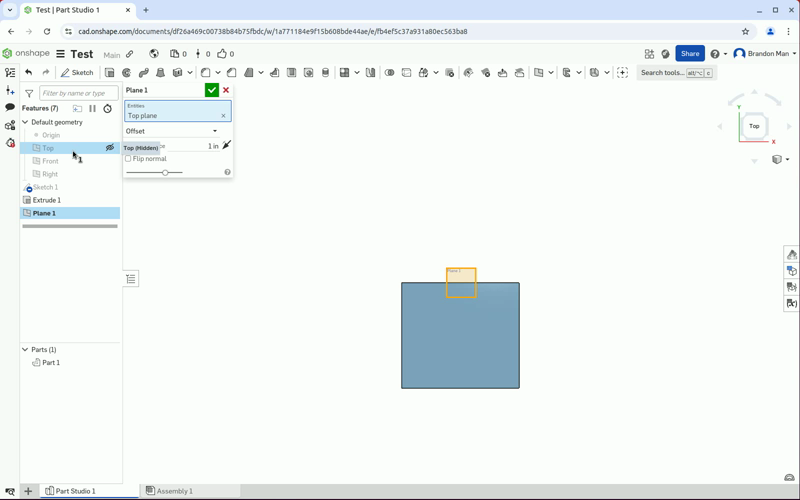
key(tab, 2)
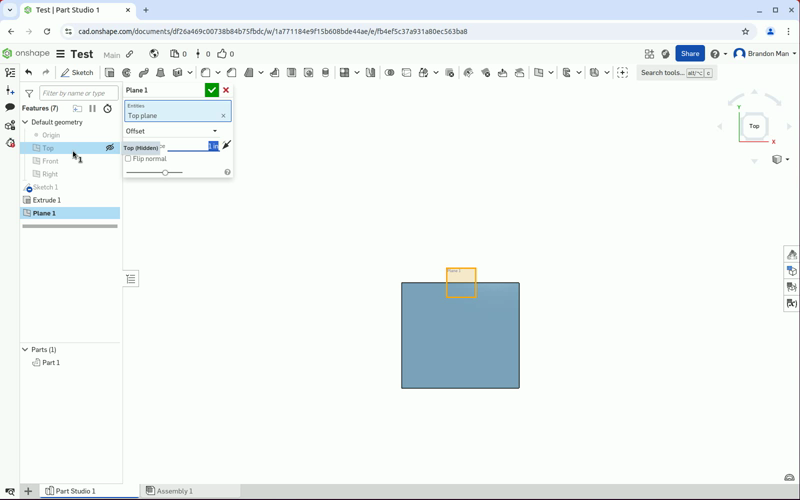
text(12.047)
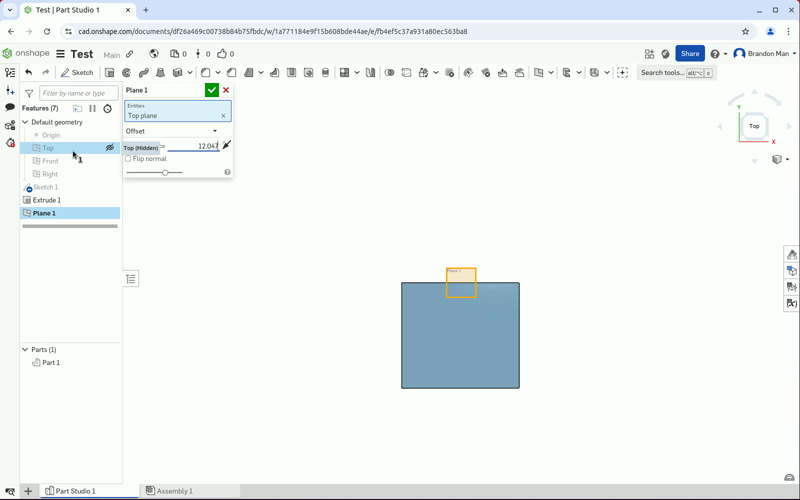
key(enter, 2)
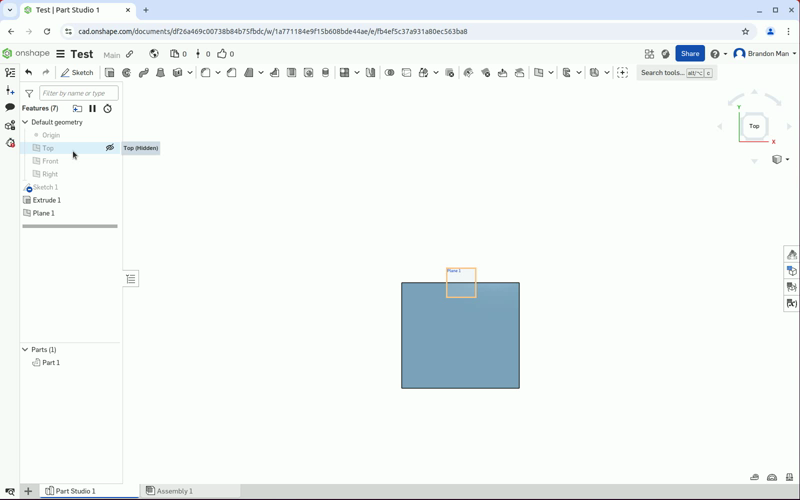
key(shift+s)
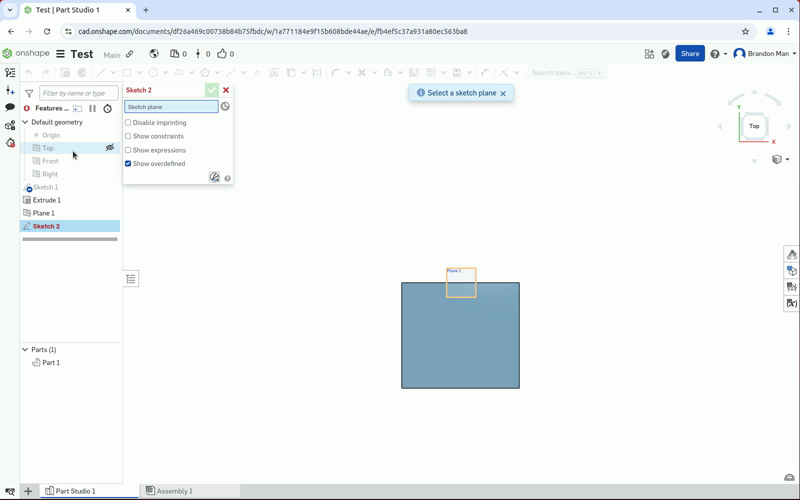
mouse_move(73, 215)
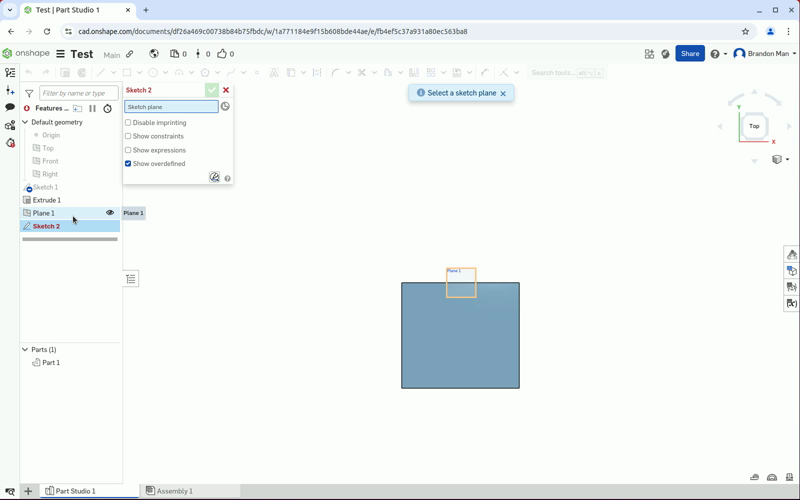
click(73, 215)
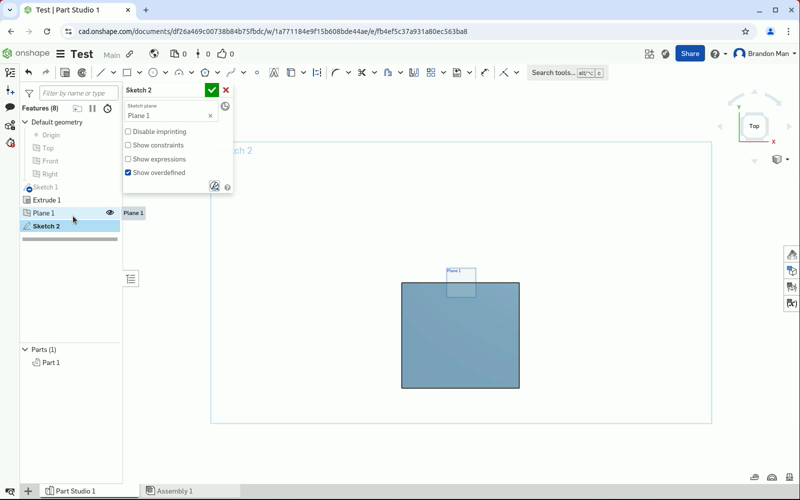
mouse_move(73, 352)
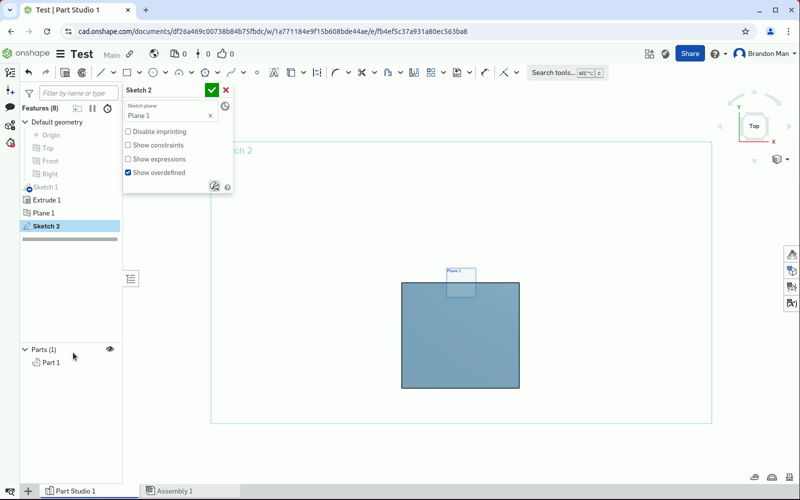
key(y)
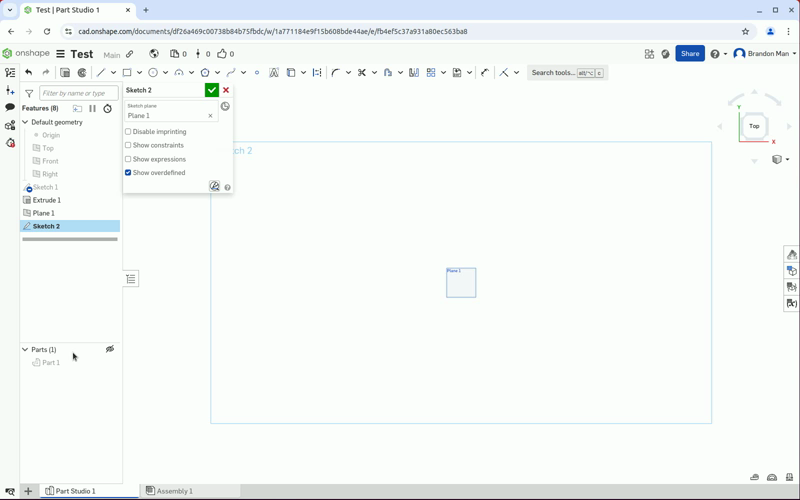
key(c)
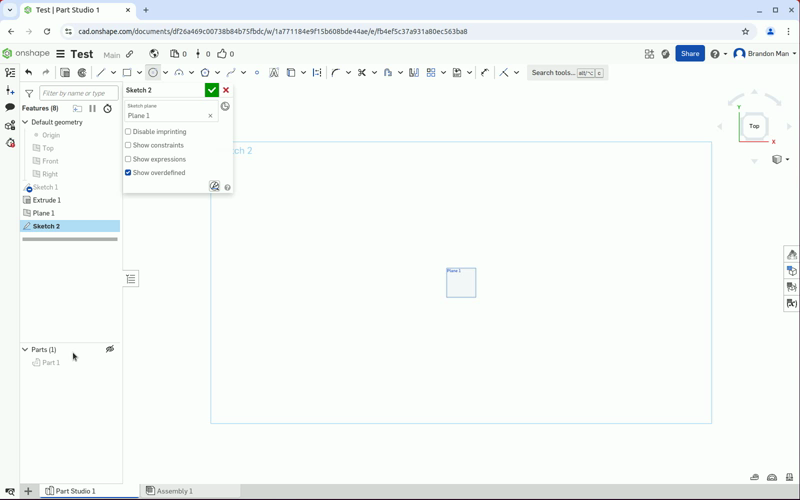
key_down(shift)
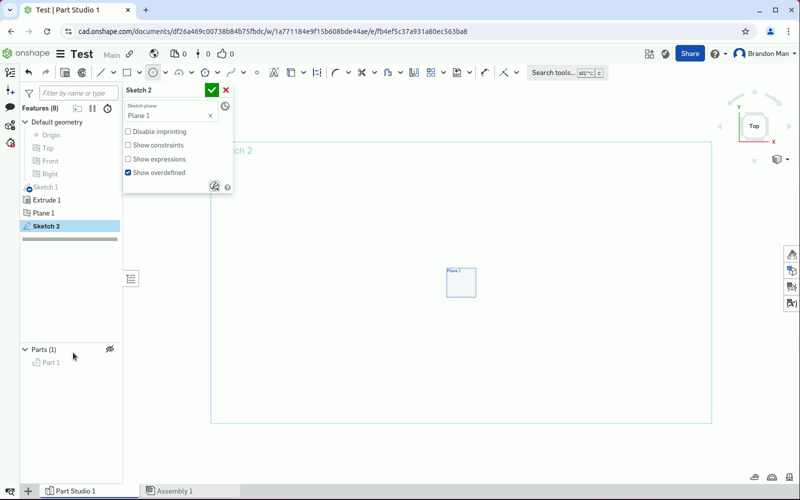
mouse_move(423, 327)
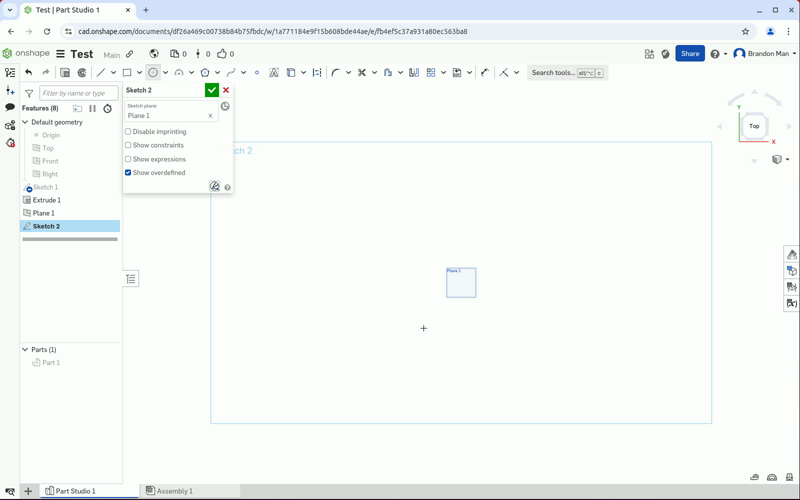
click(423, 327)
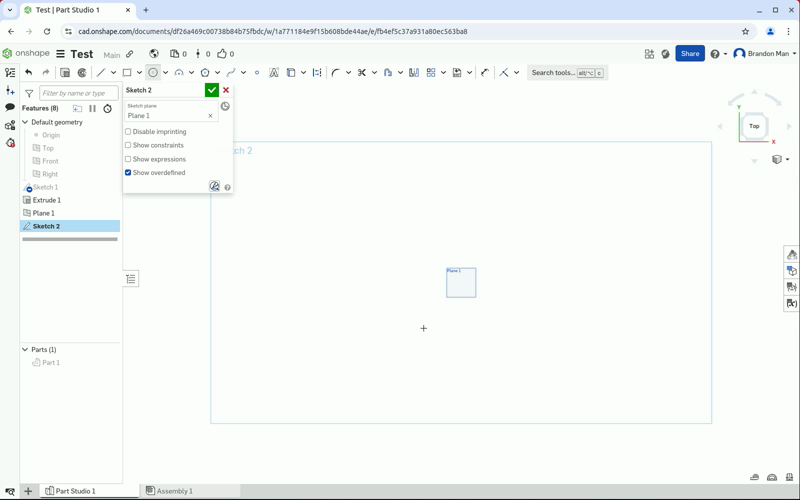
key_up(shift)
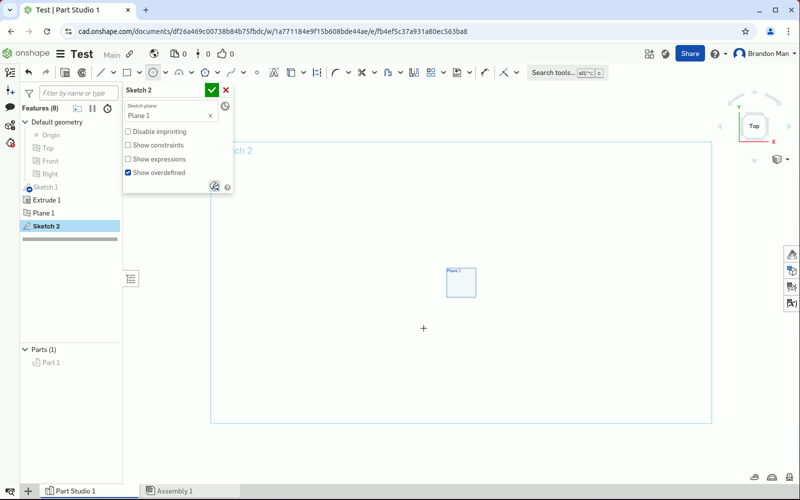
mouse_move(444, 327)
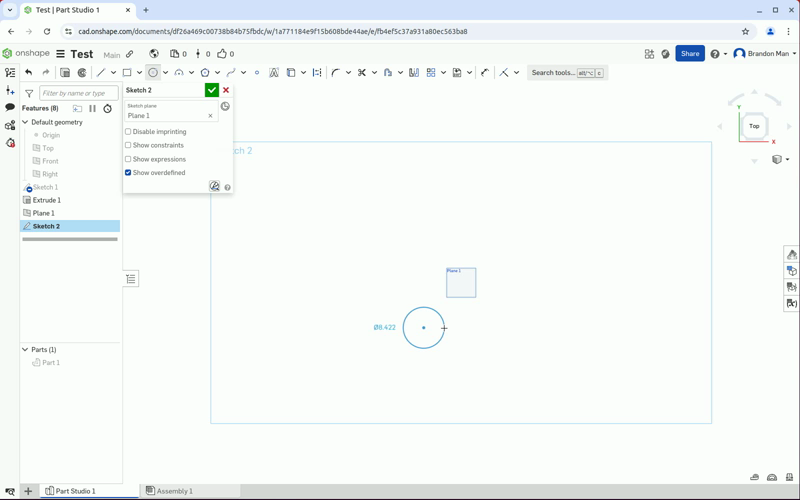
click(444, 327)
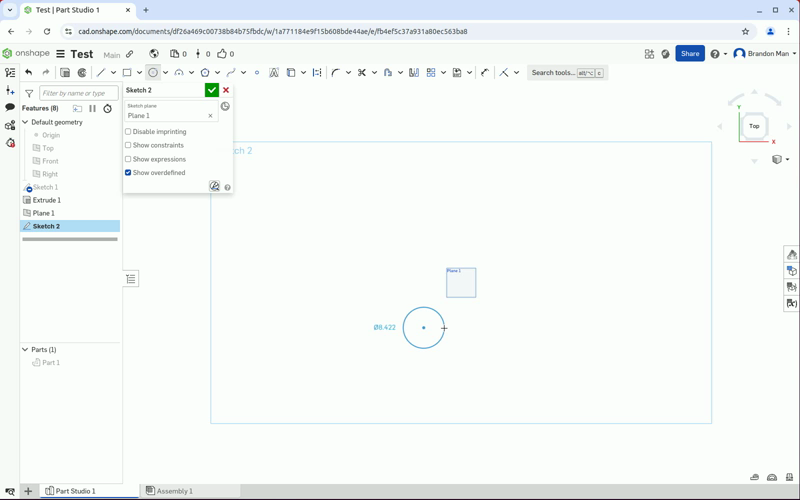
key(esc)
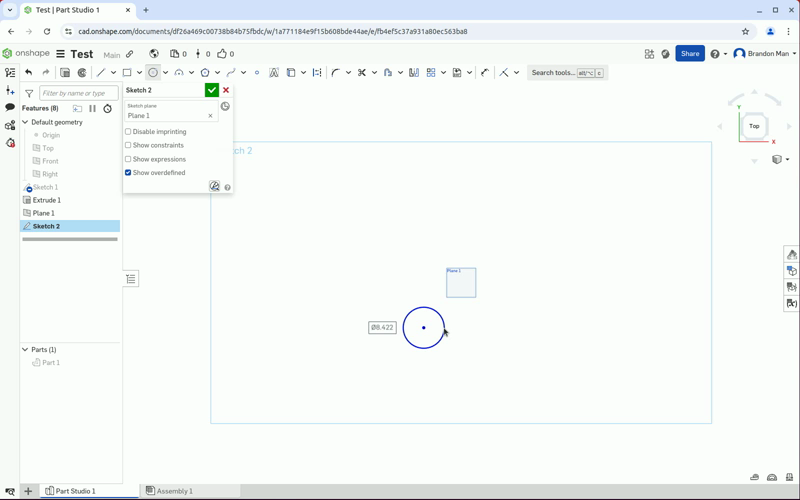
mouse_move(438, 320)
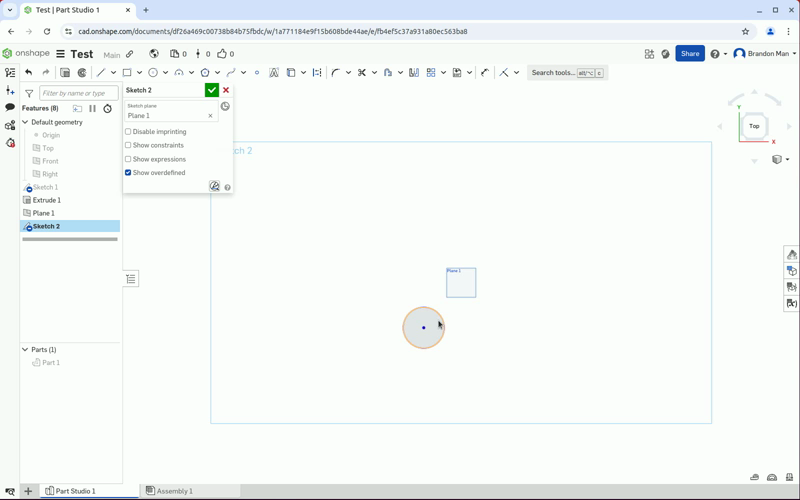
scroll(6)
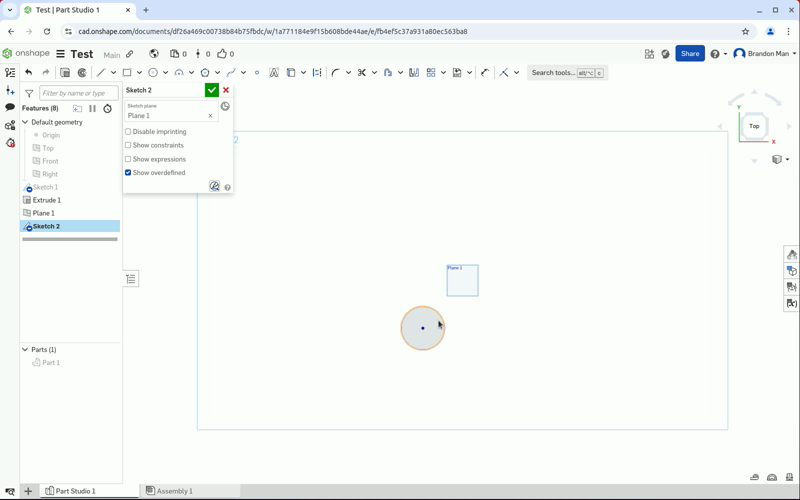
scroll(6)
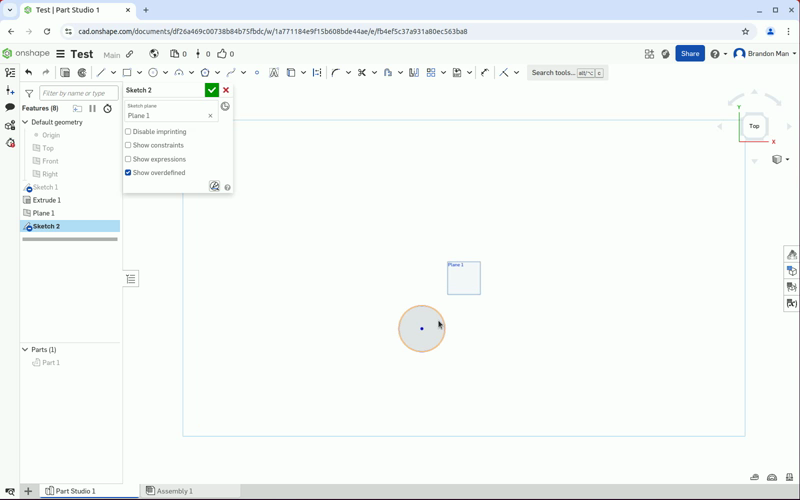
scroll(6)
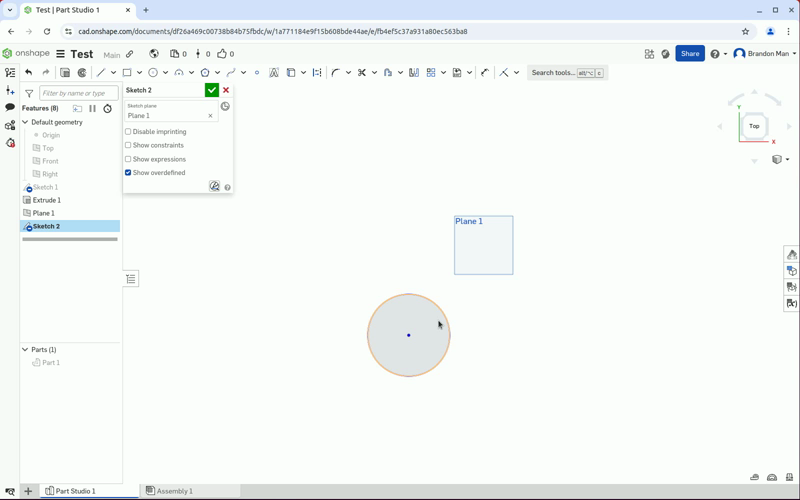
scroll(6)
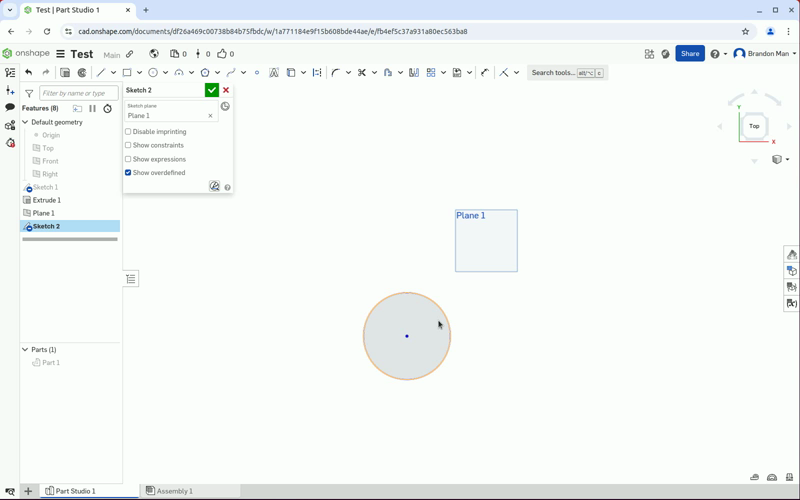
scroll(6)
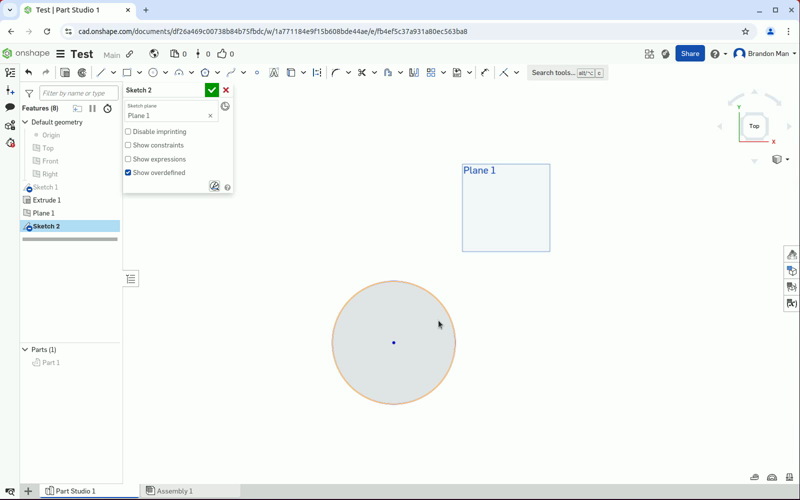
scroll(6)
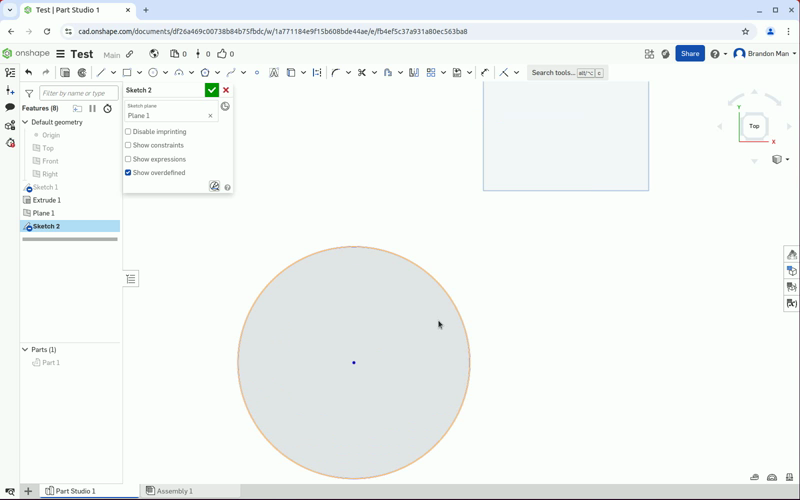
scroll(6)
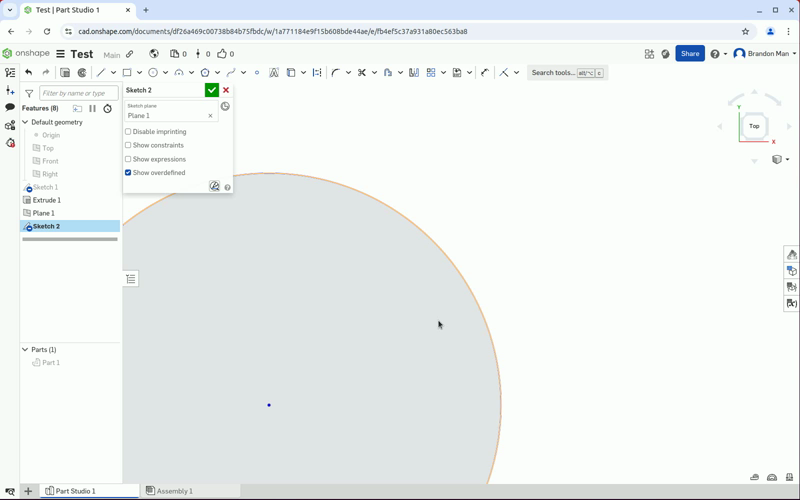
click(438, 320)
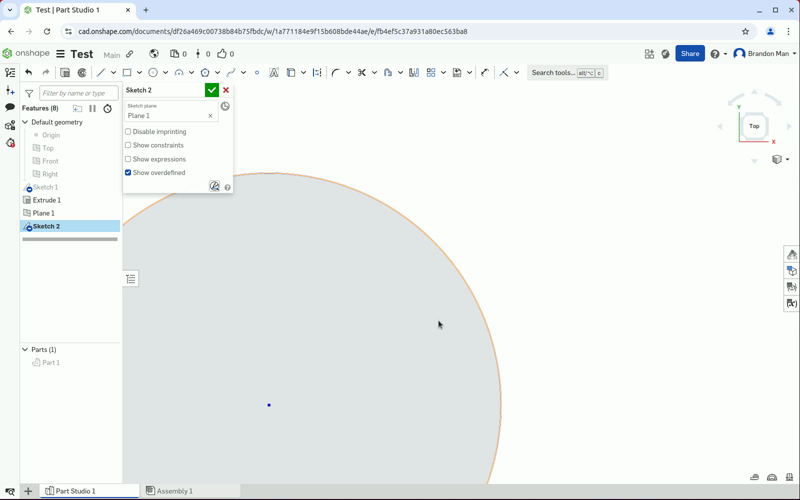
scroll(-6)
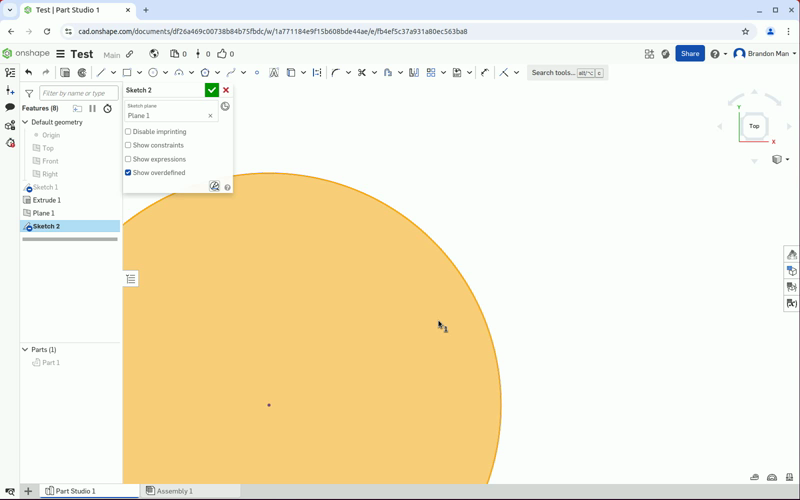
scroll(-6)
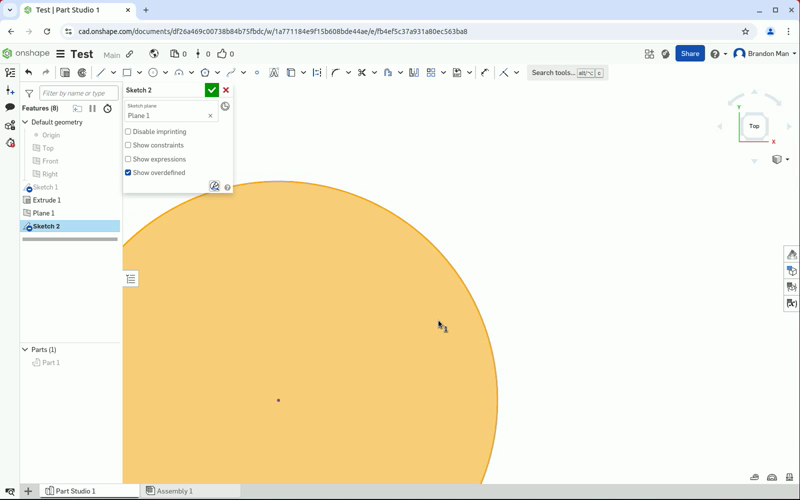
scroll(-6)
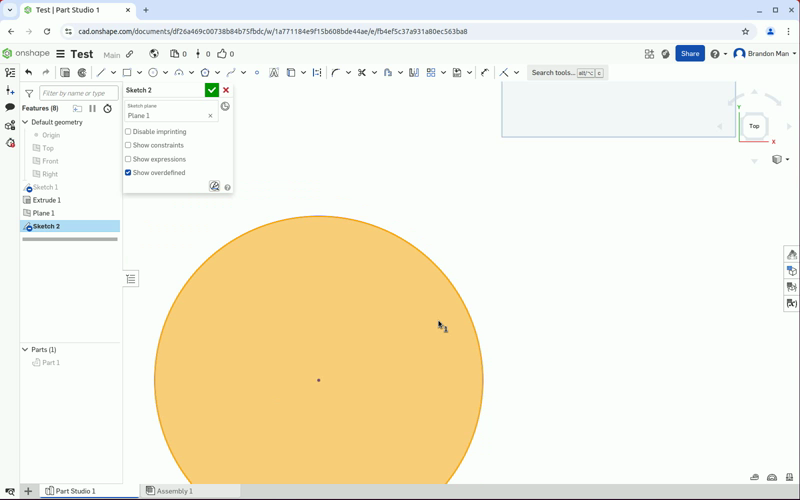
scroll(-6)
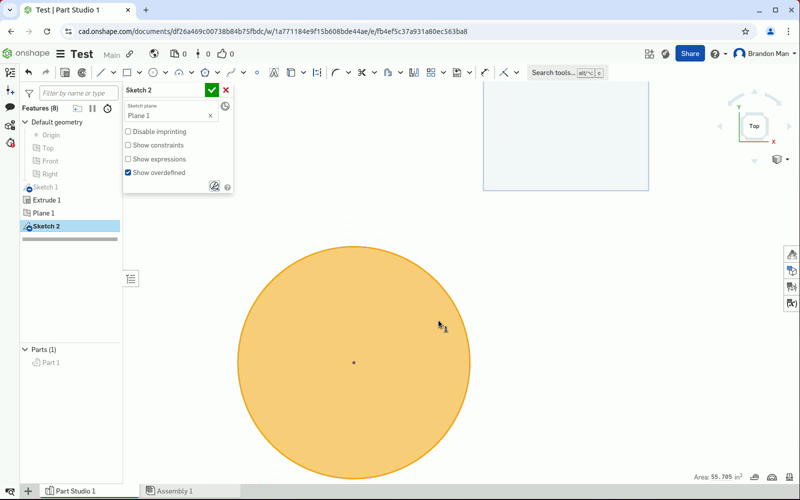
scroll(-6)
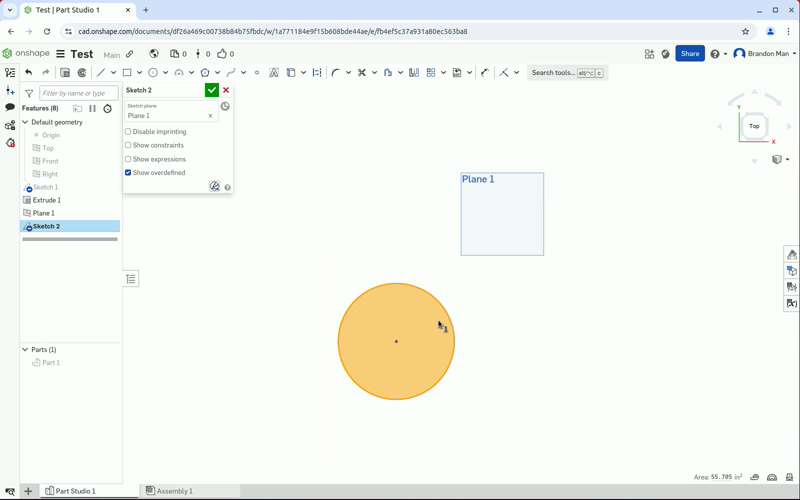
scroll(-6)
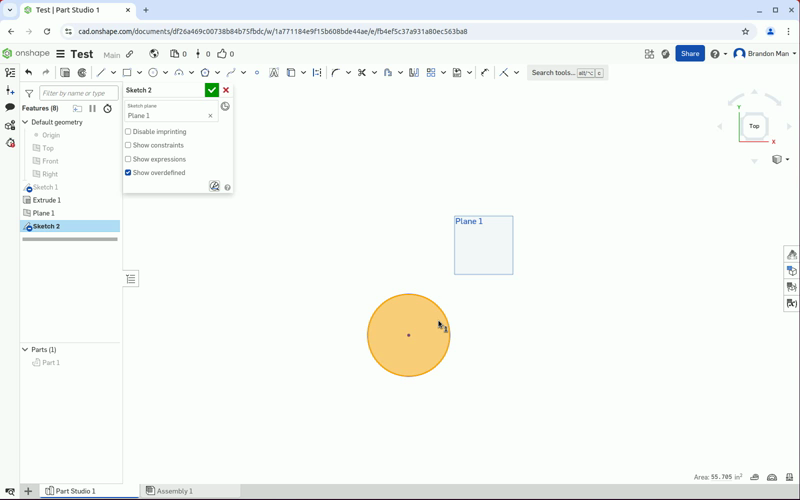
scroll(-6)
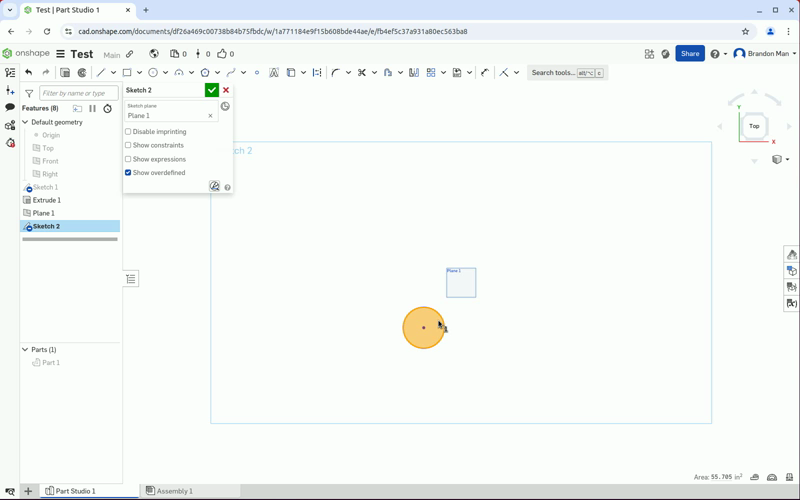
mouse_move(73, 352)
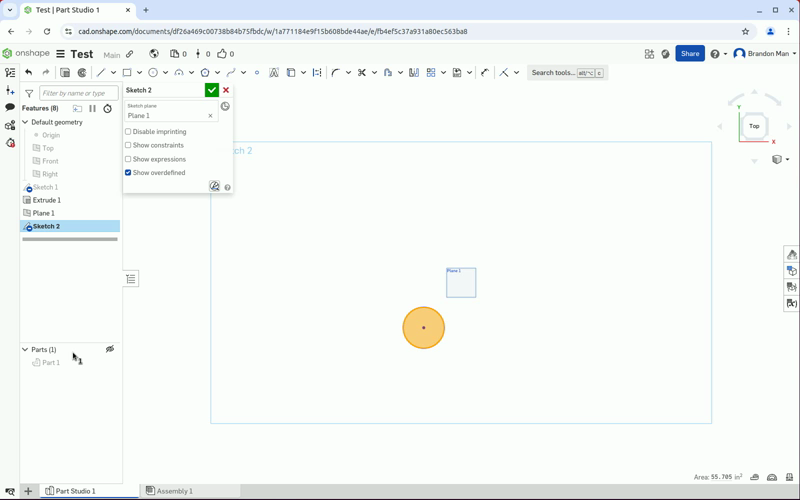
key(shift+y)
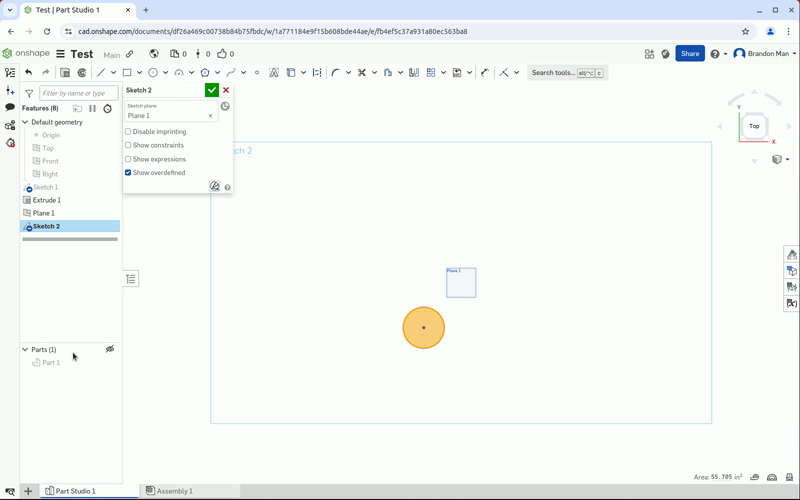
key(shift+e)
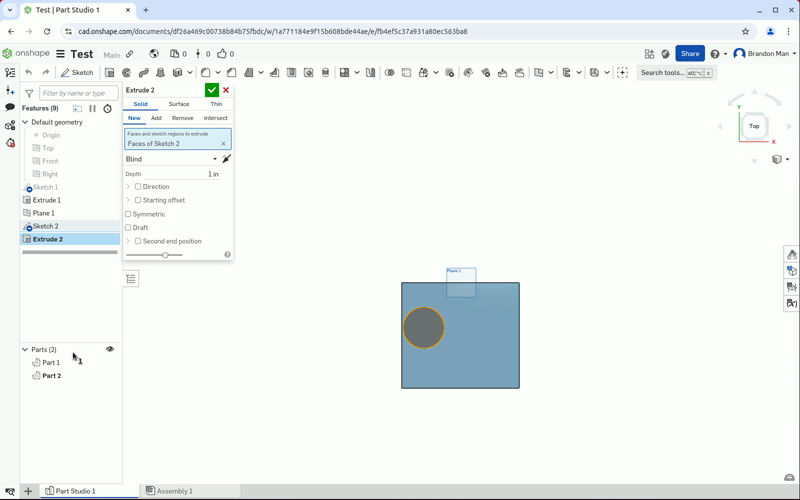
mouse_move(143, 106)
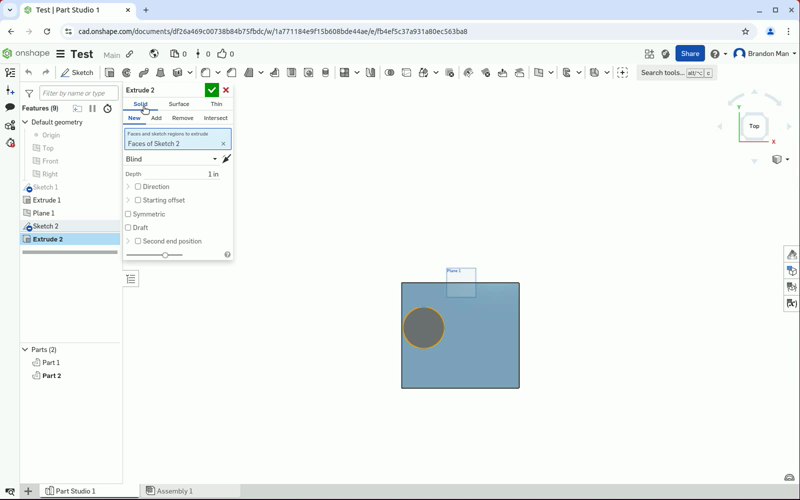
click(143, 106)
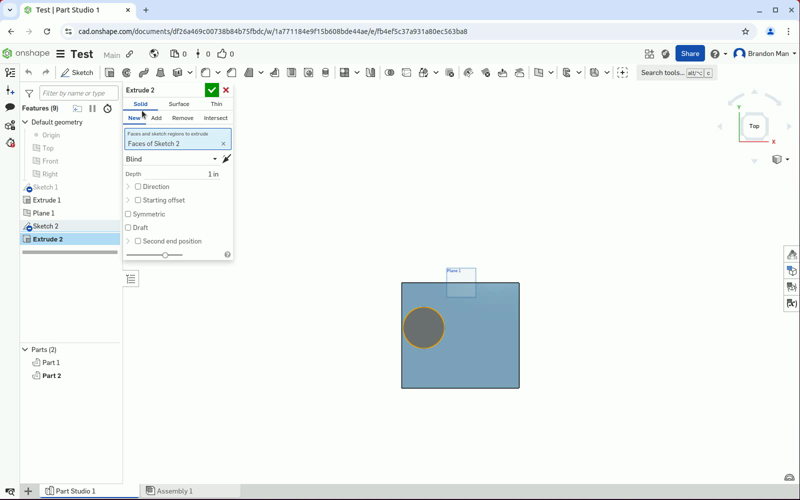
mouse_move(137, 120)
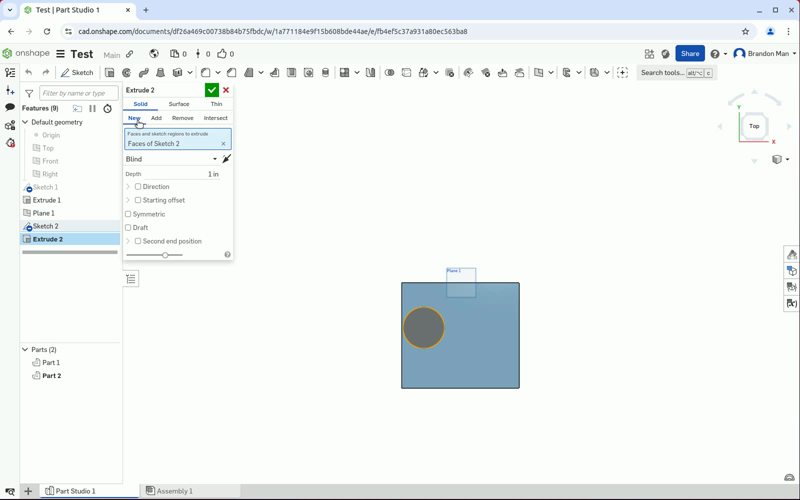
click(137, 120)
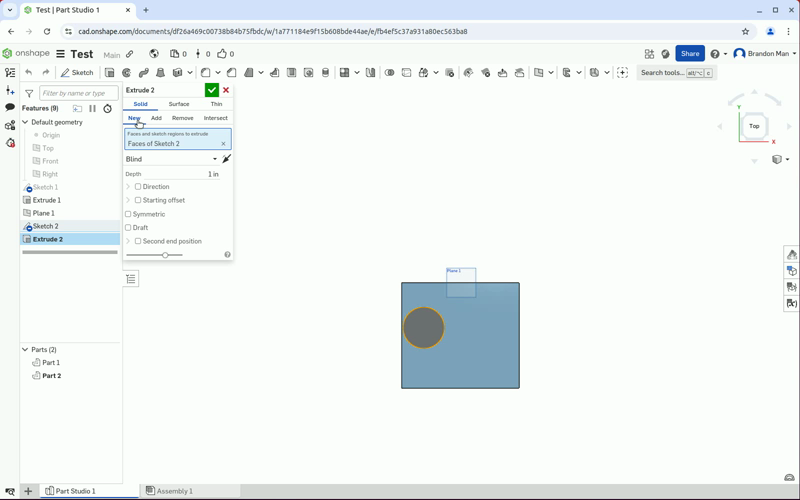
key(tab, 4)
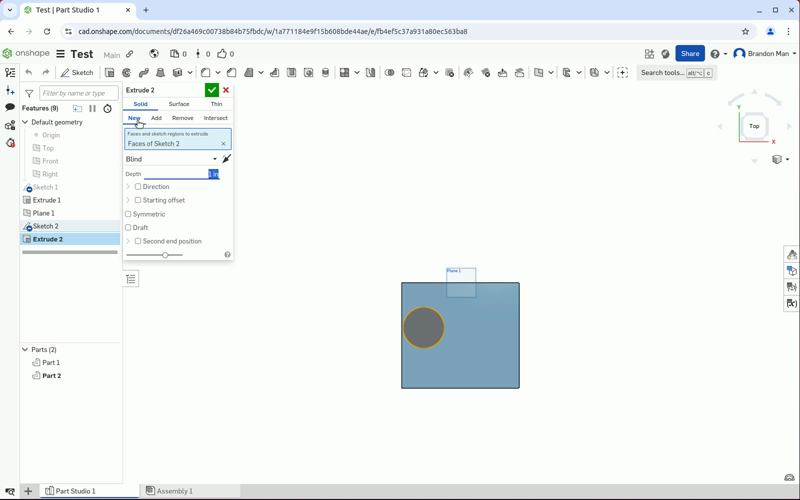
text(11.073)
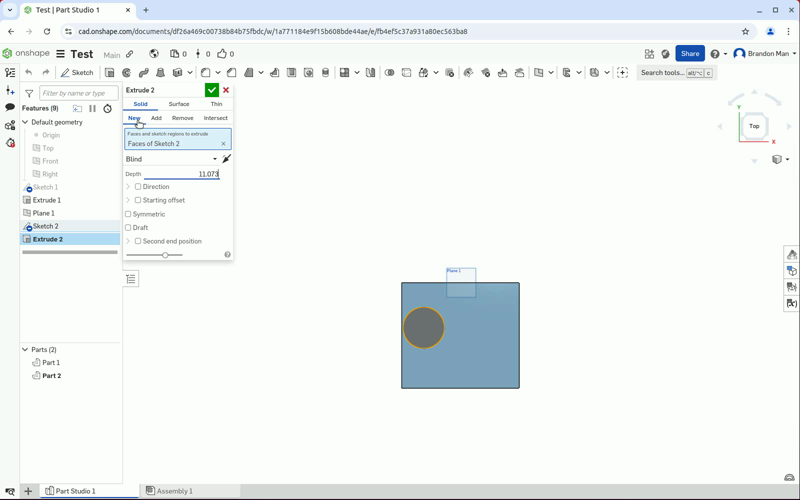
key(enter)
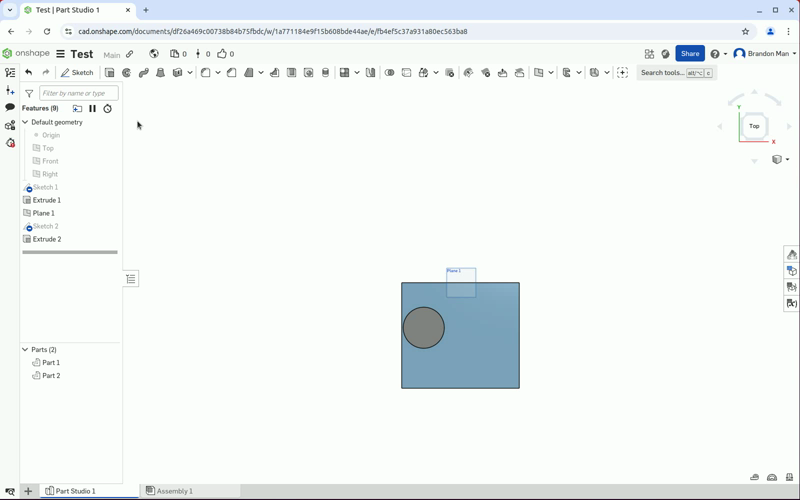
key(shift+h)
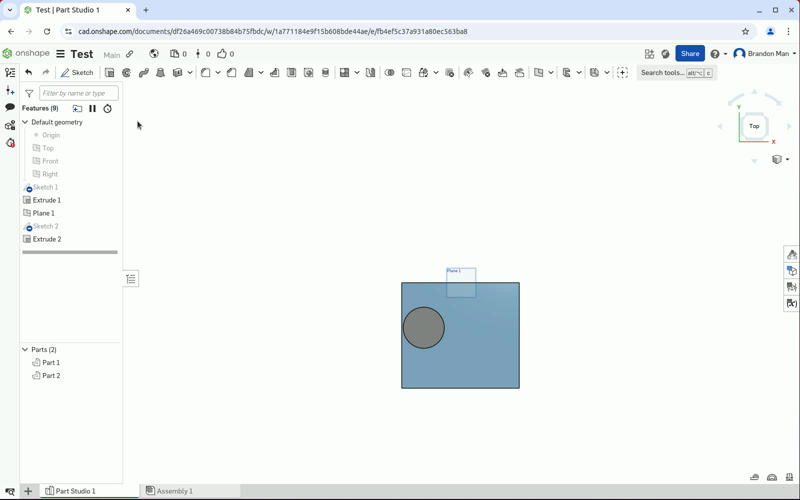
key(shift+h)
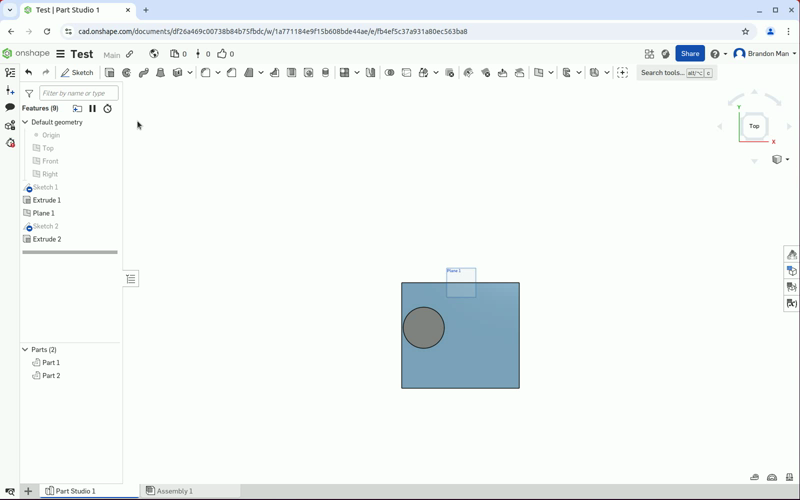
mouse_move(73, 189)
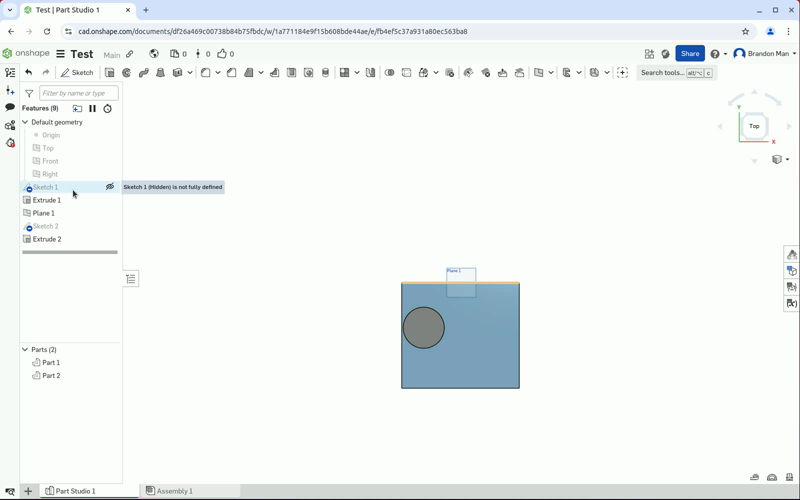
click(73, 189)
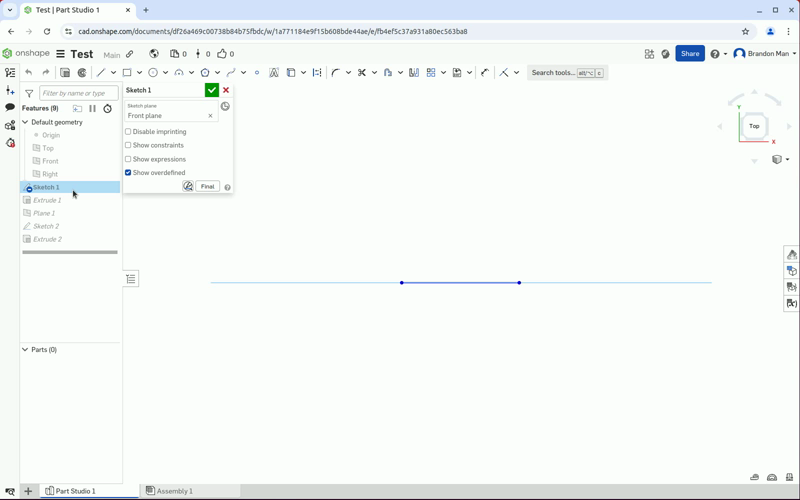
mouse_move(229, 92)
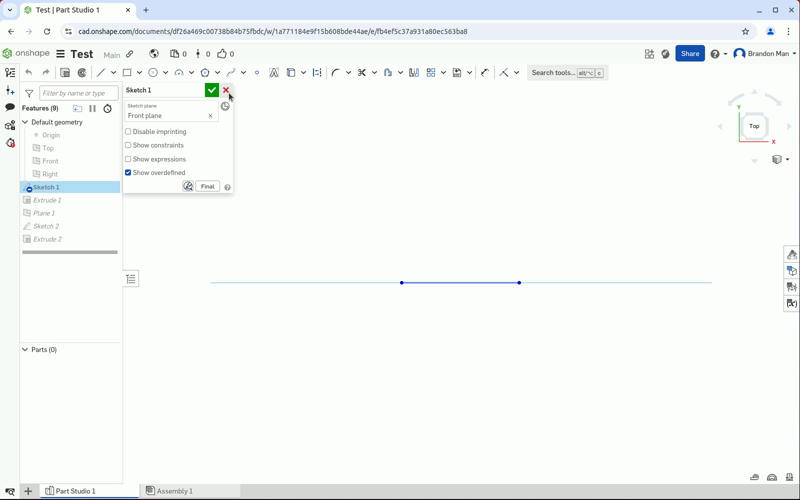
click(229, 92)
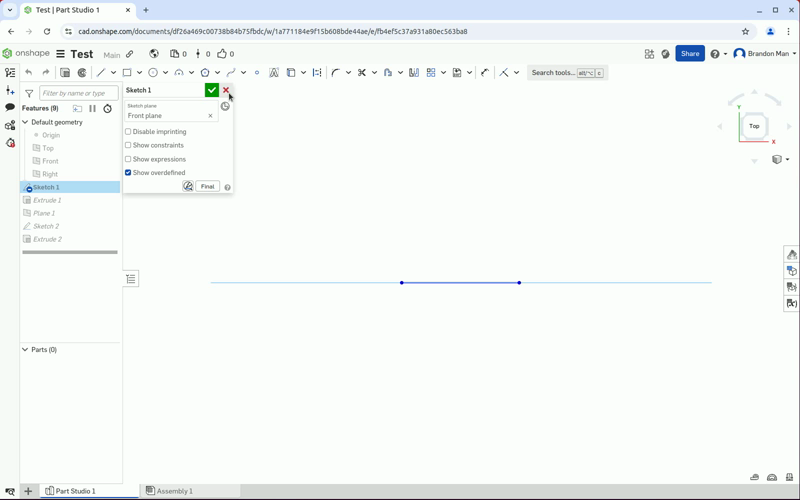
key(shift+s)
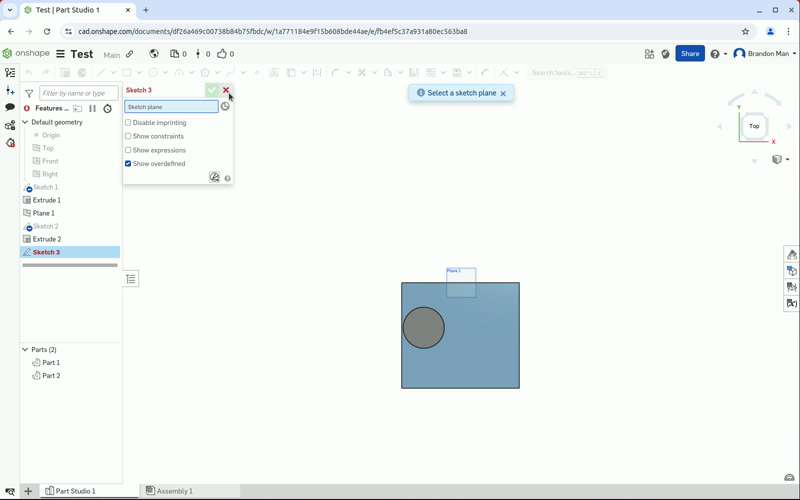
mouse_move(73, 215)
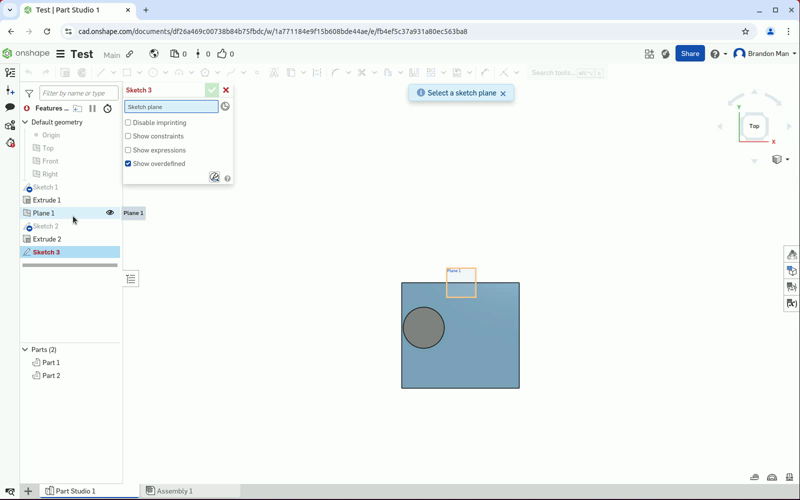
click(73, 215)
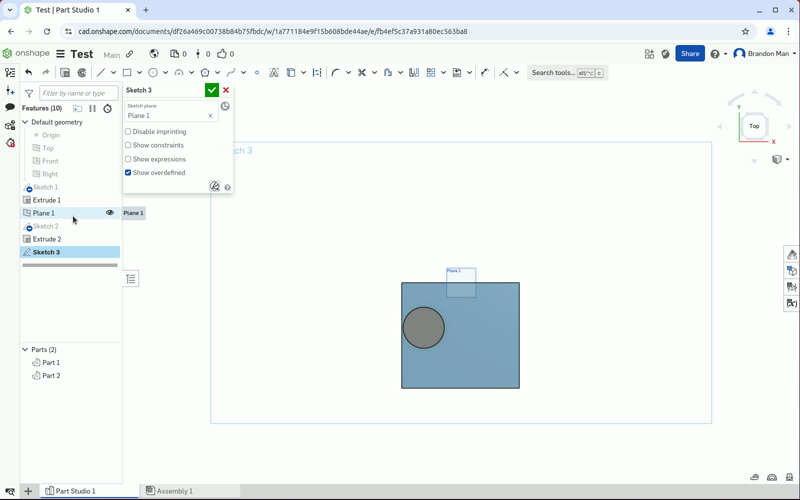
mouse_move(73, 352)
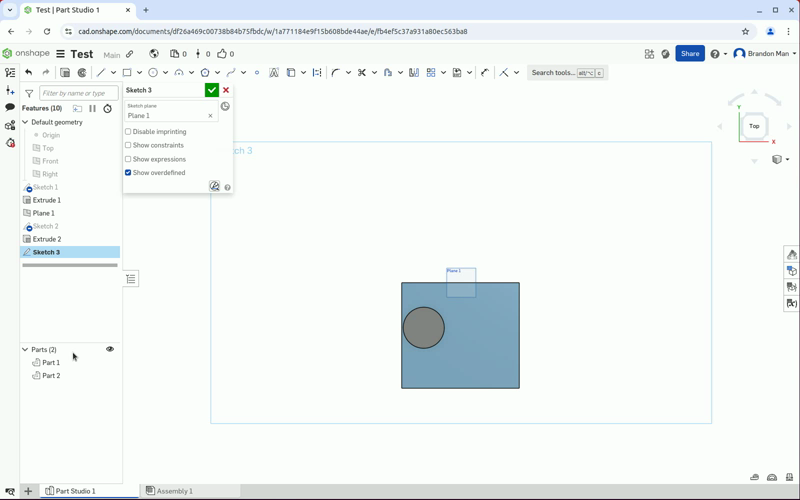
key(y)
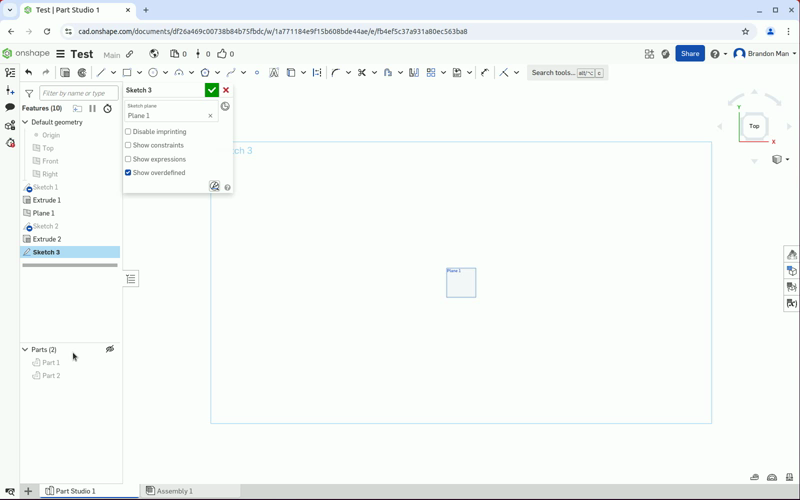
key(c)
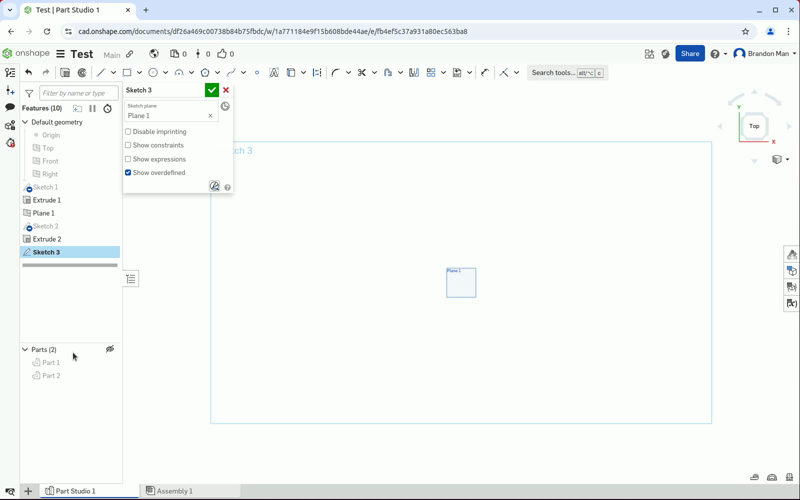
key_down(shift)
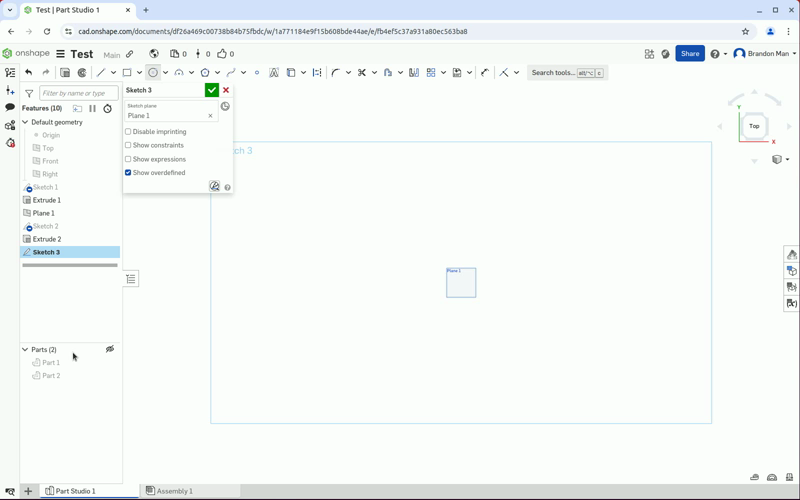
mouse_move(494, 333)
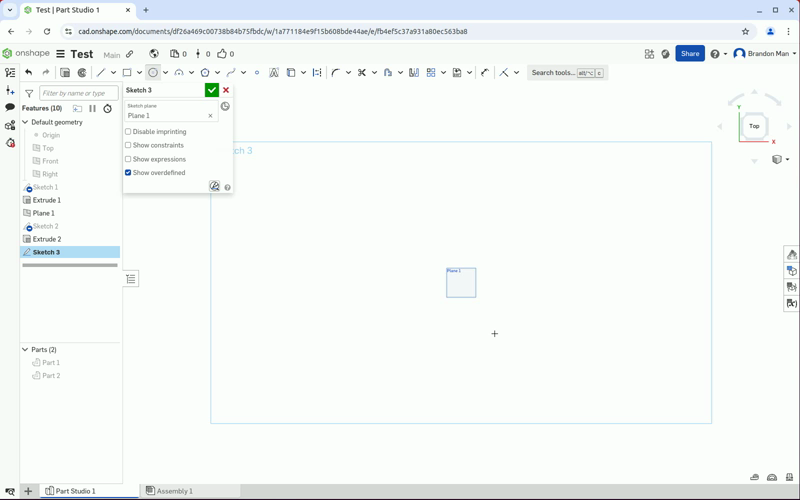
click(494, 333)
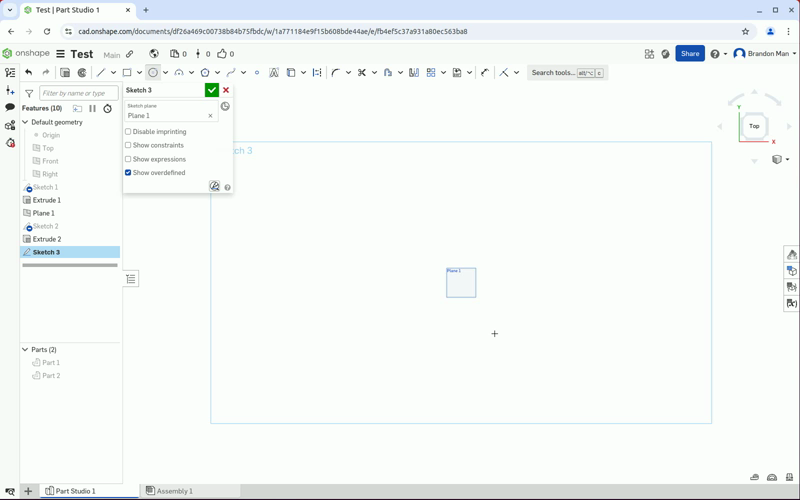
key_up(shift)
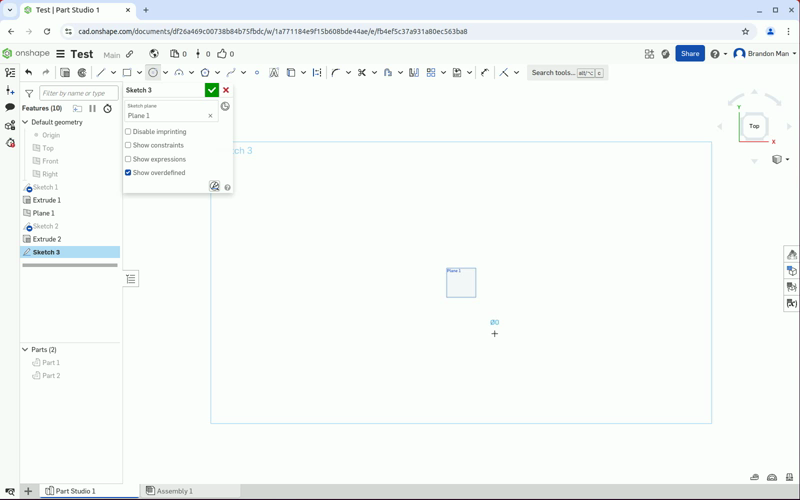
mouse_move(515, 333)
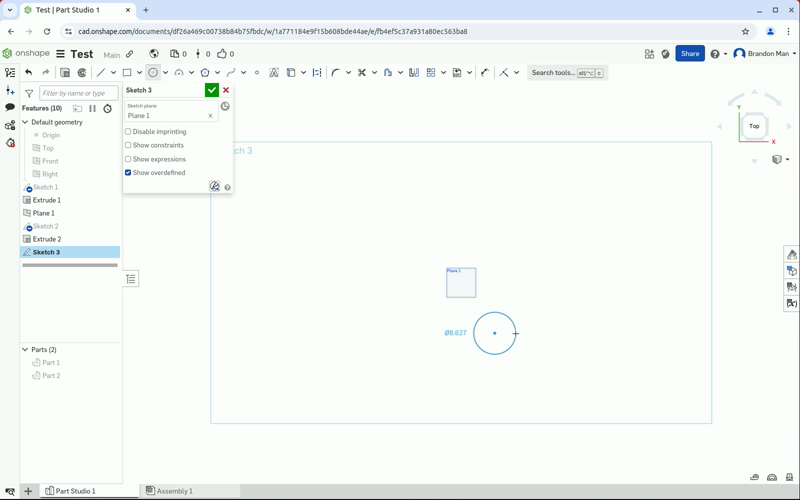
click(515, 333)
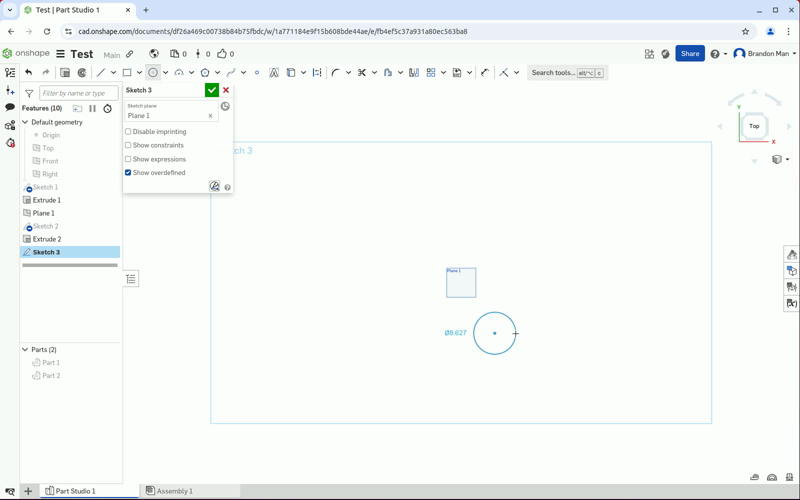
key(esc)
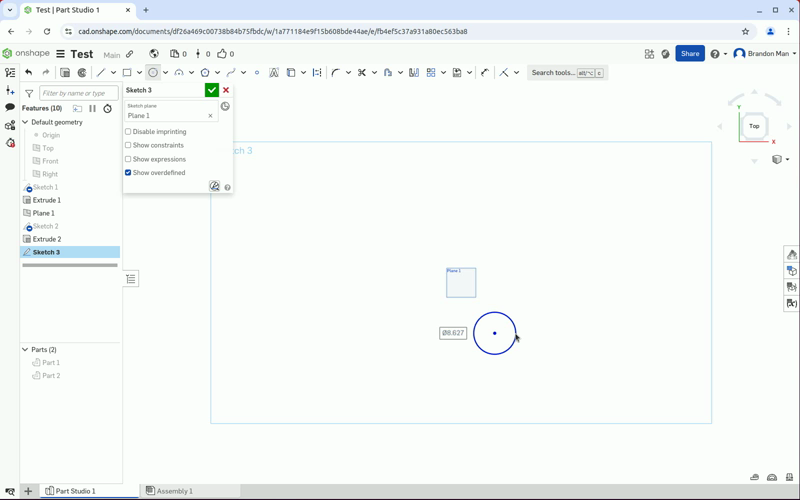
mouse_move(492, 352)
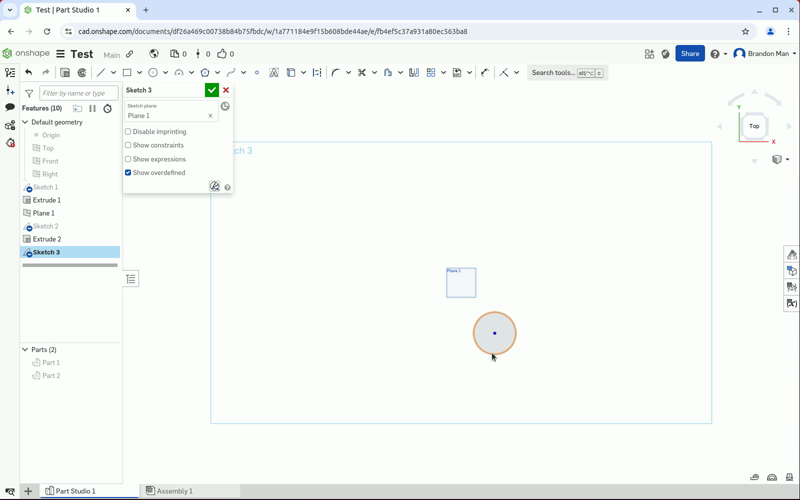
scroll(6)
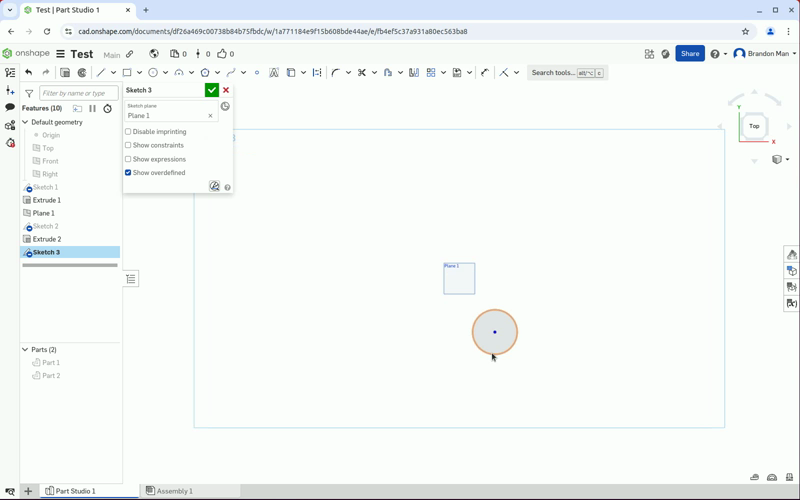
scroll(6)
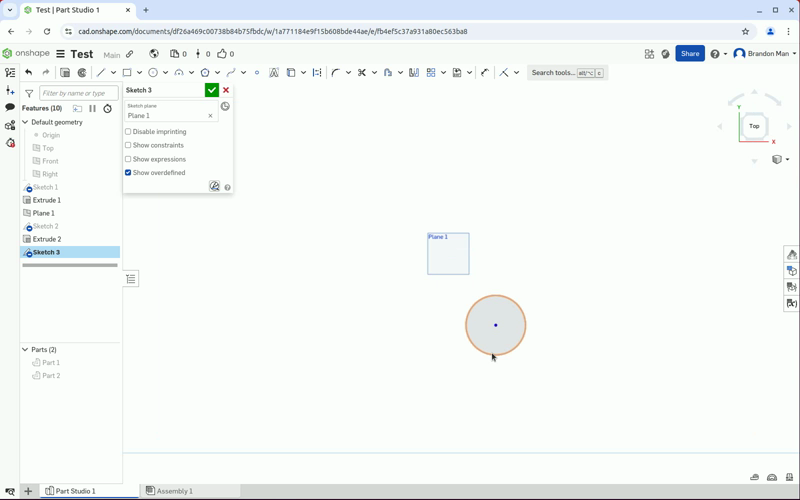
scroll(6)
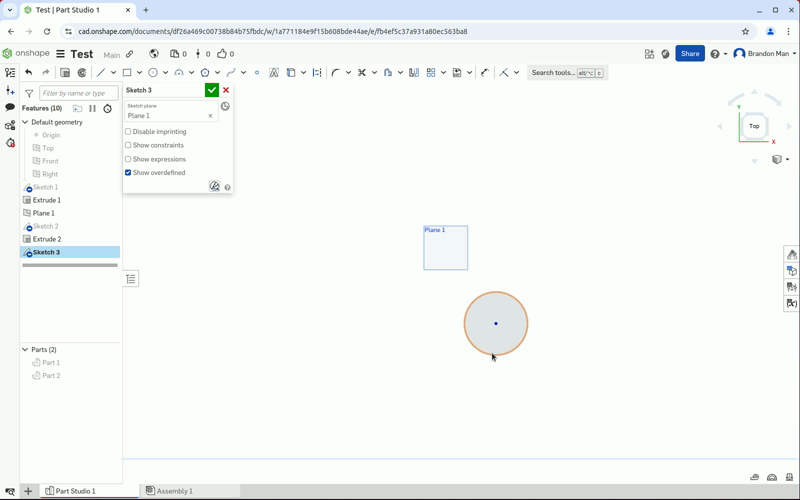
scroll(6)
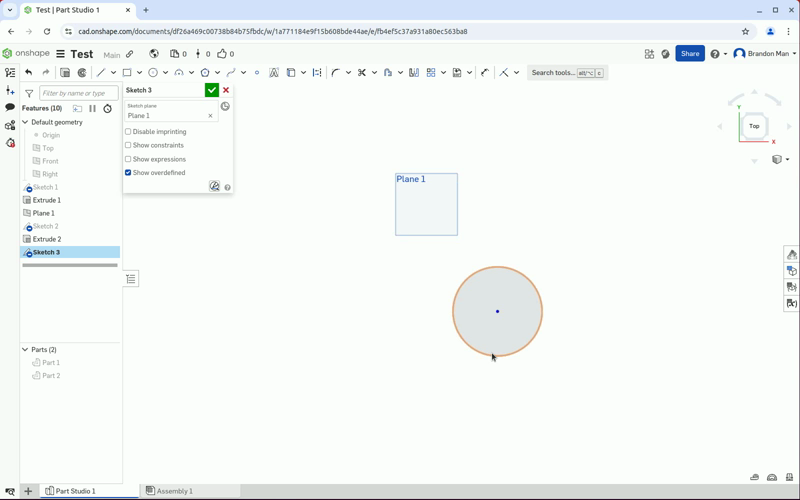
scroll(6)
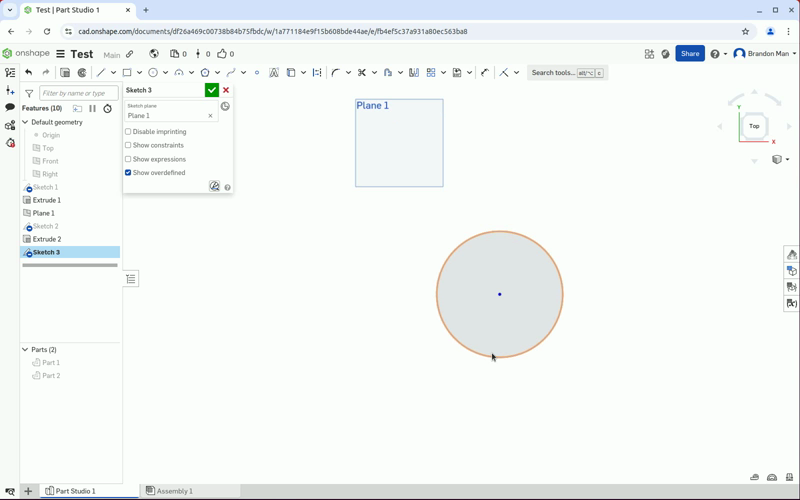
scroll(6)
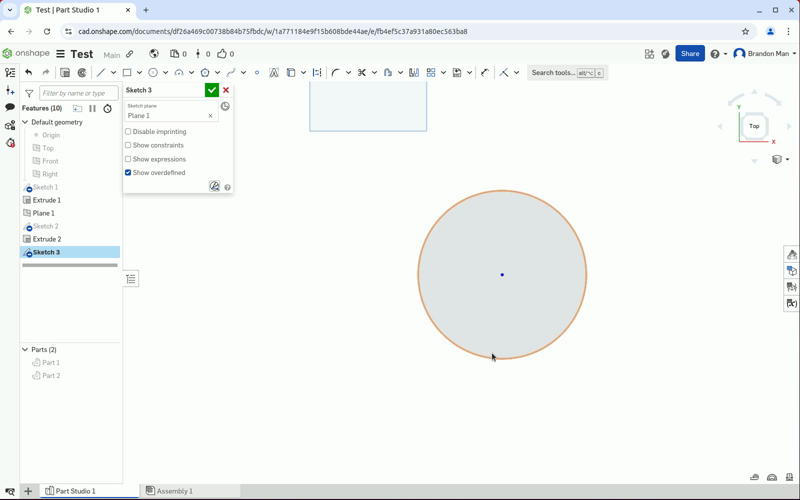
scroll(6)
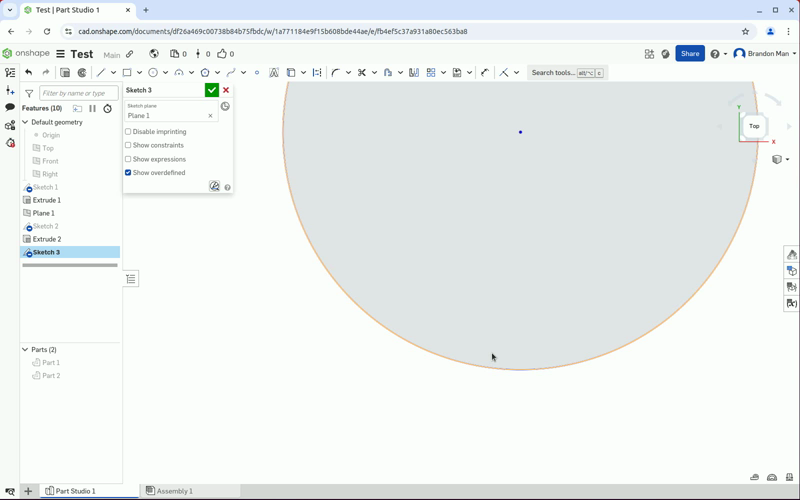
click(492, 352)
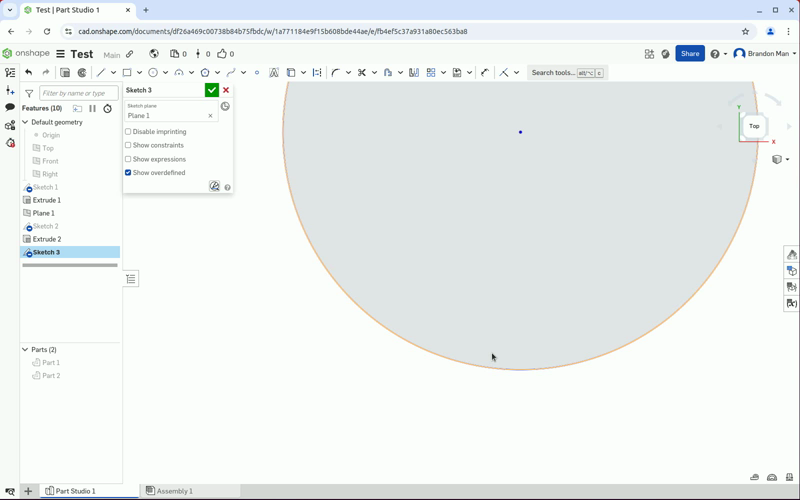
scroll(-6)
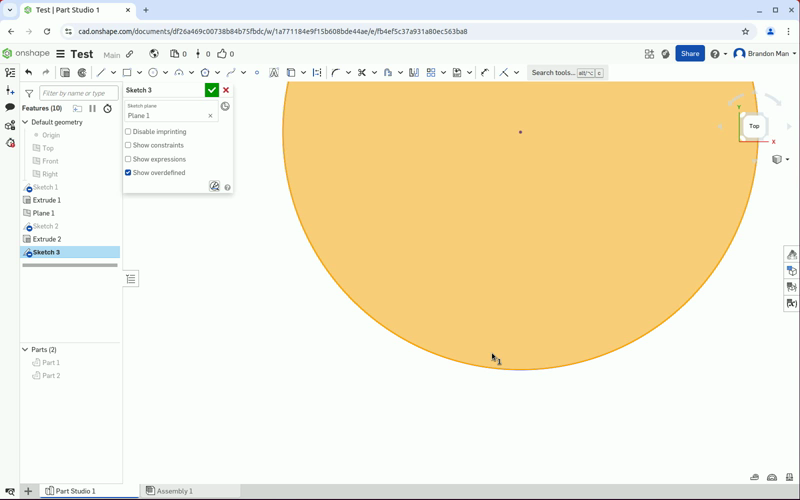
scroll(-6)
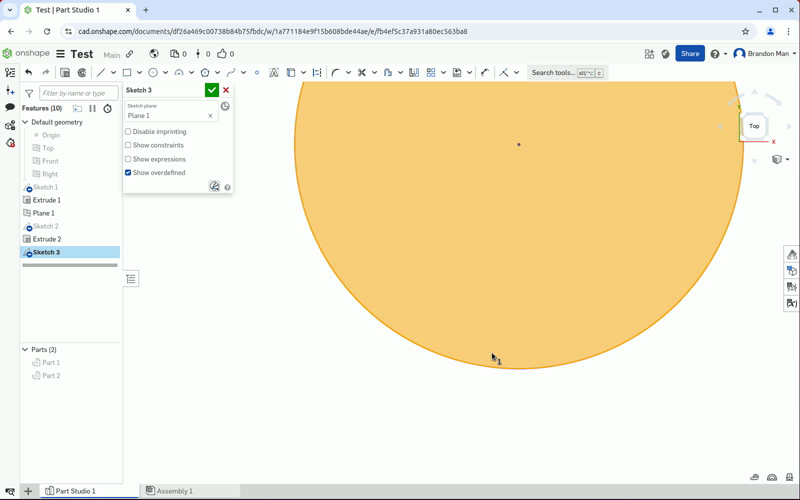
scroll(-6)
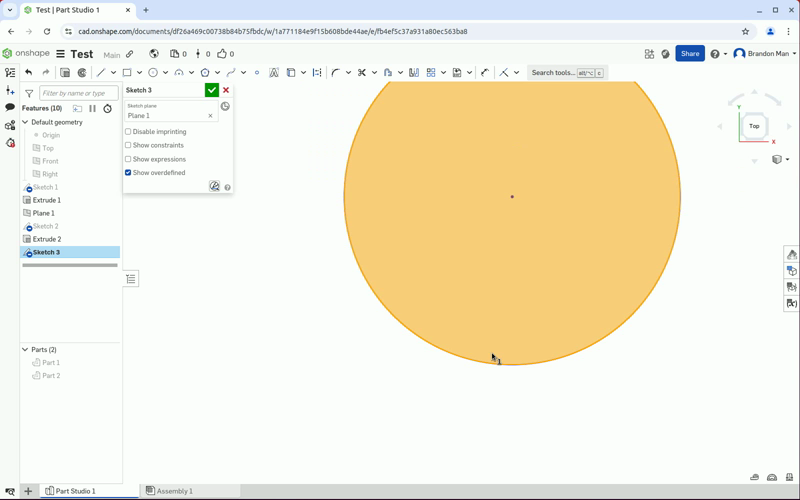
scroll(-6)
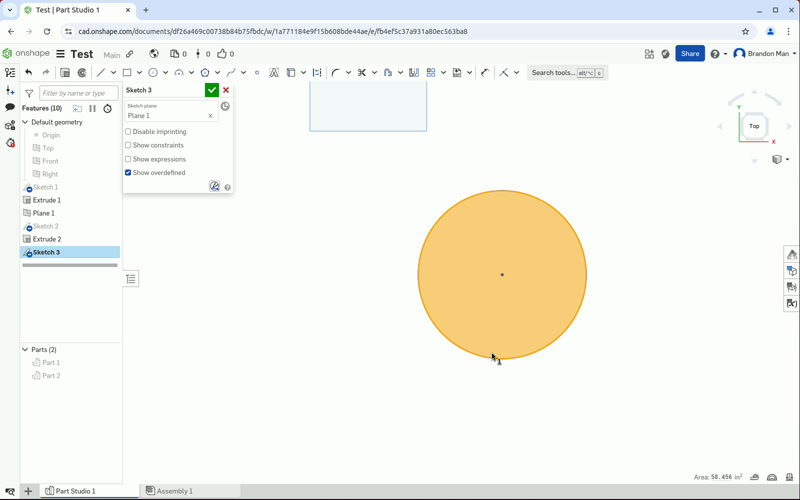
scroll(-6)
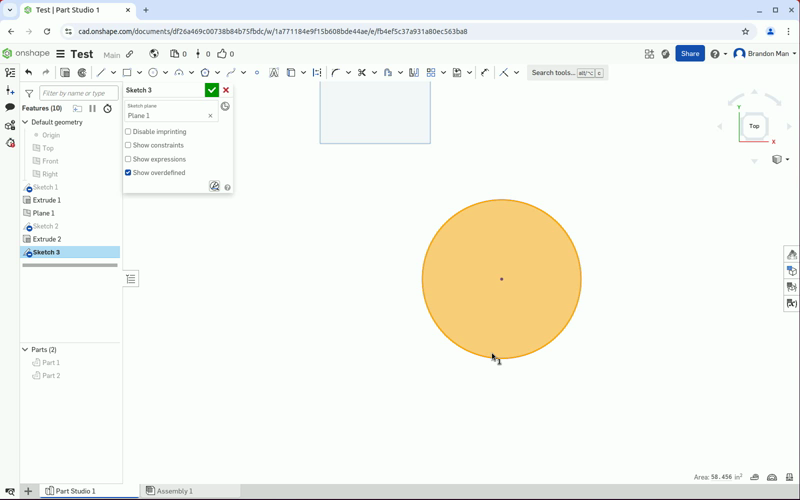
scroll(-6)
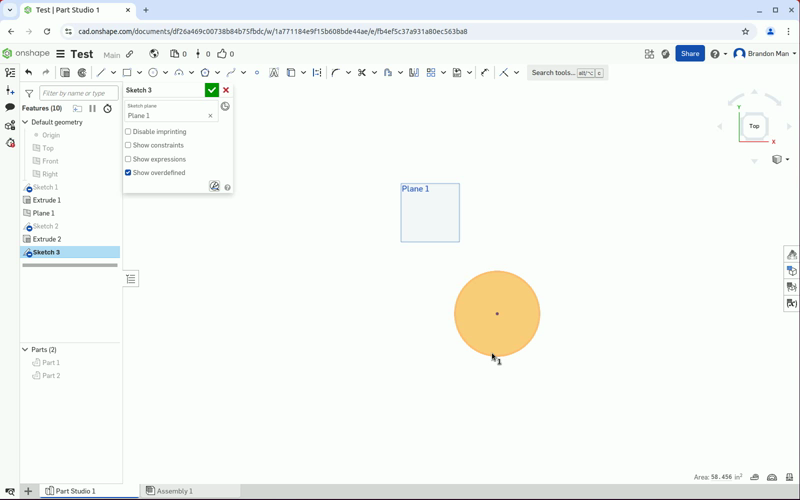
scroll(-6)
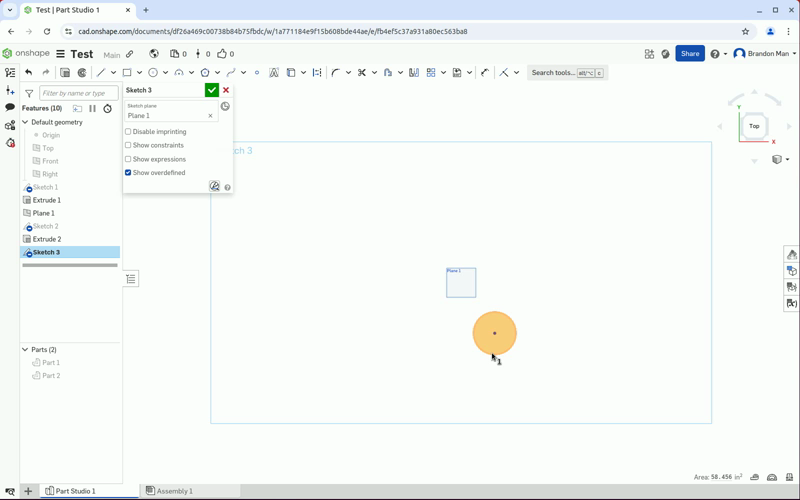
mouse_move(73, 352)
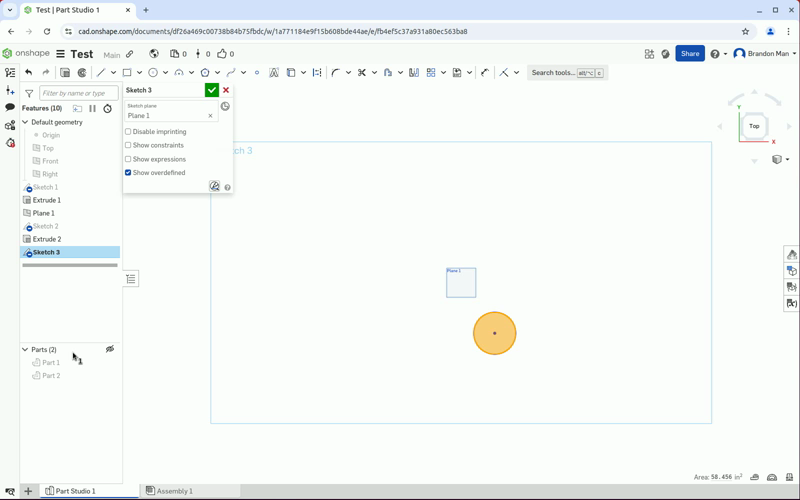
key(shift+y)
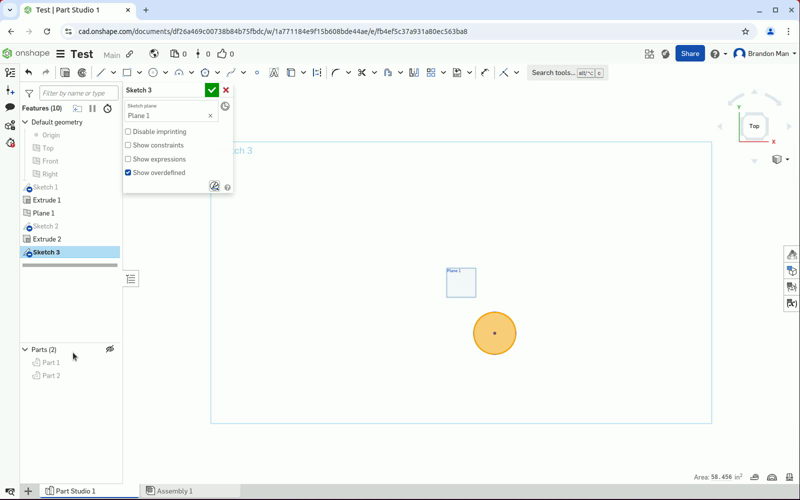
key(shift+e)
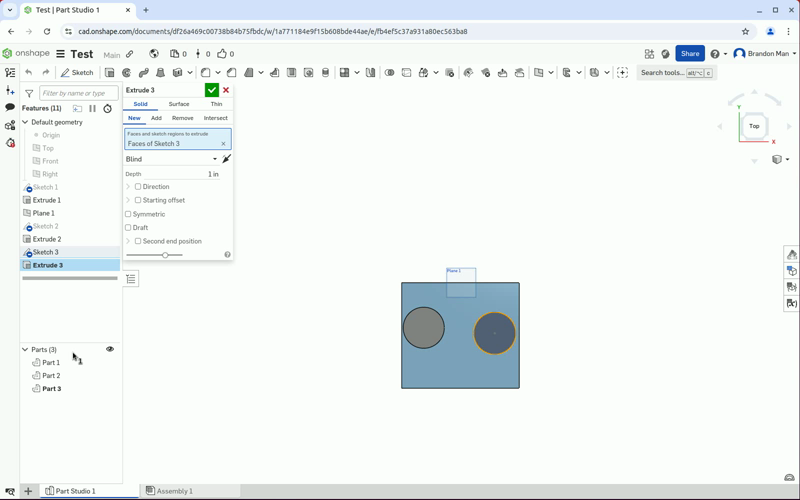
mouse_move(143, 106)
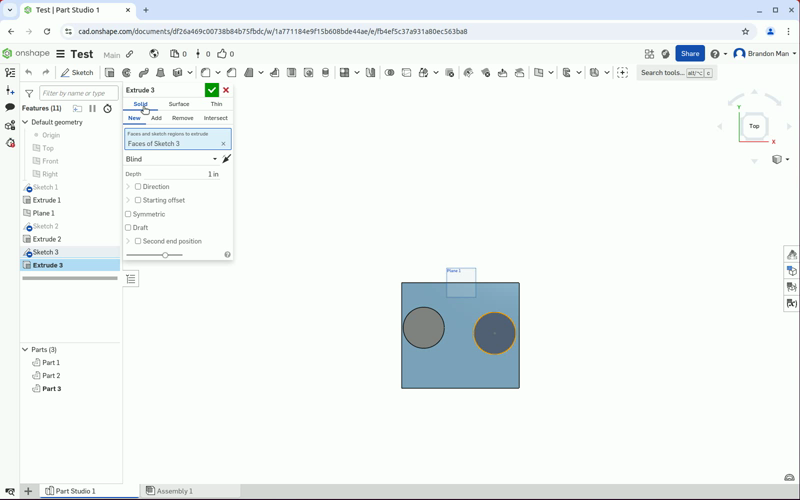
click(143, 106)
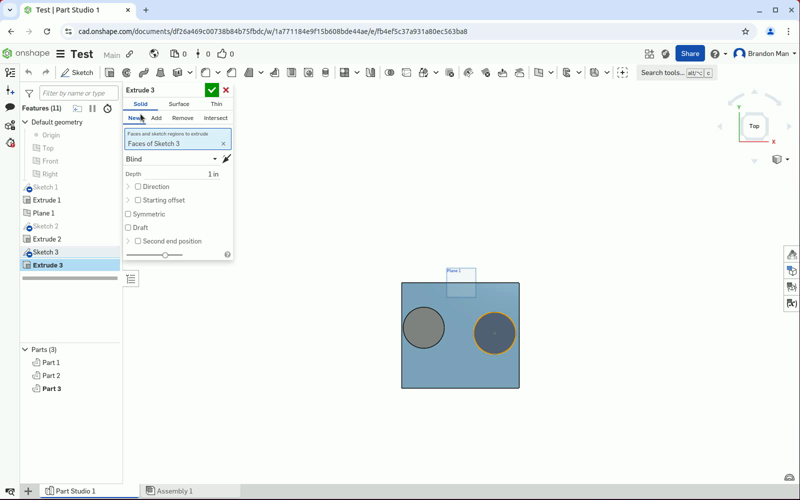
mouse_move(137, 120)
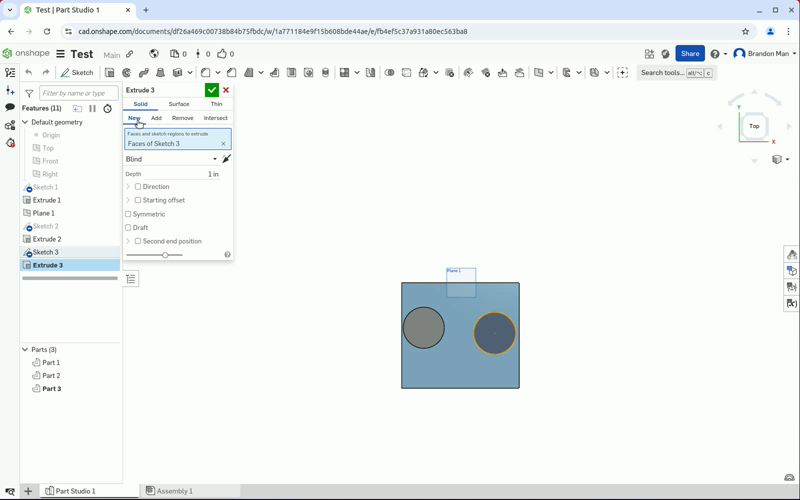
click(137, 120)
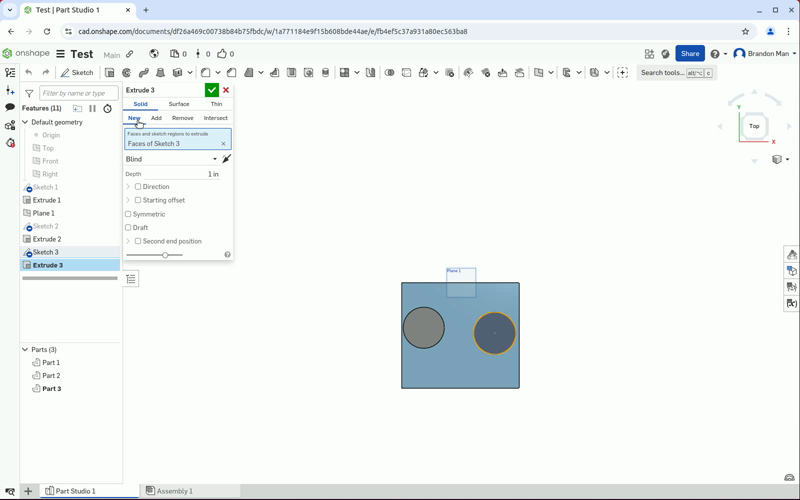
key(tab, 4)
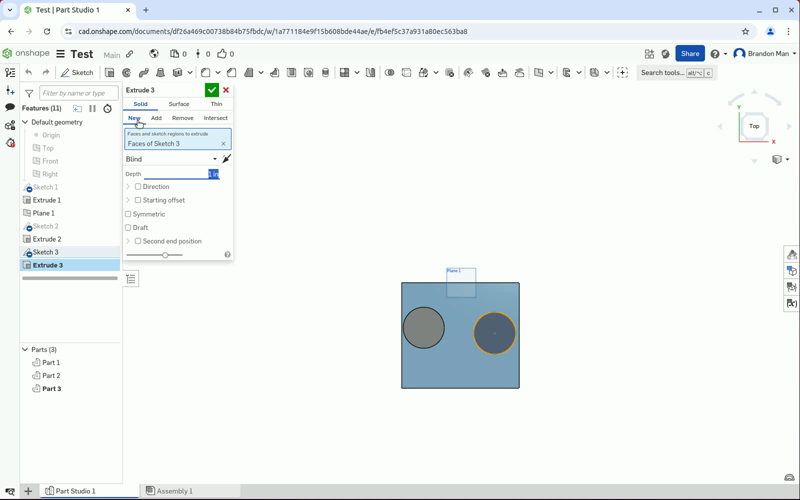
text(11.073)
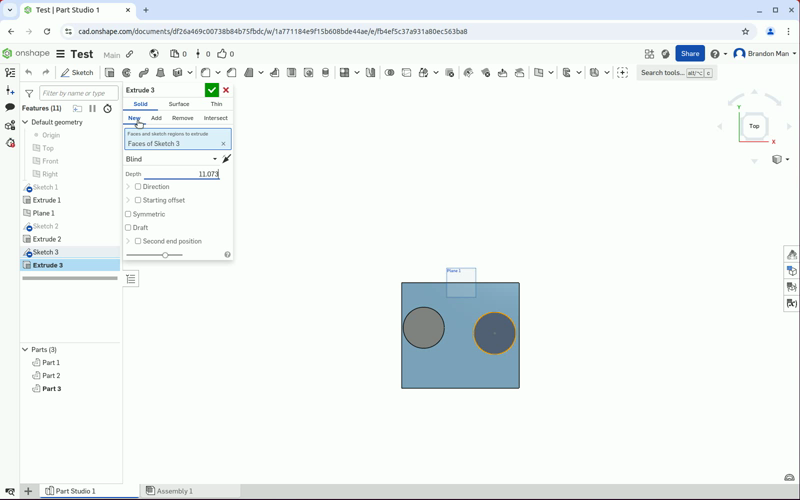
key(enter)
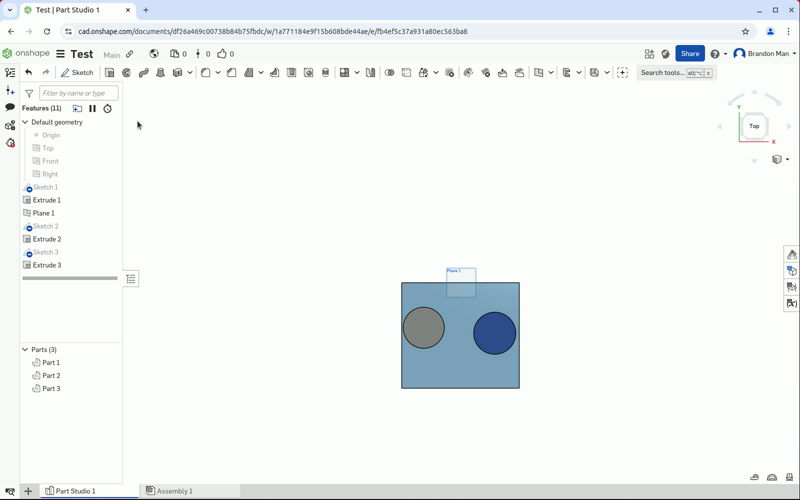
key(shift+h)
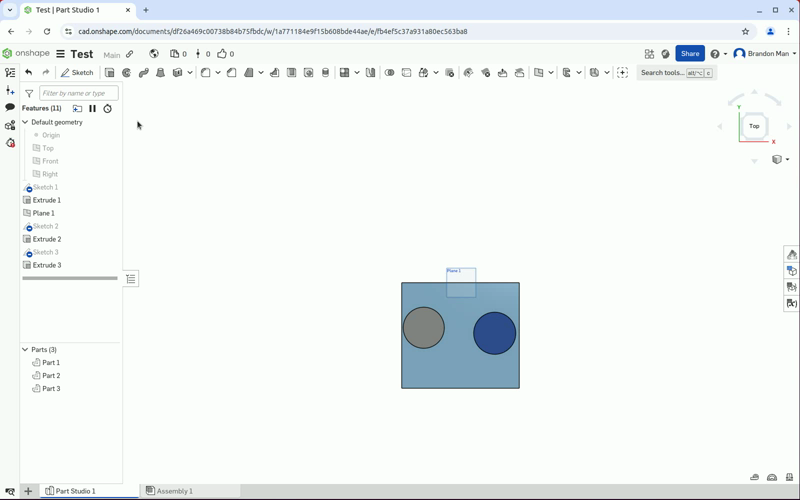
key(shift+h)
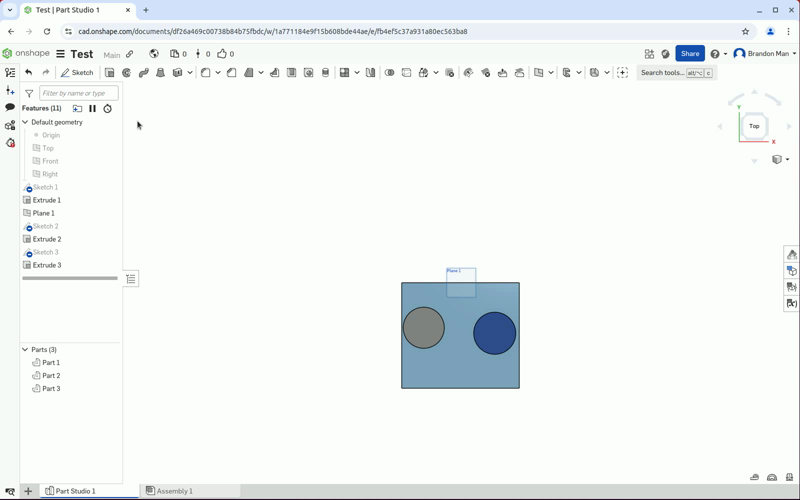
mouse_move(73, 189)
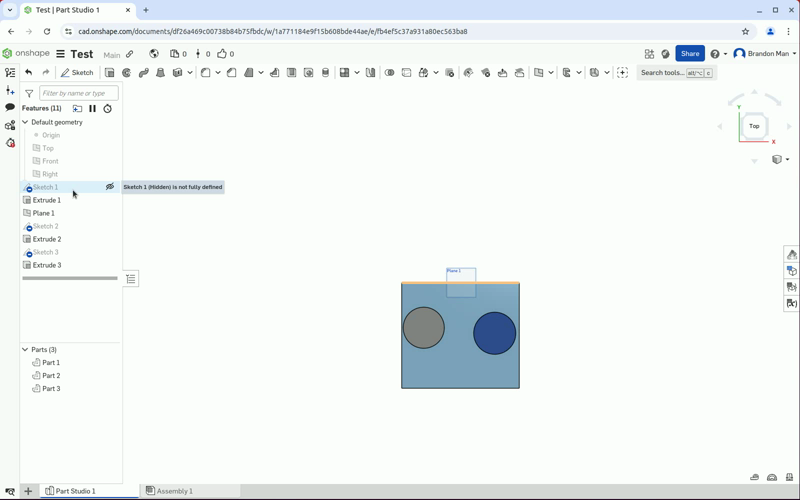
click(73, 189)
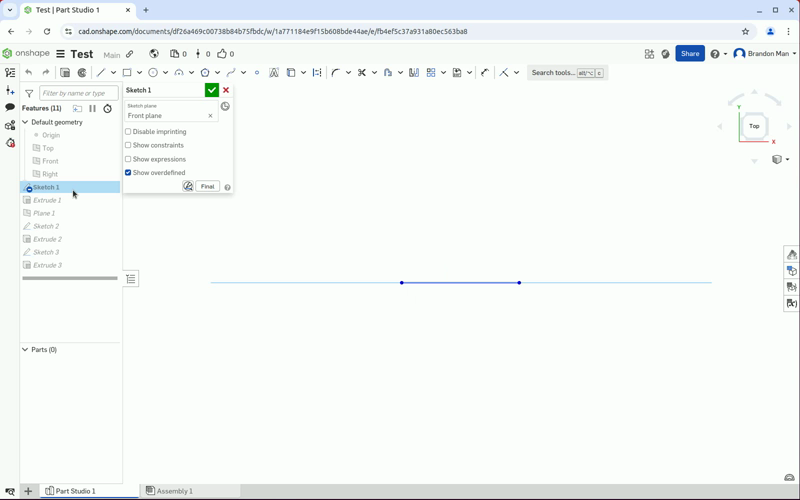
mouse_move(229, 92)
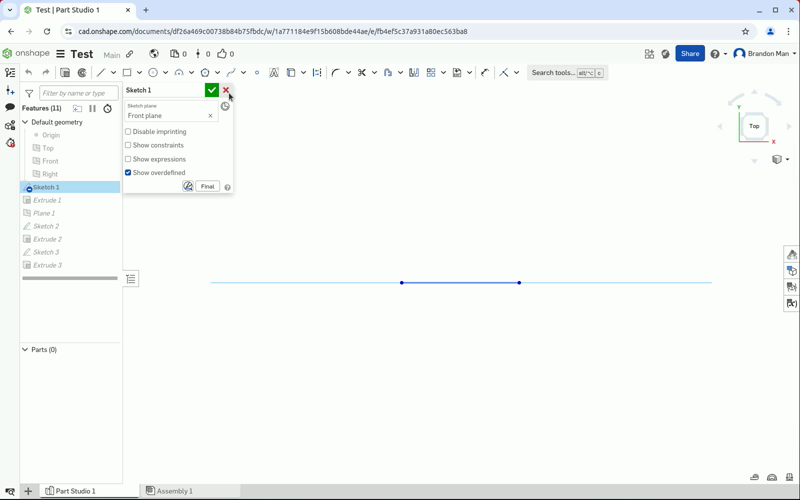
click(229, 92)
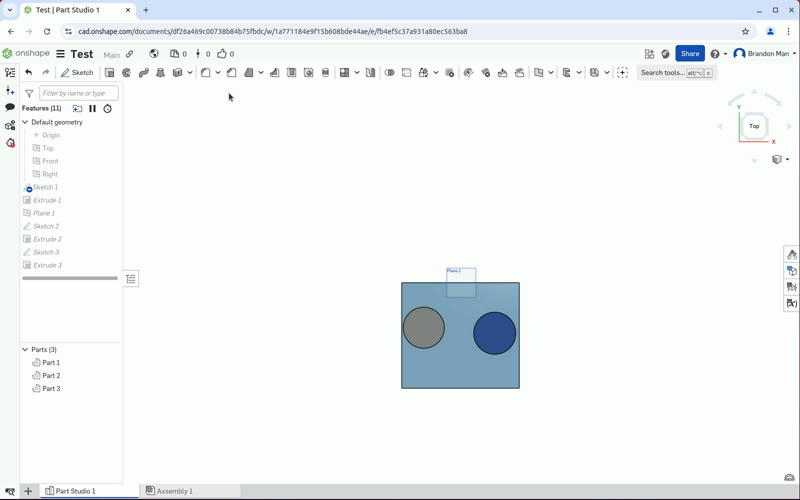
mouse_move(73, 352)
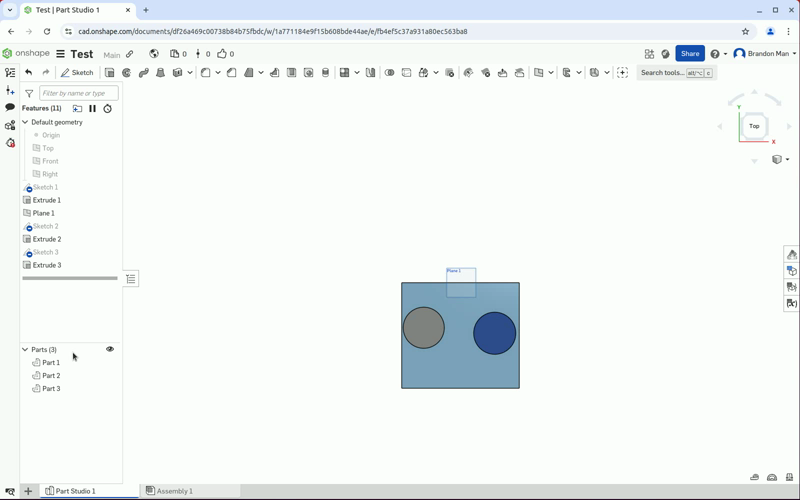
key(y)
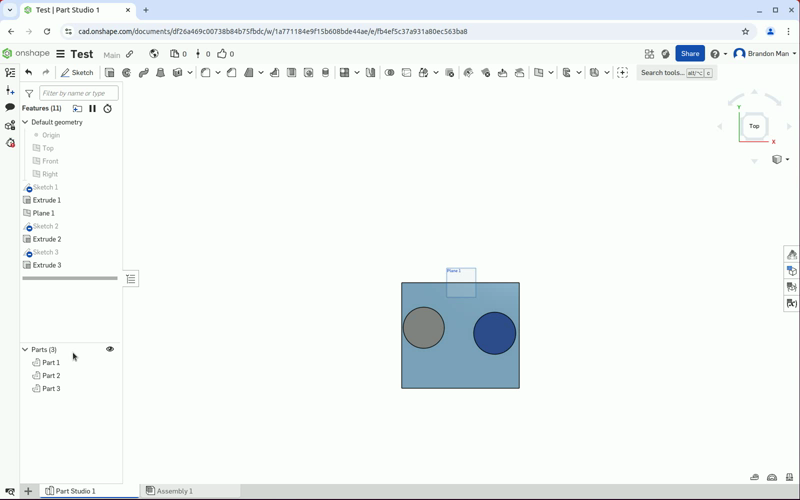
key(shift+p)
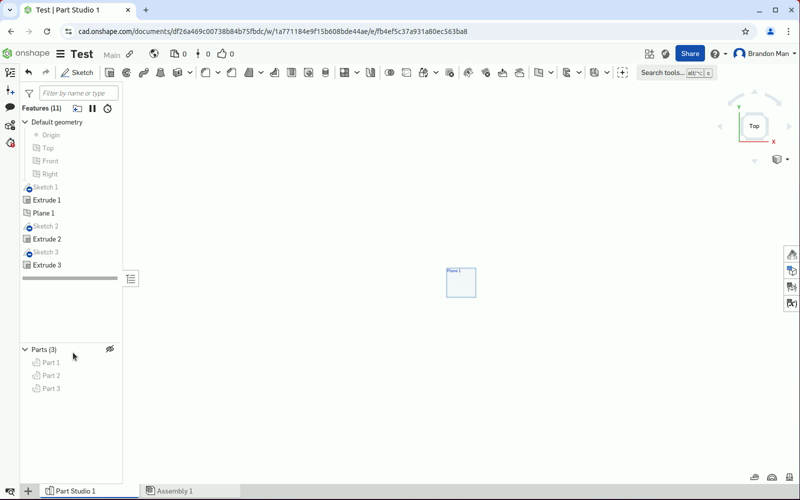
key(space)
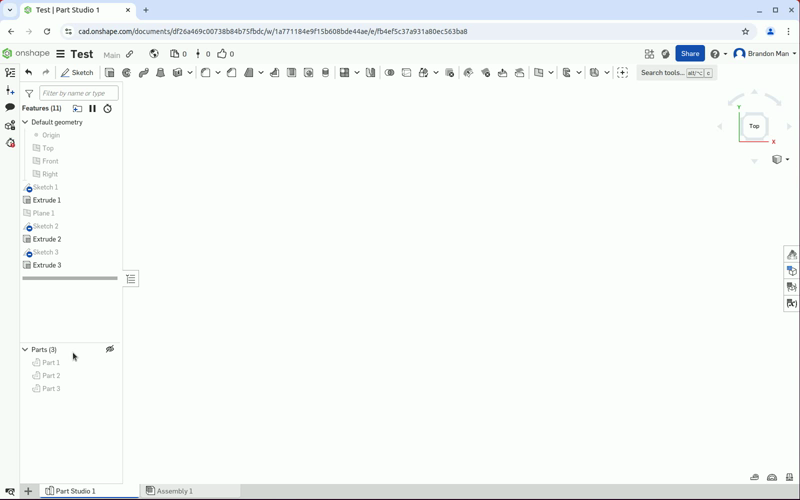
key_down(shift)
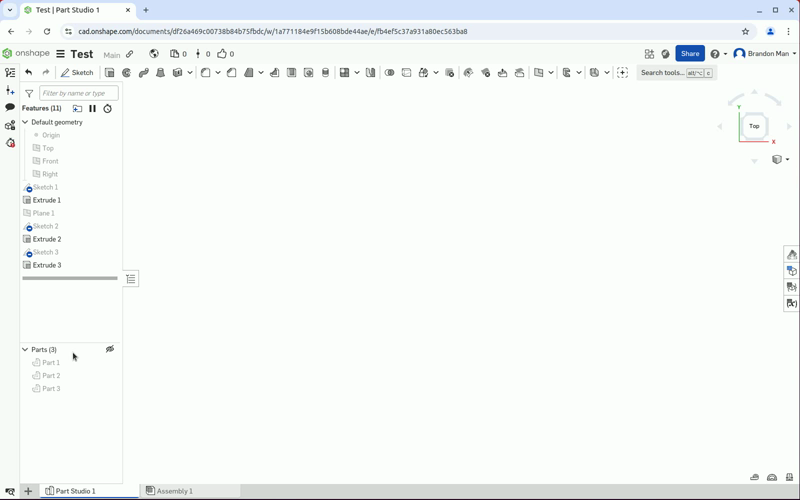
key(up)
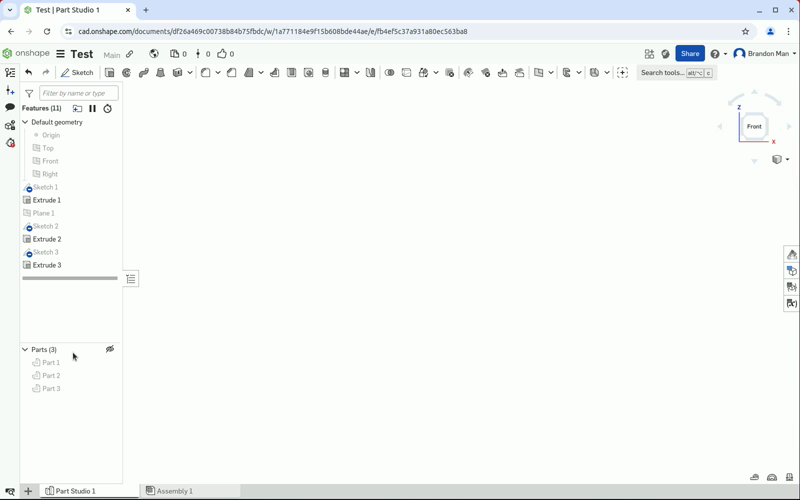
key_up(shift)
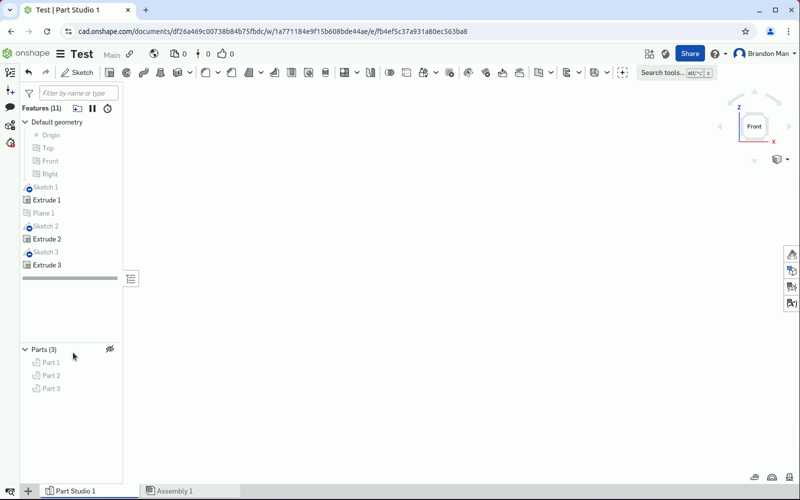
mouse_move(73, 352)
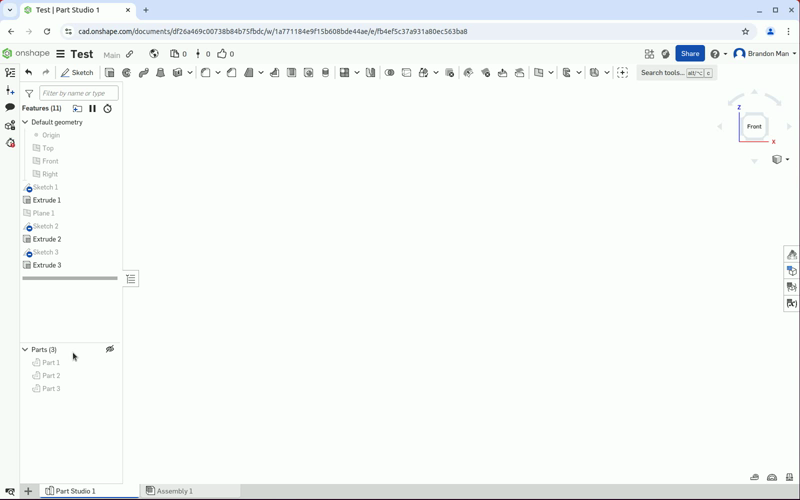
key(shift+y)
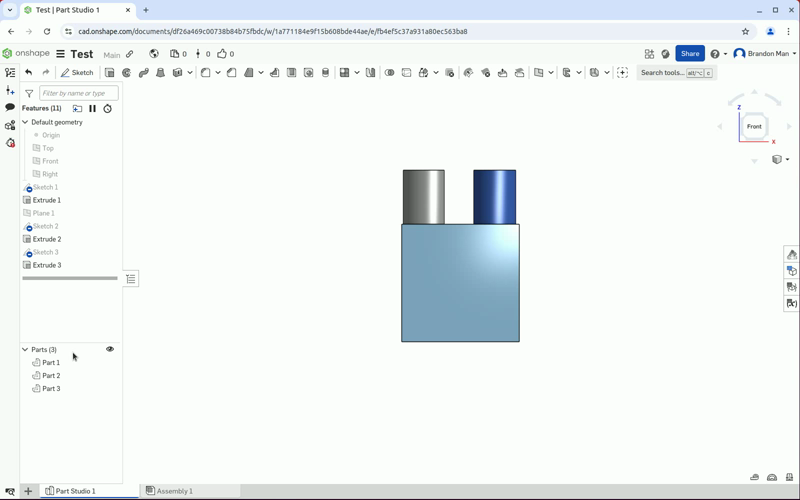
mouse_move(541, 75)
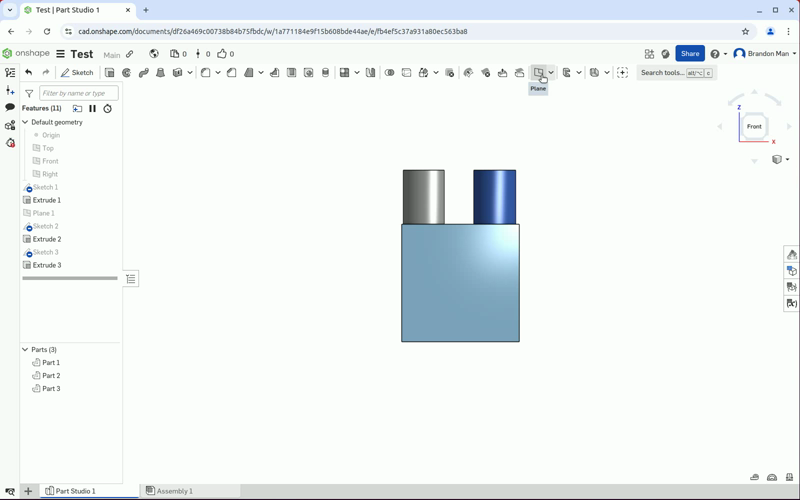
click(541, 75)
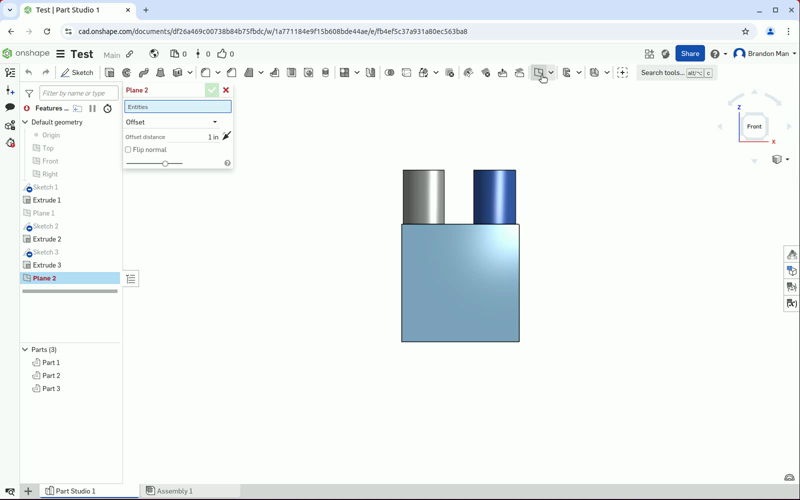
mouse_move(73, 163)
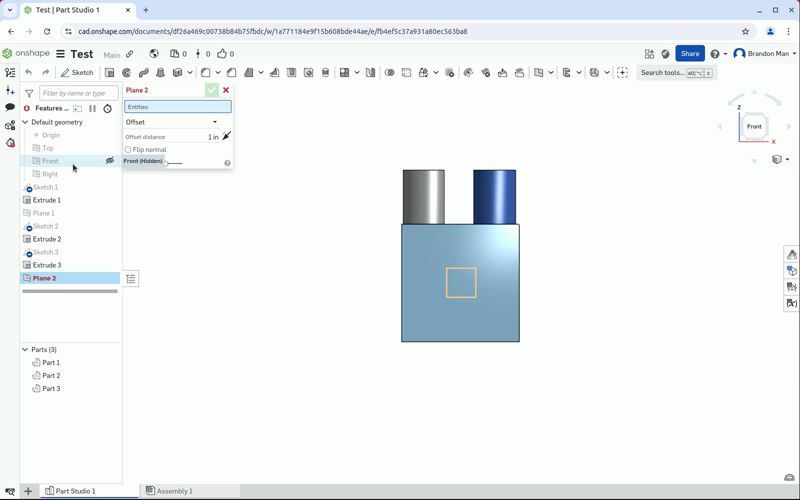
click(73, 163)
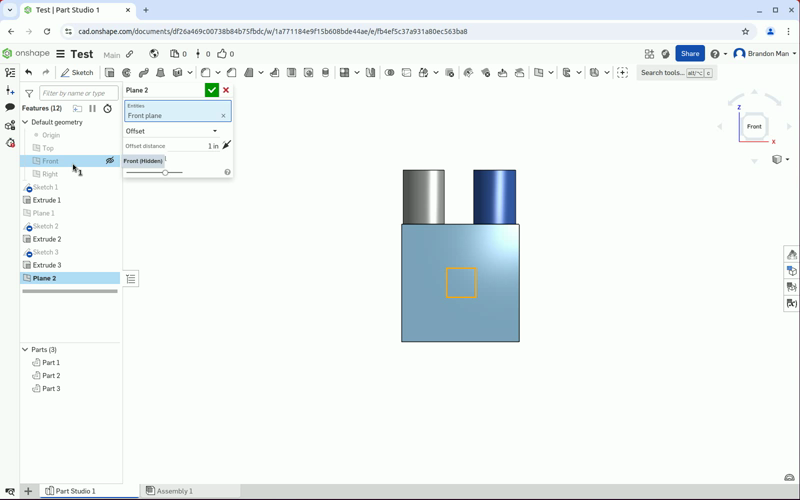
key(tab, 2)
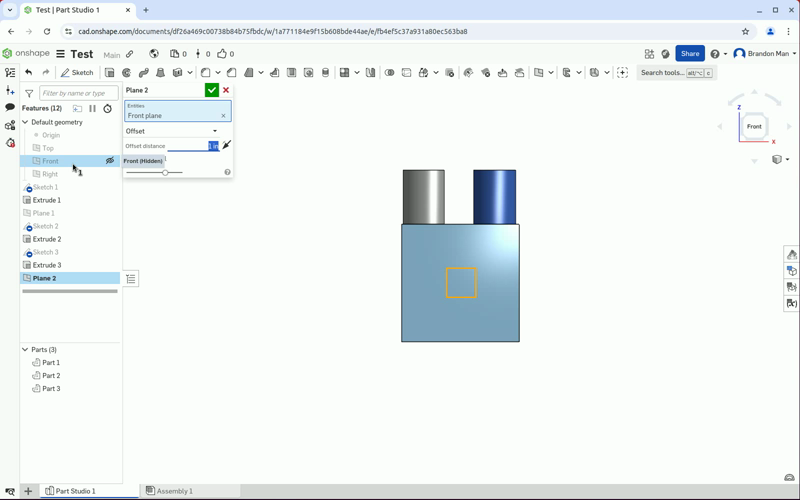
text(21.66)
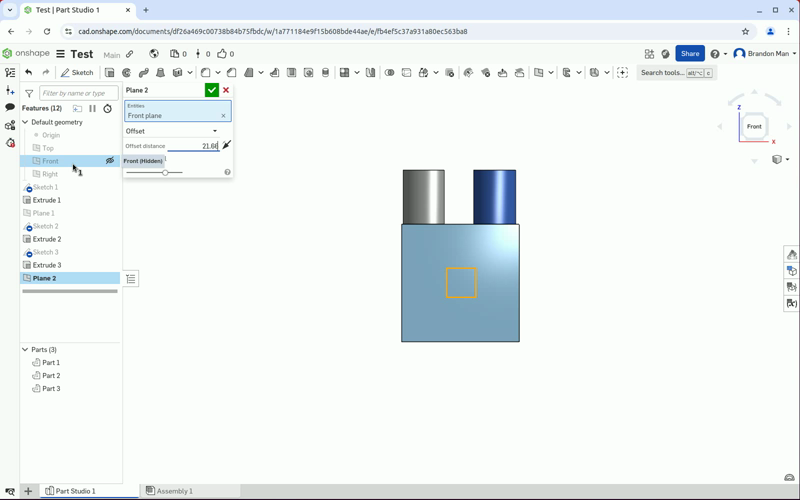
key(enter, 2)
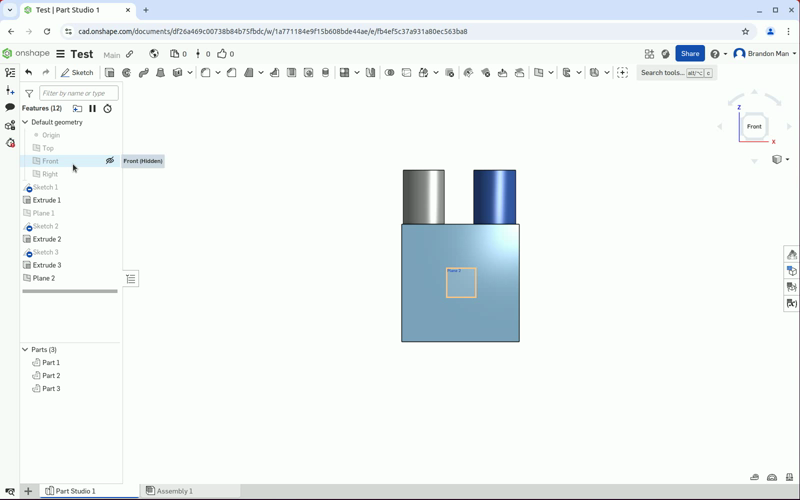
key(shift+s)
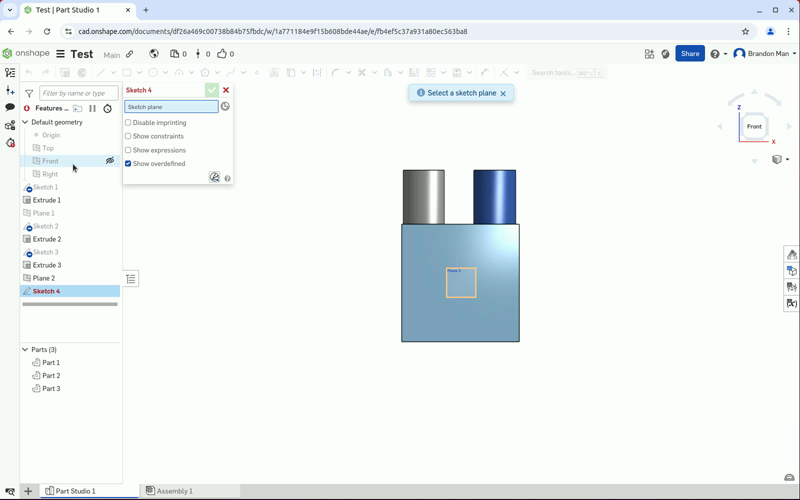
mouse_move(73, 280)
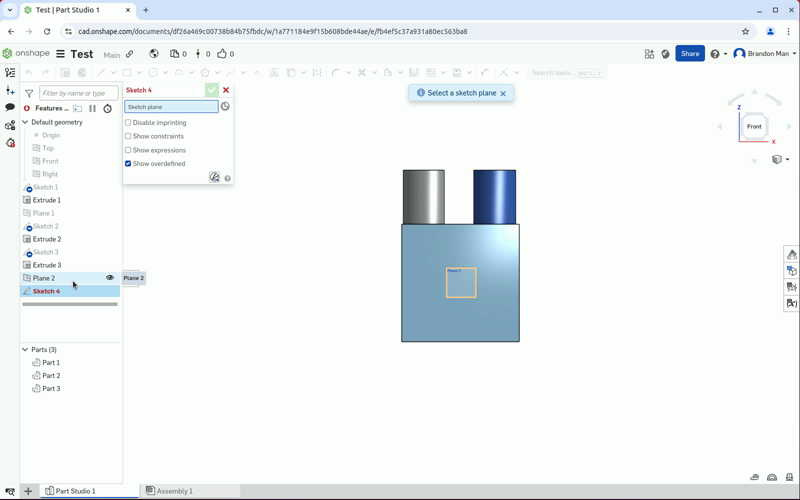
click(73, 280)
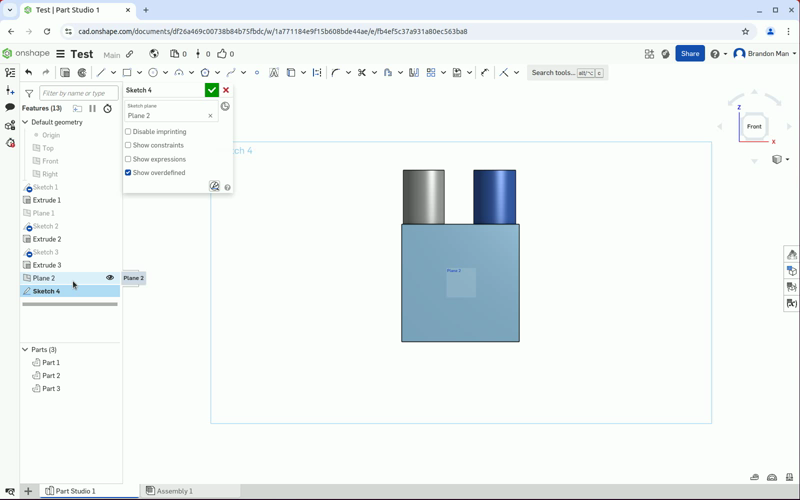
mouse_move(73, 352)
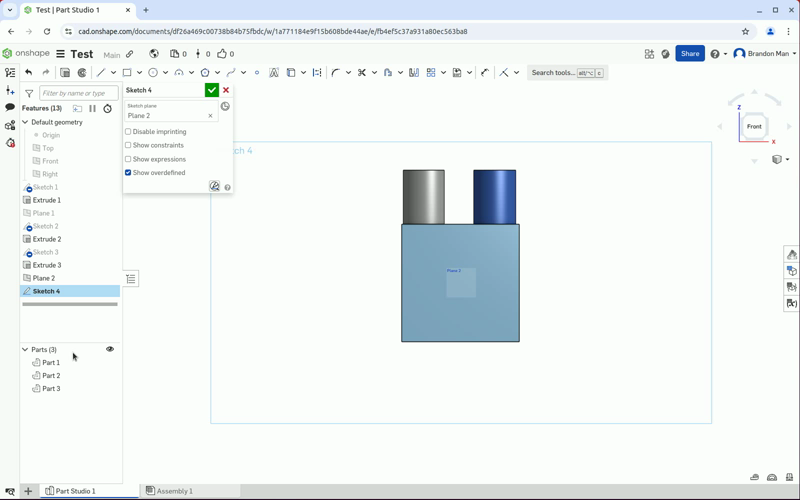
key(y)
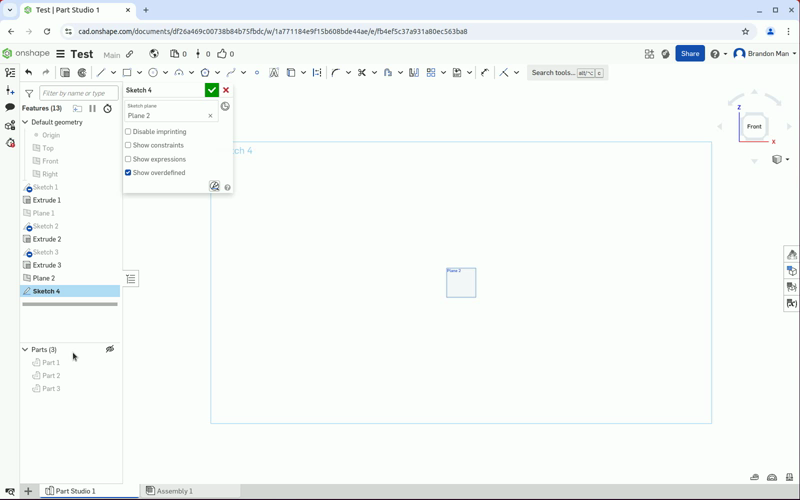
key(c)
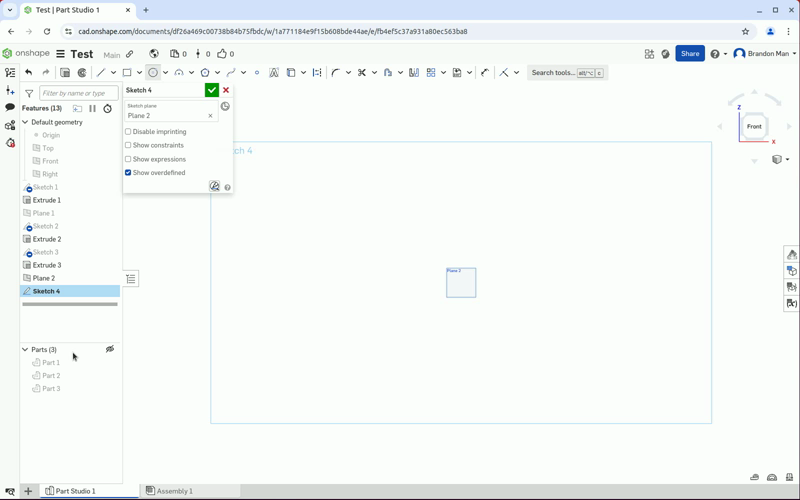
key_down(shift)
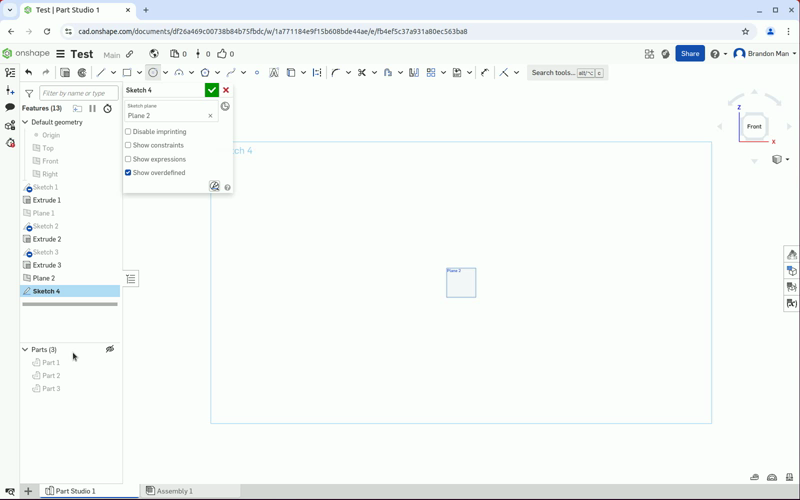
mouse_move(430, 255)
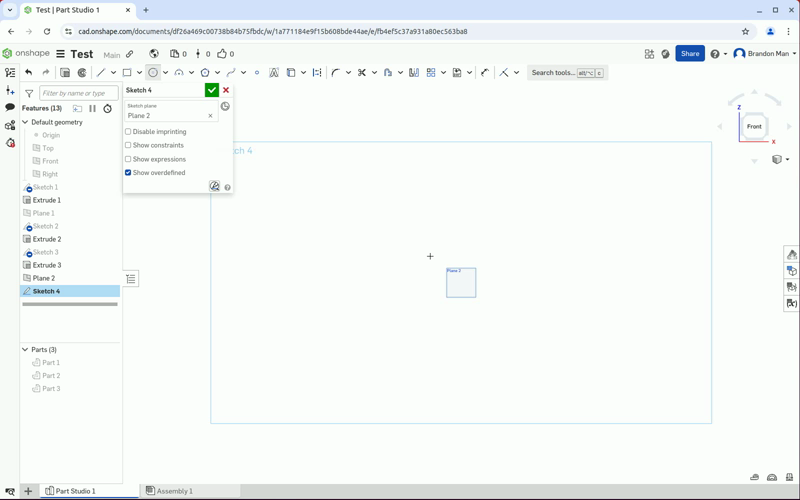
click(430, 255)
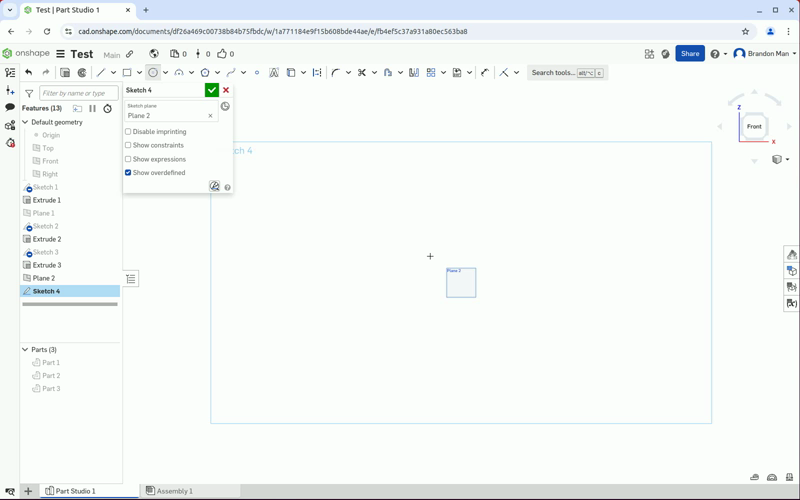
key_up(shift)
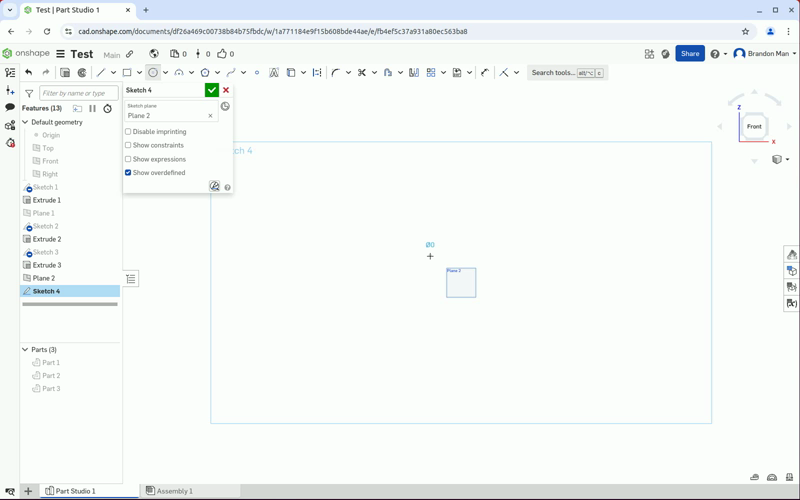
mouse_move(444, 255)
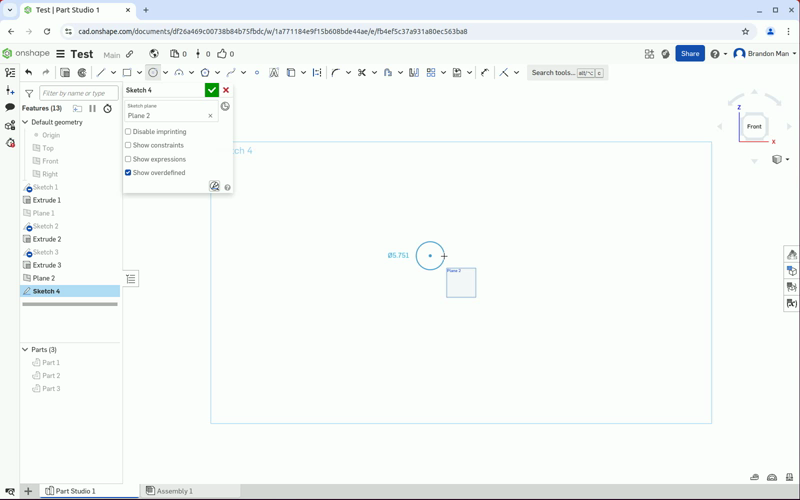
click(444, 255)
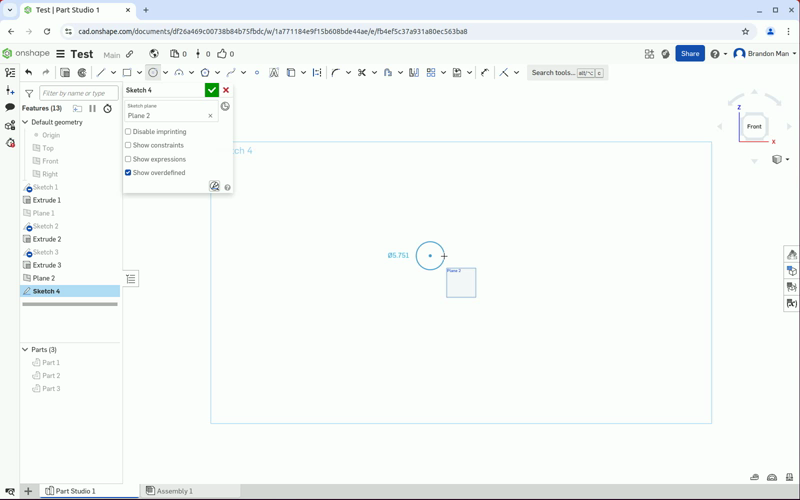
key(esc)
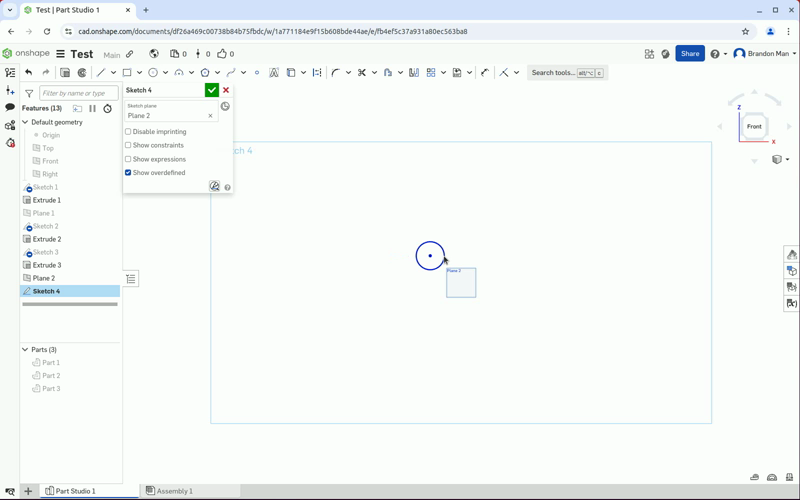
key(c)
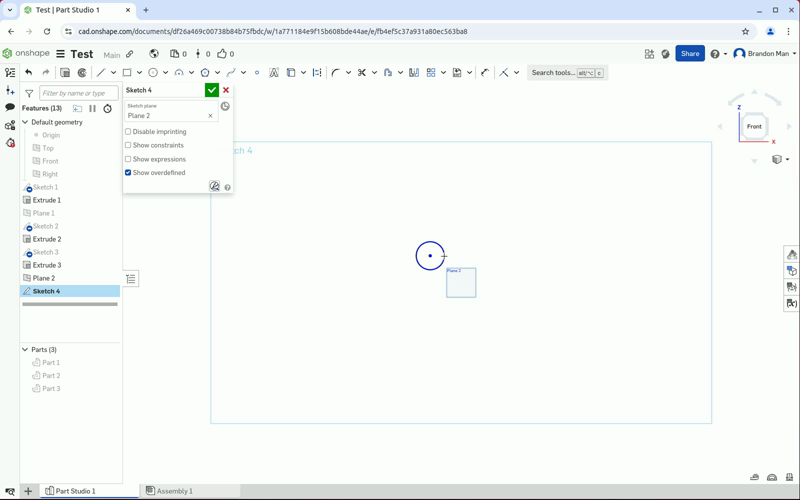
key_down(shift)
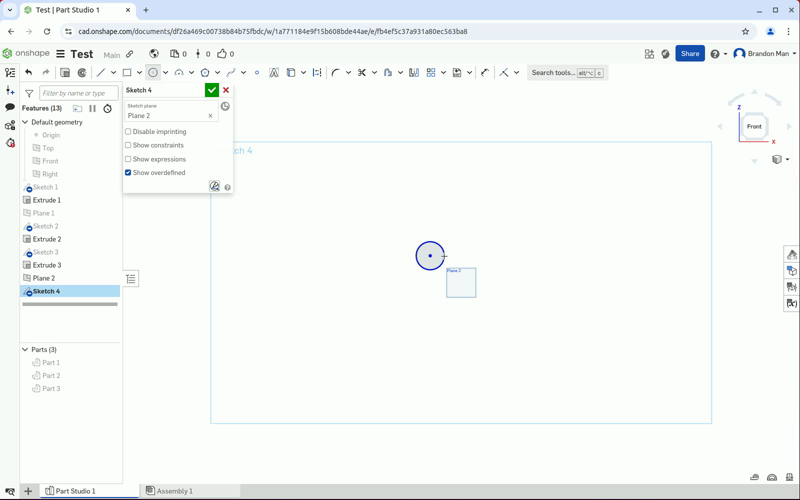
mouse_move(430, 255)
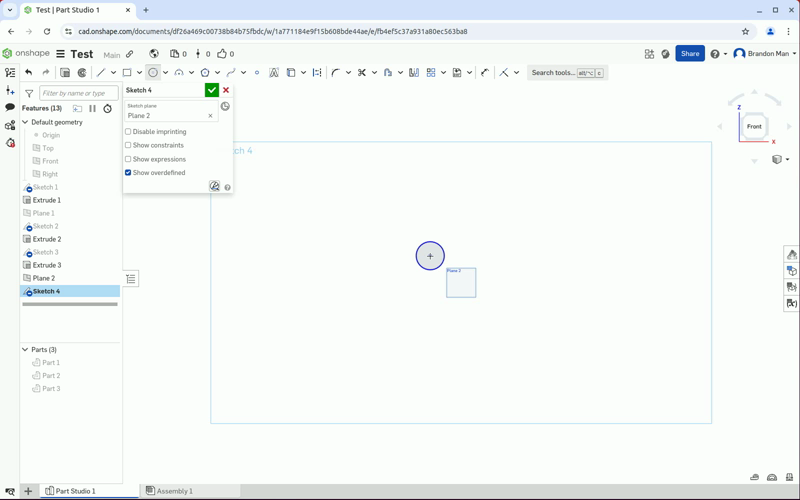
click(430, 255)
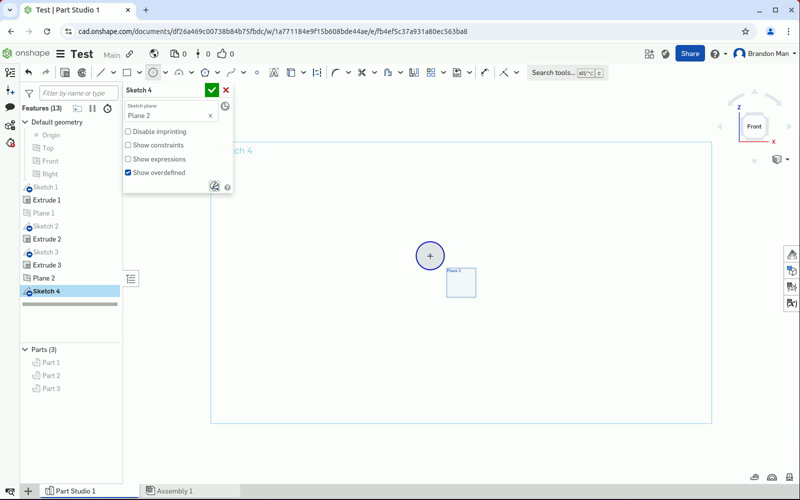
key_up(shift)
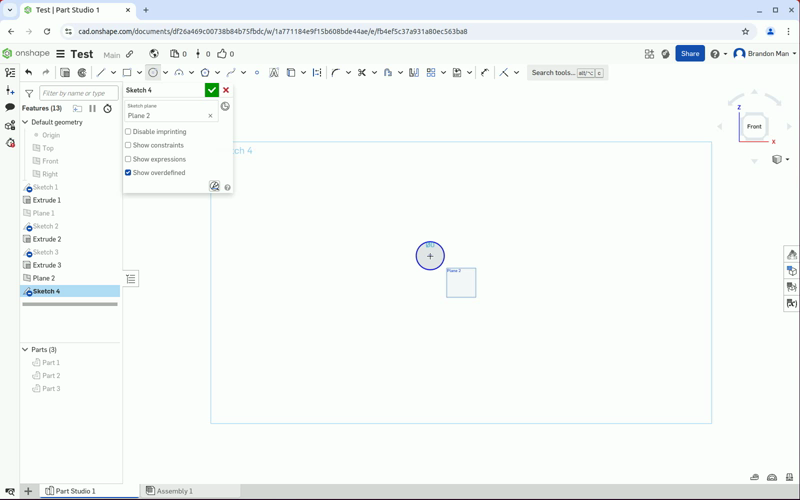
mouse_move(437, 255)
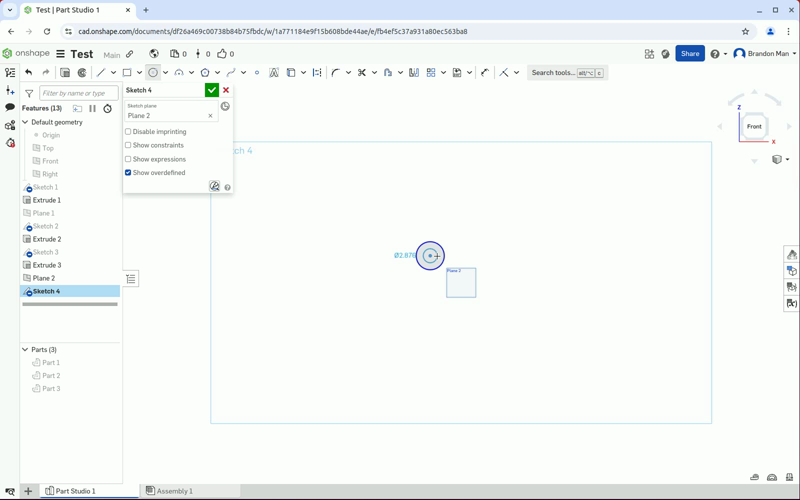
click(437, 255)
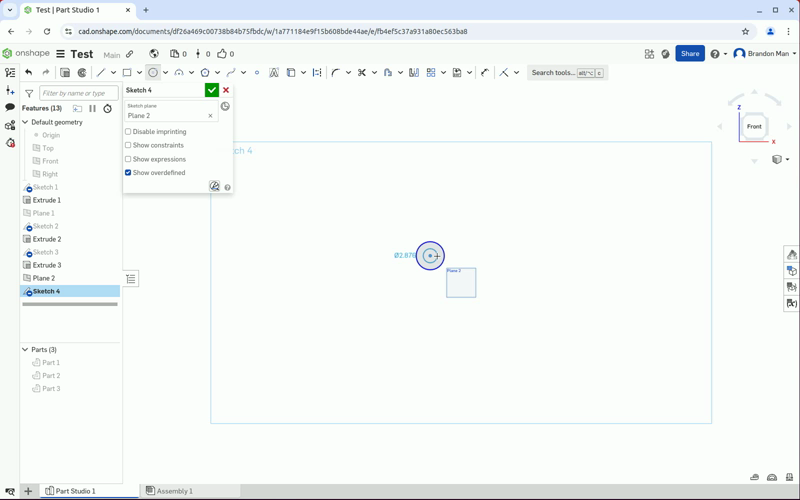
key(esc)
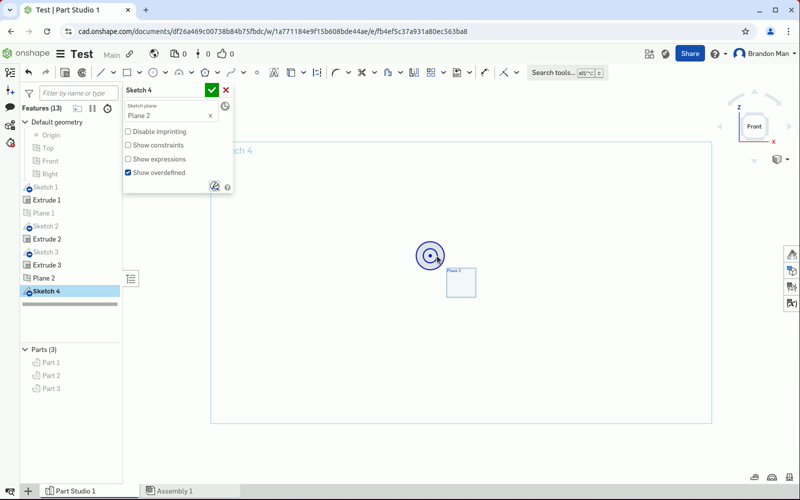
mouse_move(417, 257)
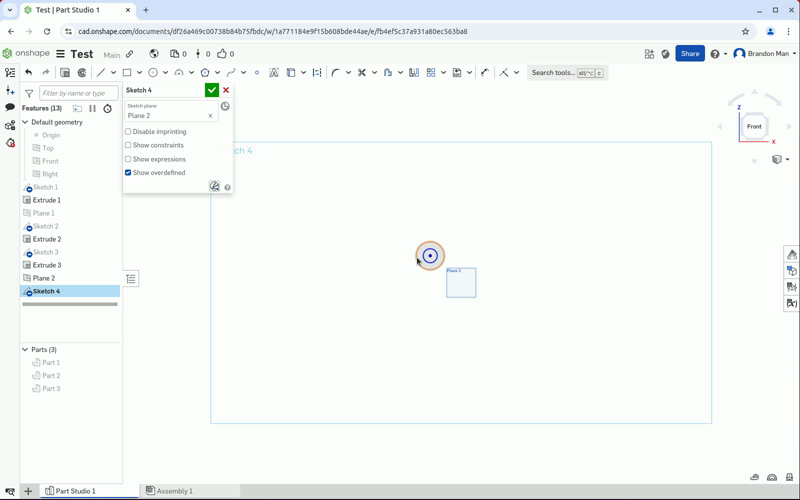
scroll(6)
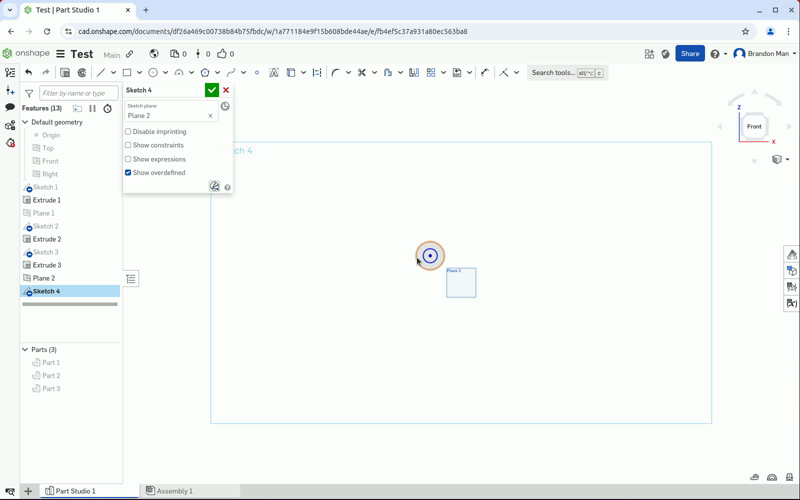
scroll(6)
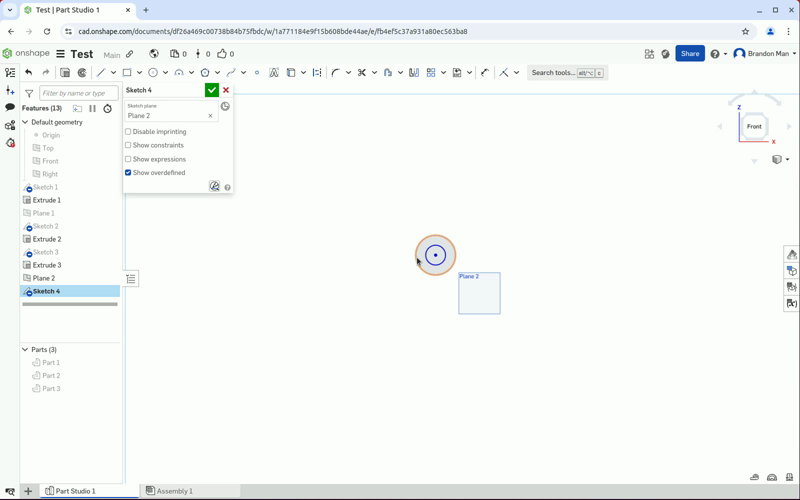
scroll(6)
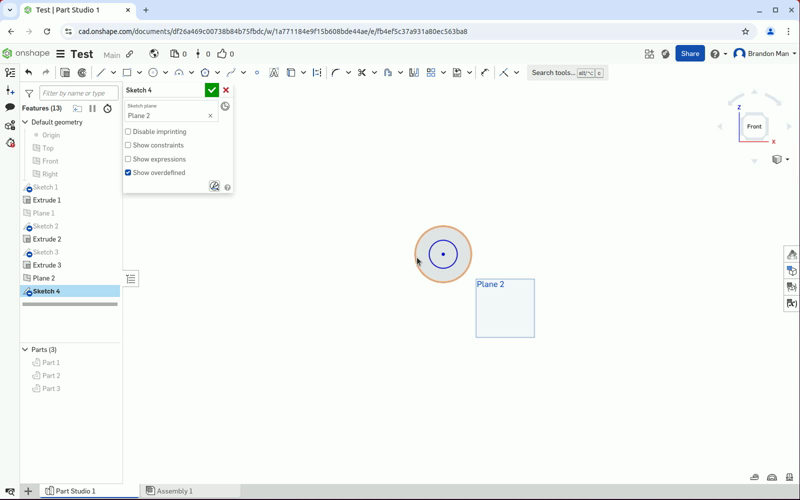
scroll(6)
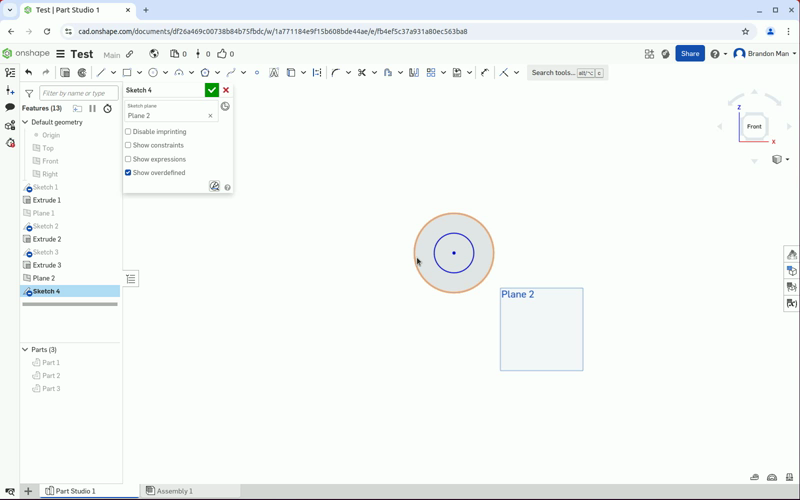
scroll(6)
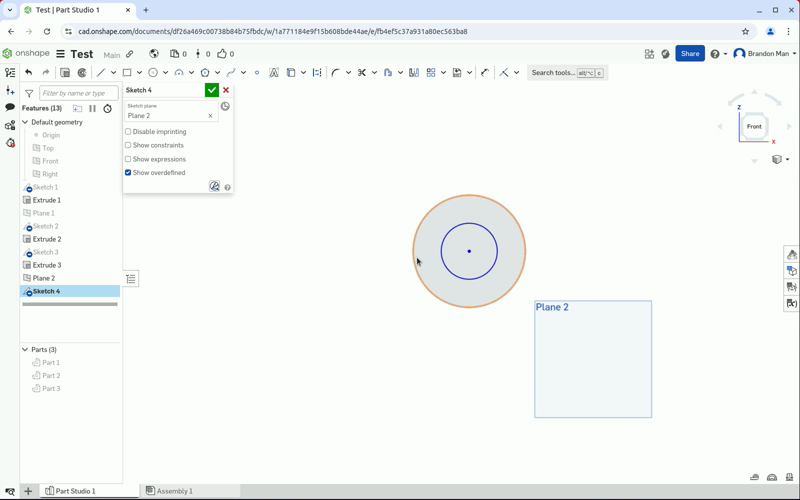
scroll(6)
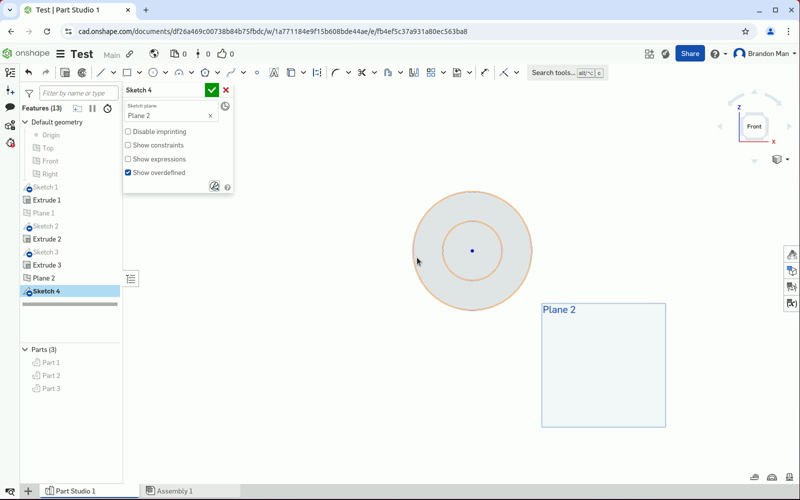
scroll(6)
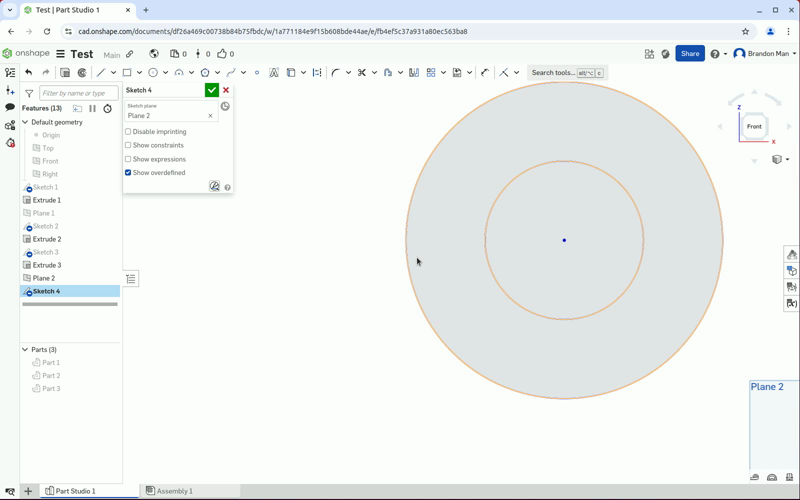
click(417, 257)
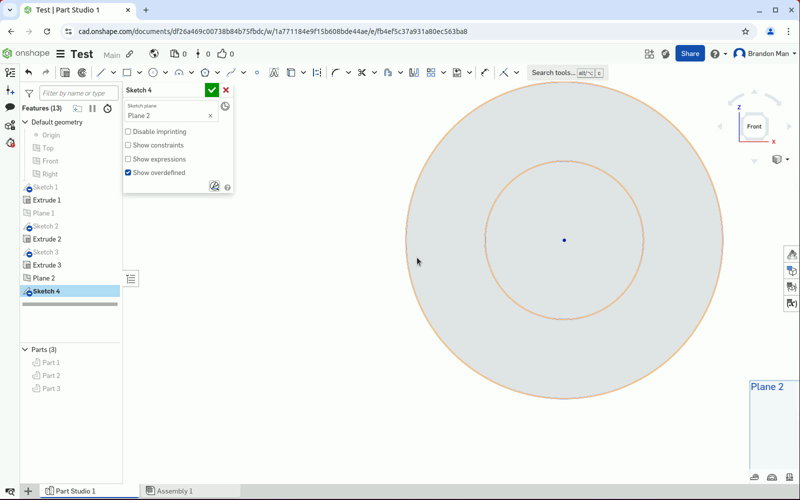
scroll(-6)
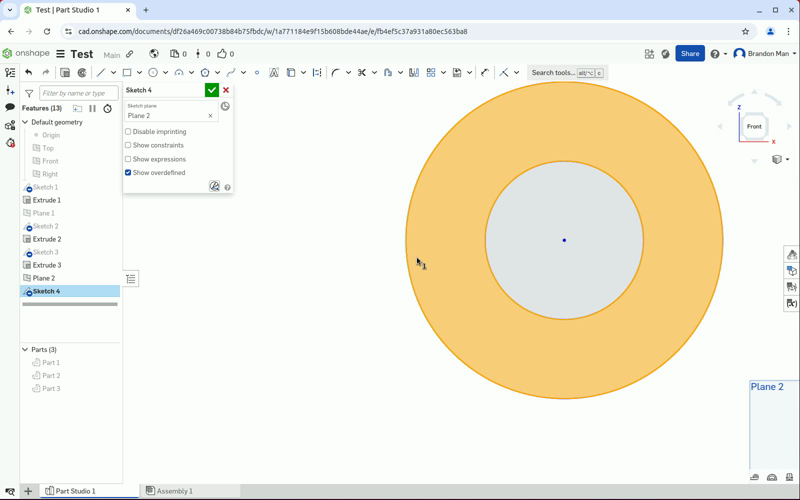
scroll(-6)
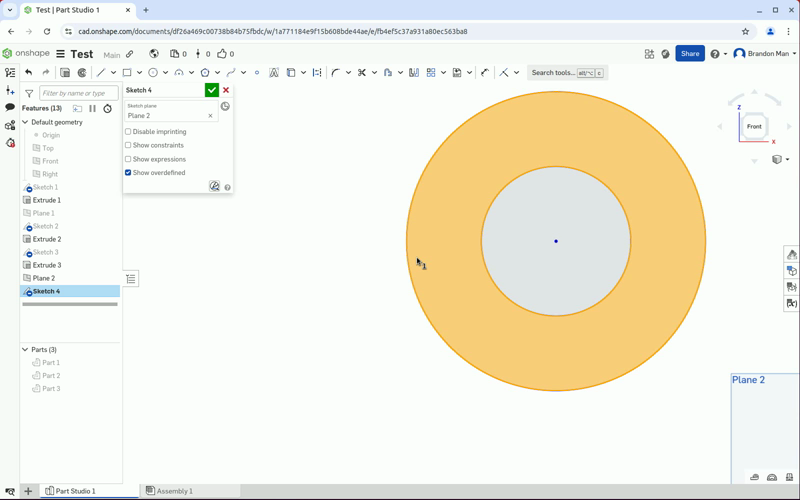
scroll(-6)
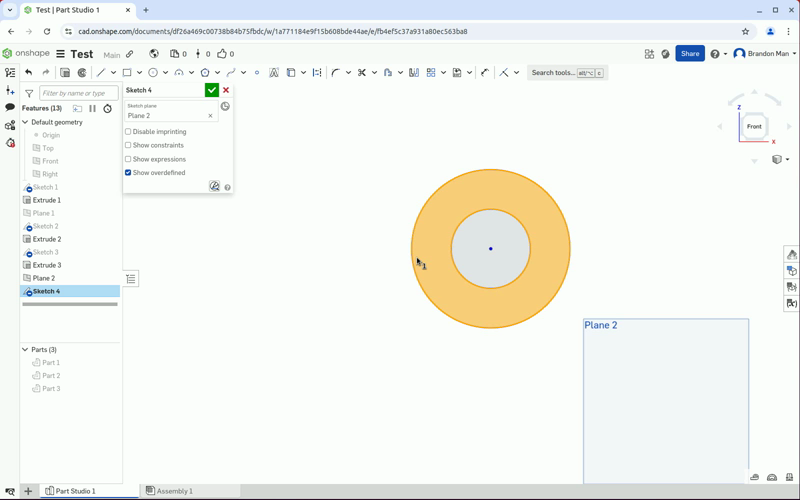
scroll(-6)
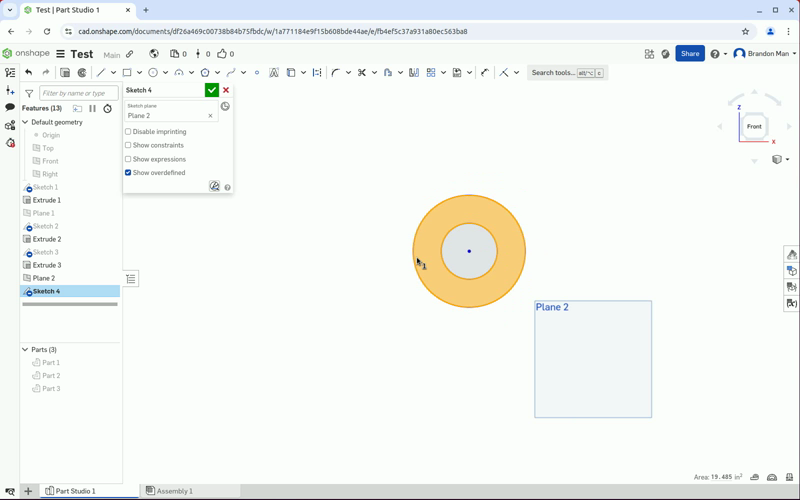
scroll(-6)
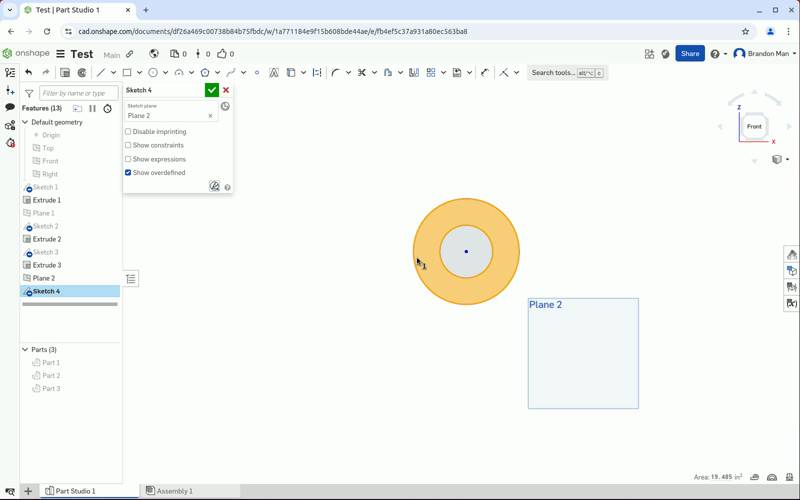
scroll(-6)
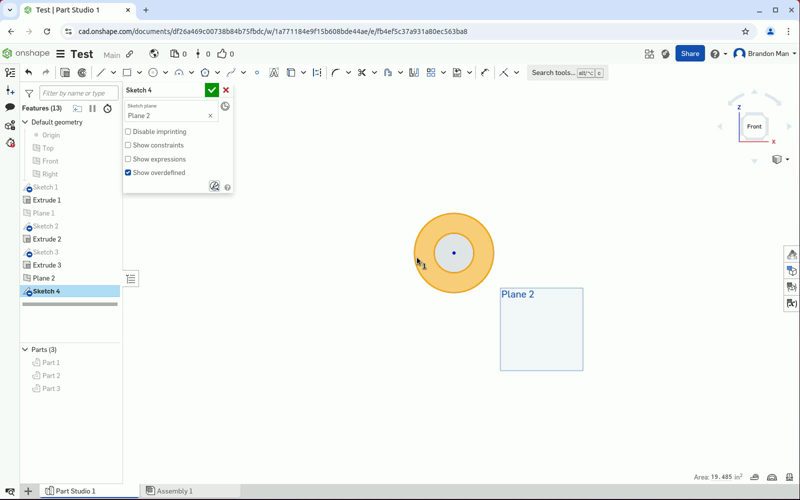
scroll(-6)
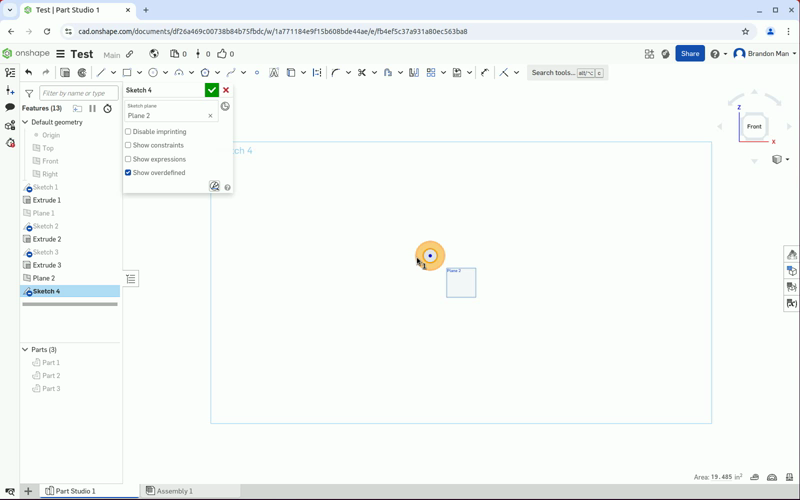
mouse_move(73, 352)
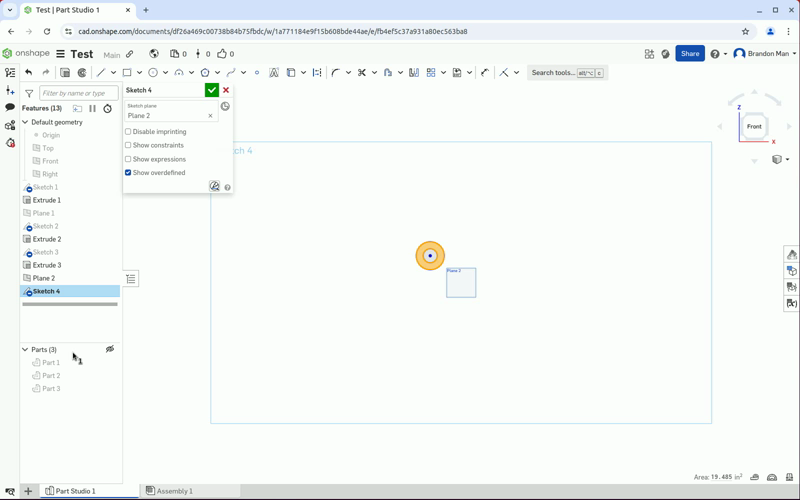
key(shift+y)
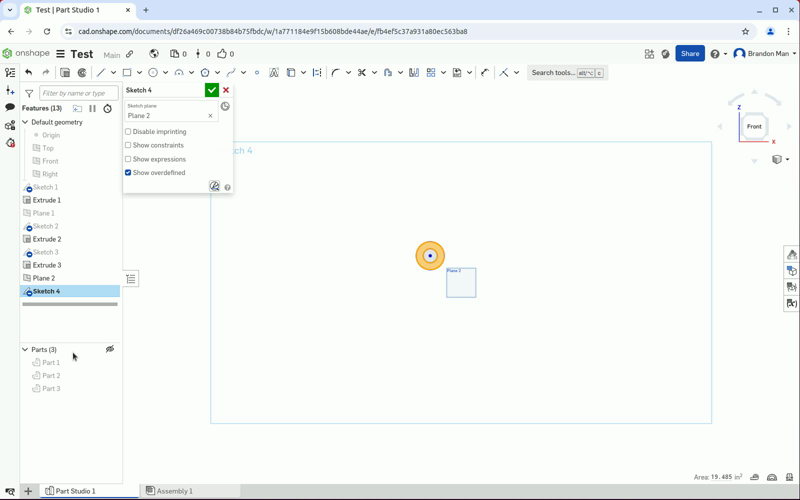
key(shift+e)
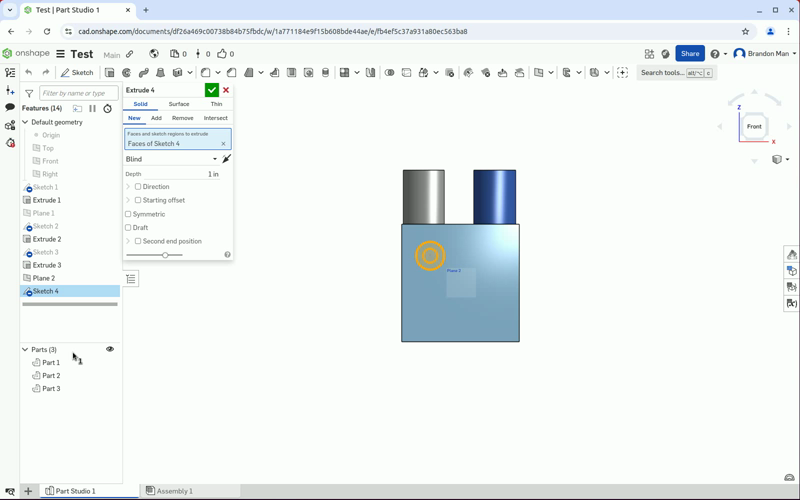
mouse_move(143, 106)
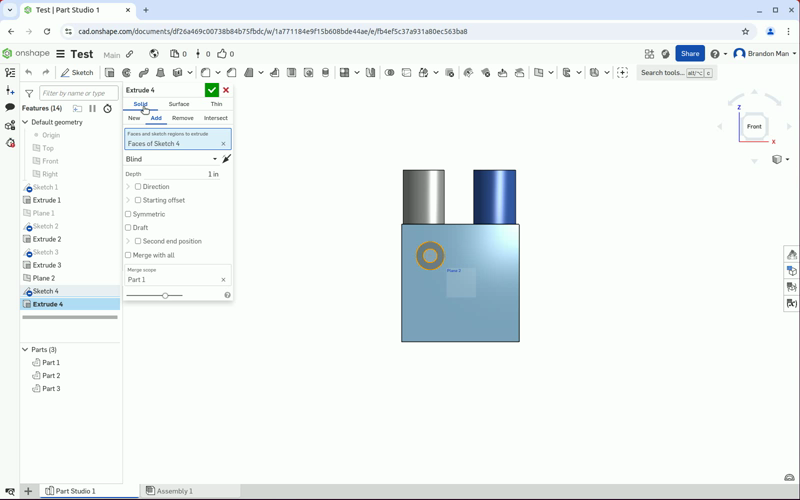
click(143, 106)
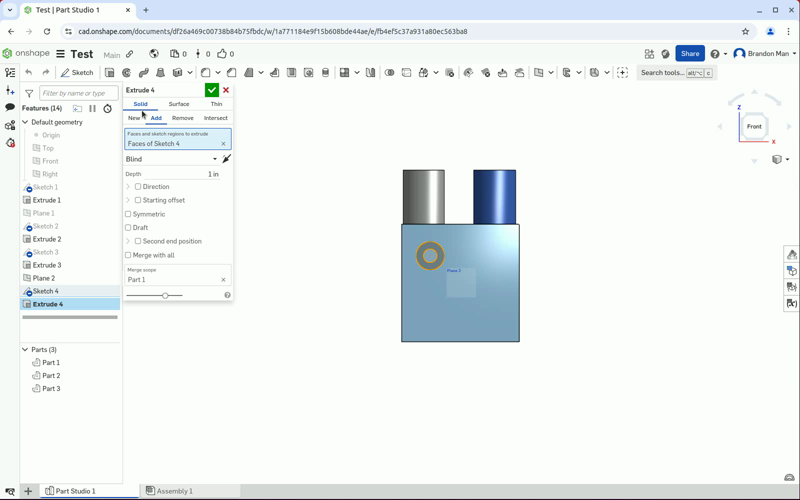
mouse_move(137, 120)
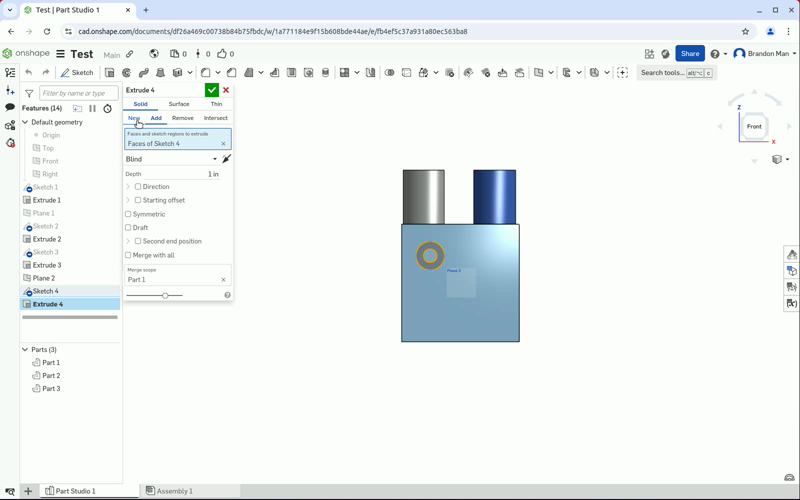
click(137, 120)
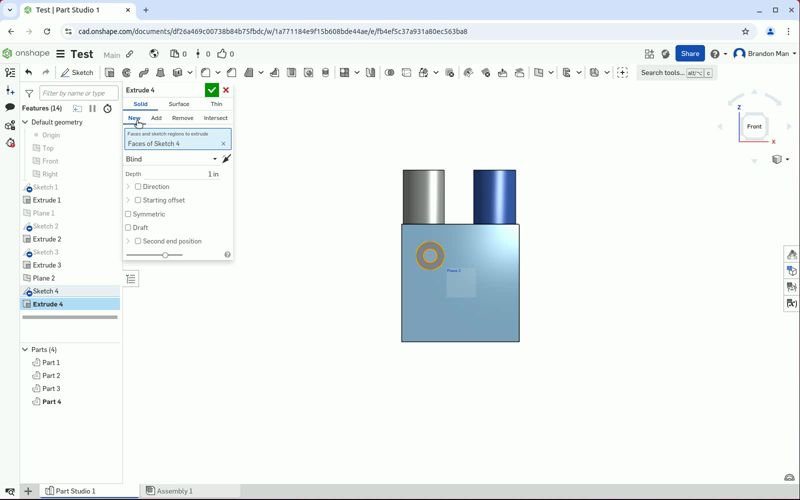
key(tab, 4)
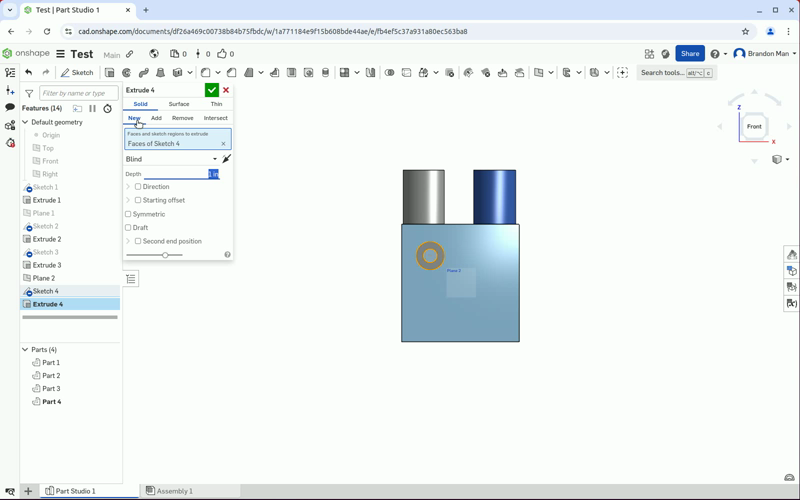
text(0.481)
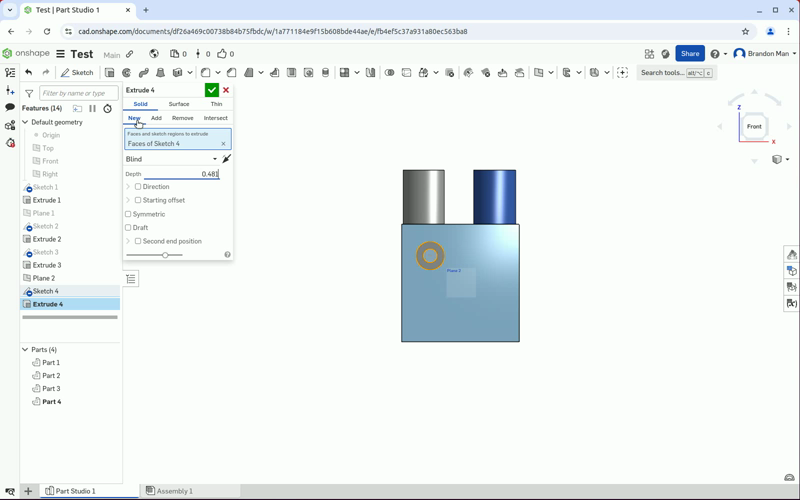
key(enter)
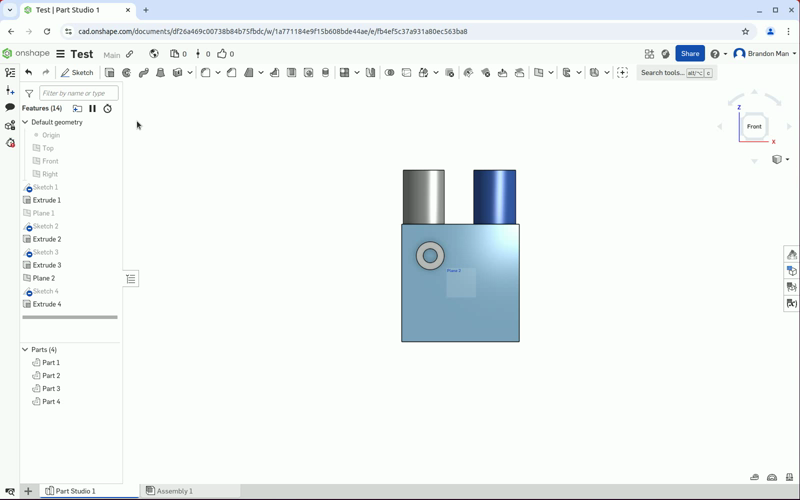
key(shift+h)
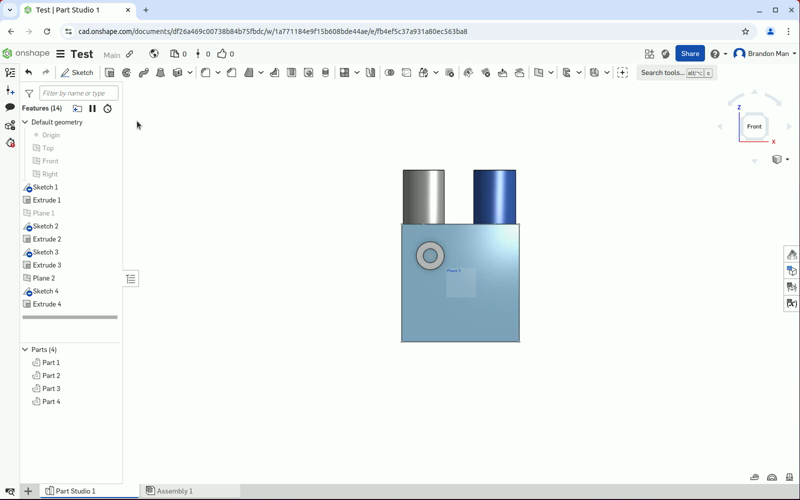
key(shift+h)
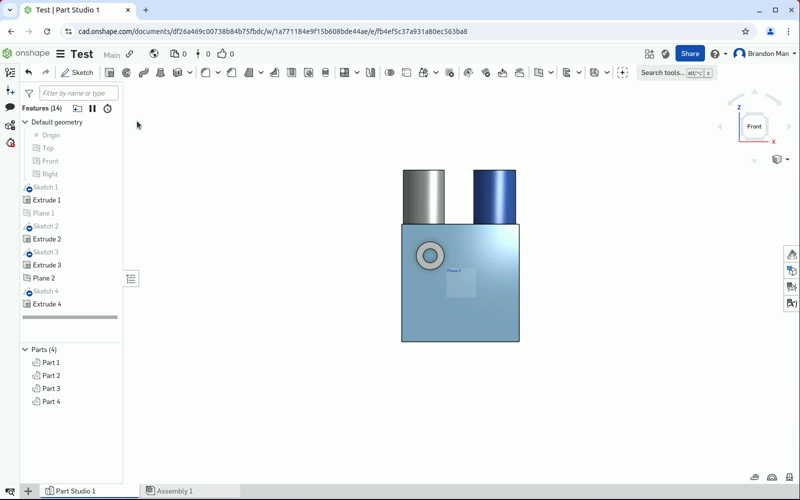
mouse_move(73, 189)
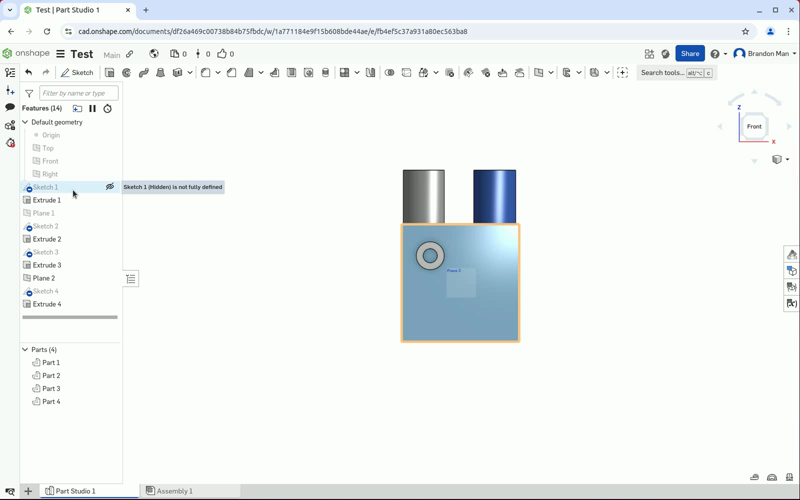
click(73, 189)
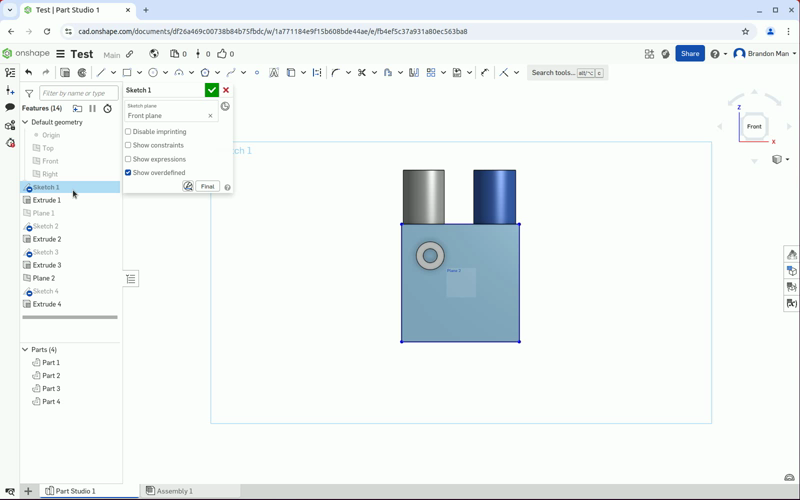
mouse_move(229, 92)
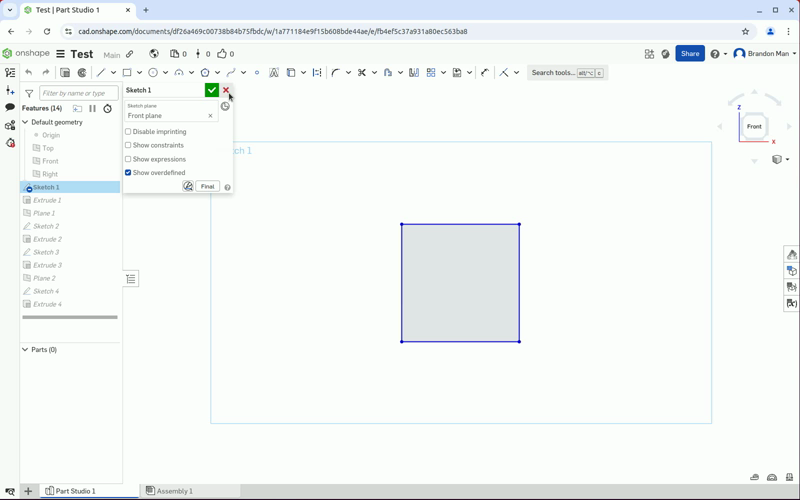
click(229, 92)
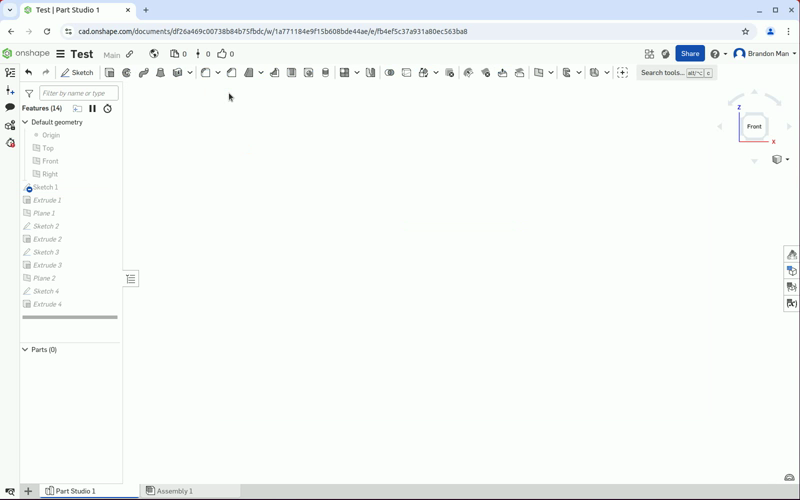
key(shift+s)
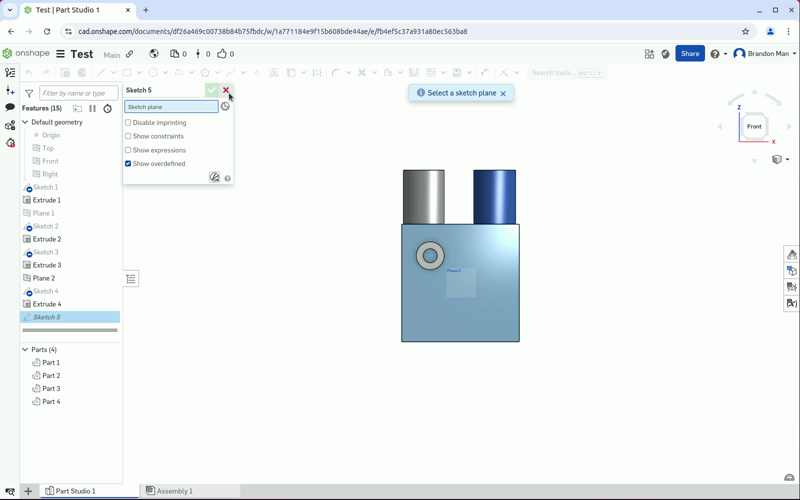
mouse_move(73, 280)
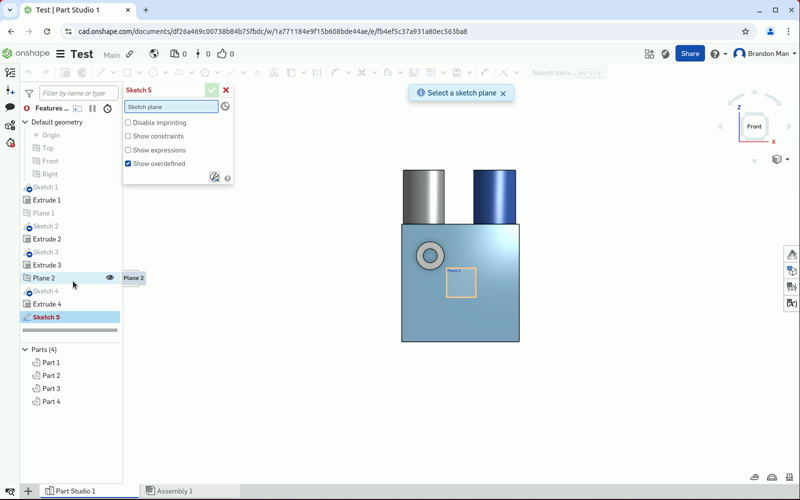
click(73, 280)
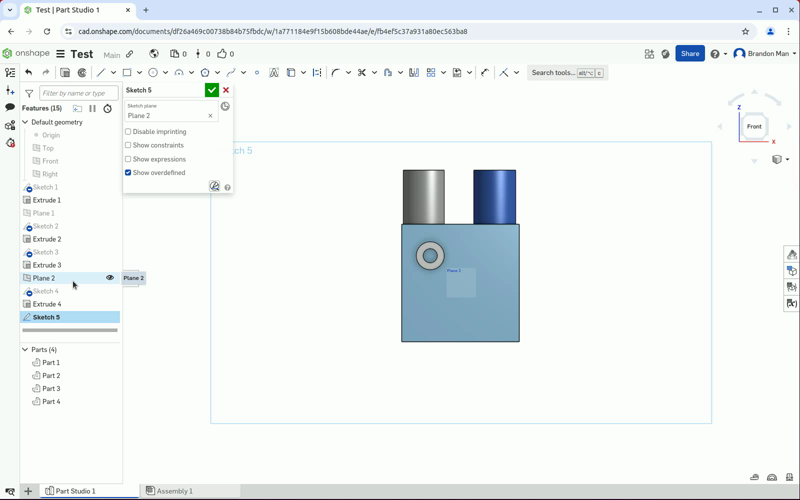
mouse_move(73, 352)
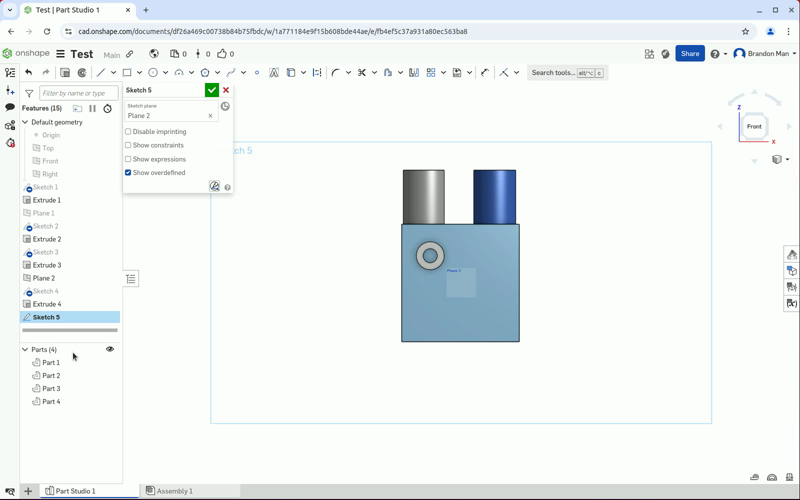
key(y)
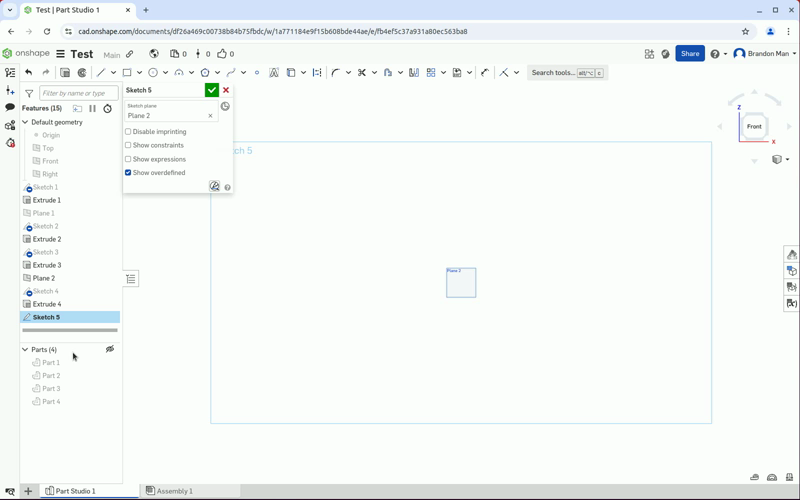
key(c)
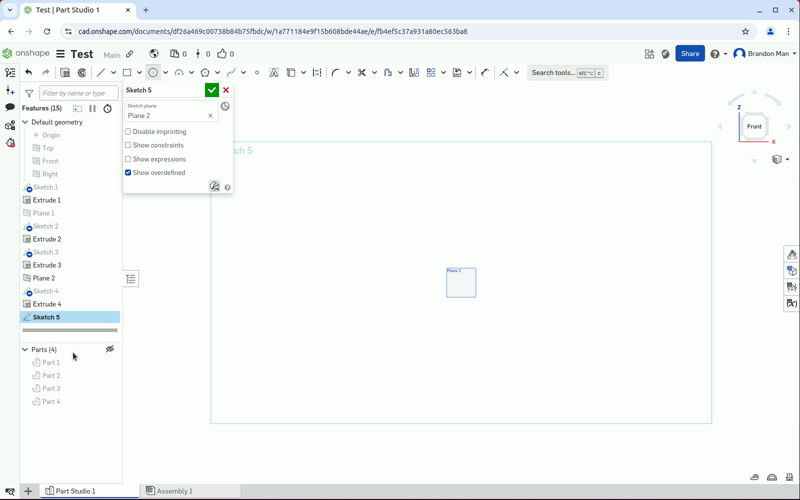
key_down(shift)
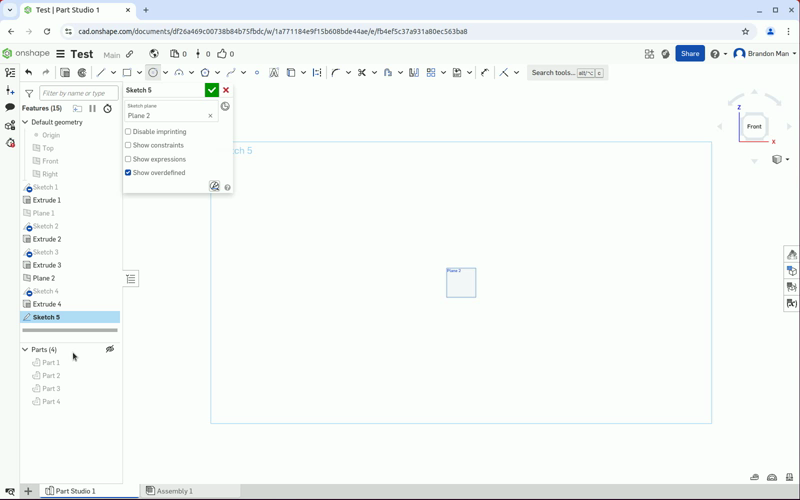
mouse_move(493, 255)
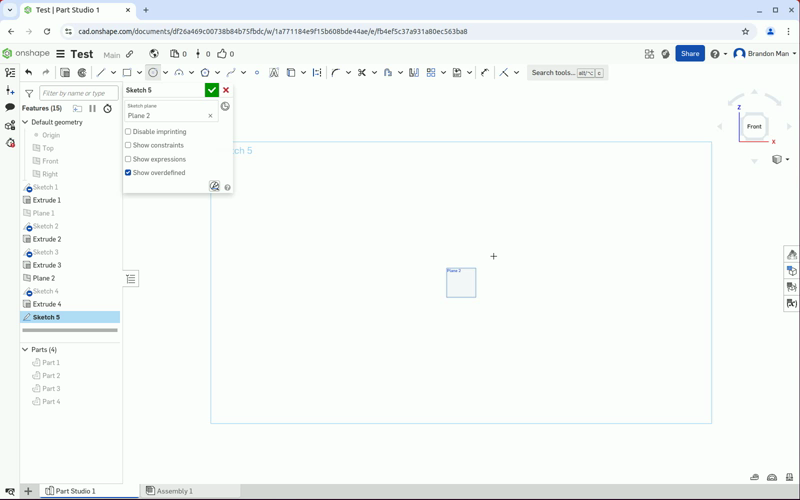
click(493, 255)
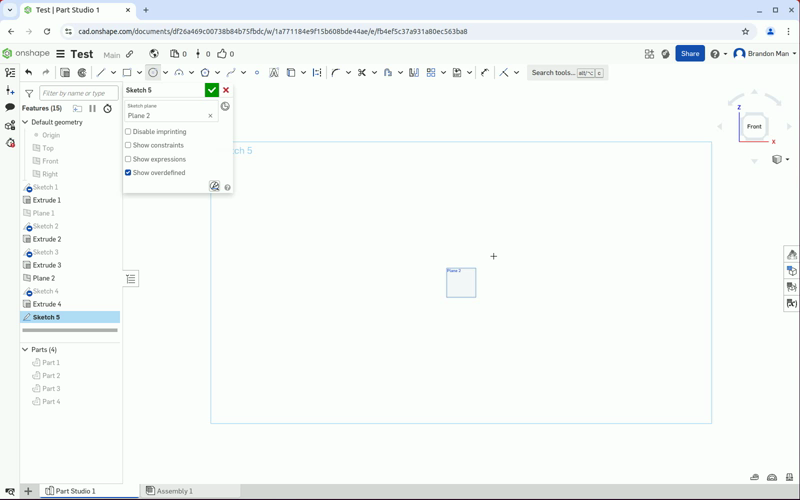
key_up(shift)
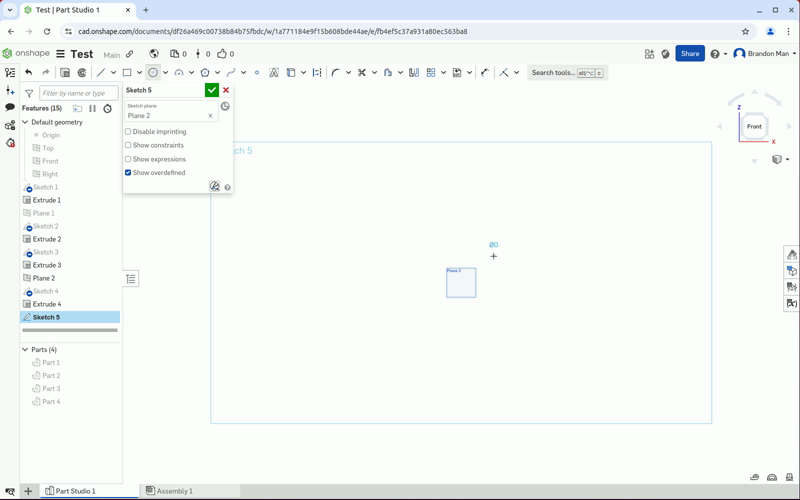
mouse_move(507, 255)
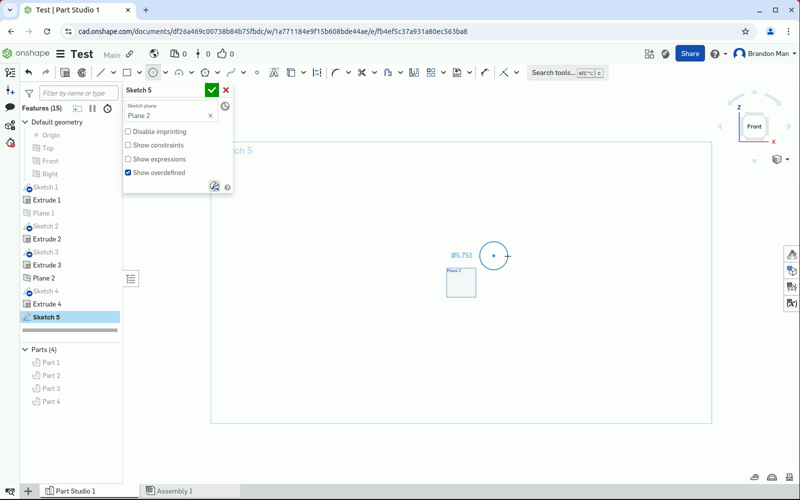
click(507, 255)
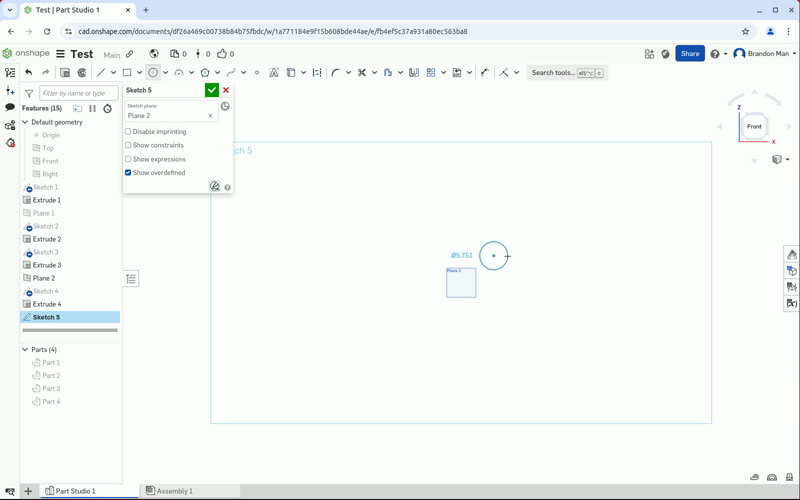
key(esc)
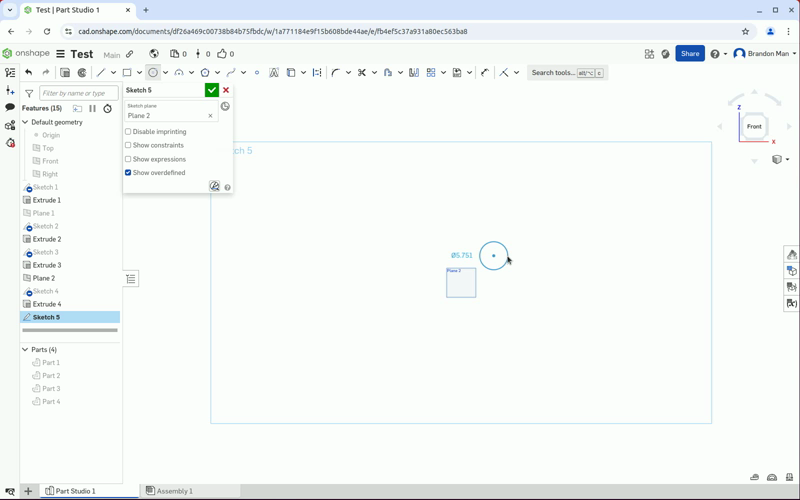
key(c)
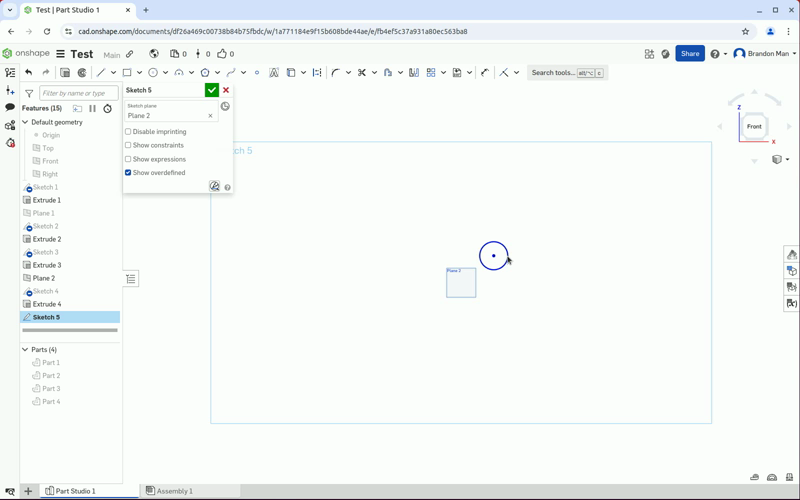
key_down(shift)
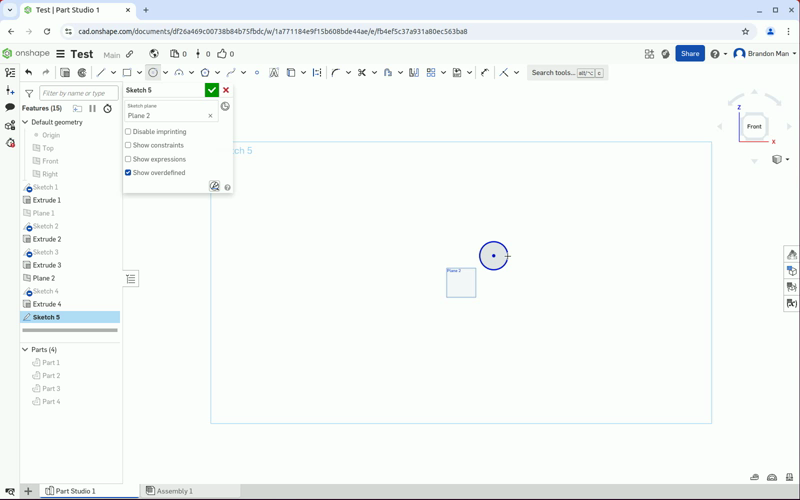
mouse_move(493, 255)
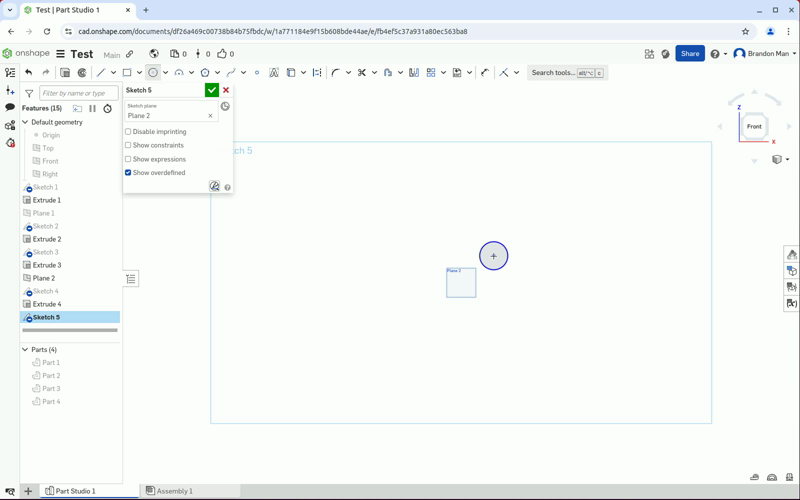
click(493, 255)
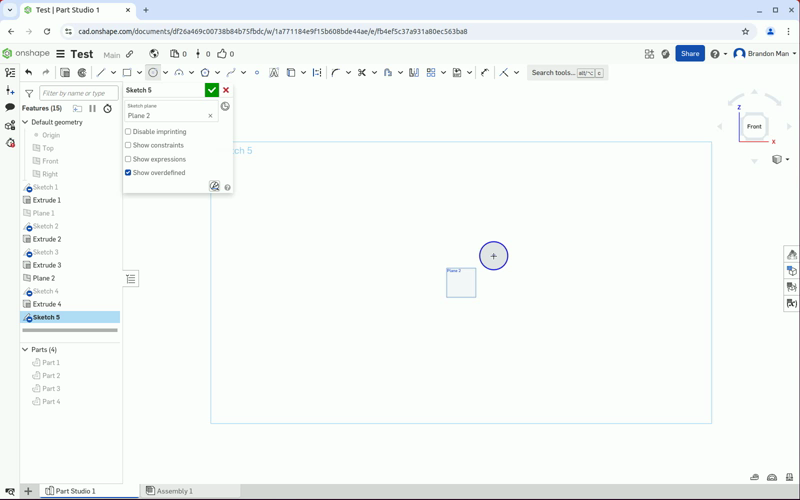
key_up(shift)
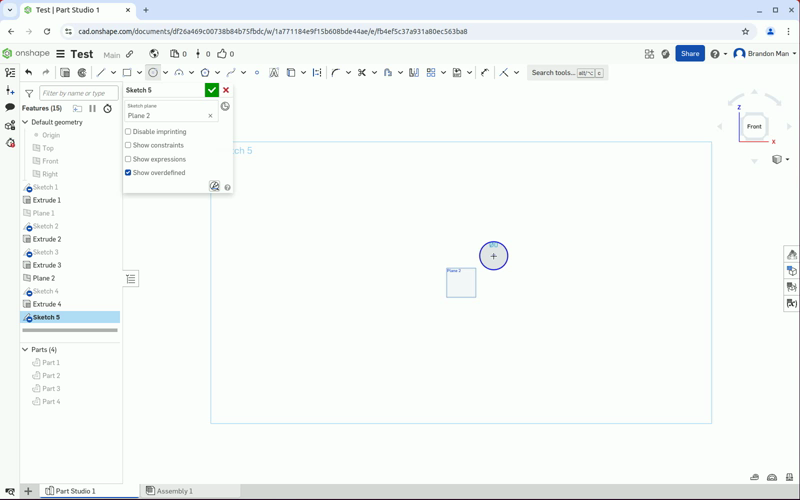
mouse_move(500, 255)
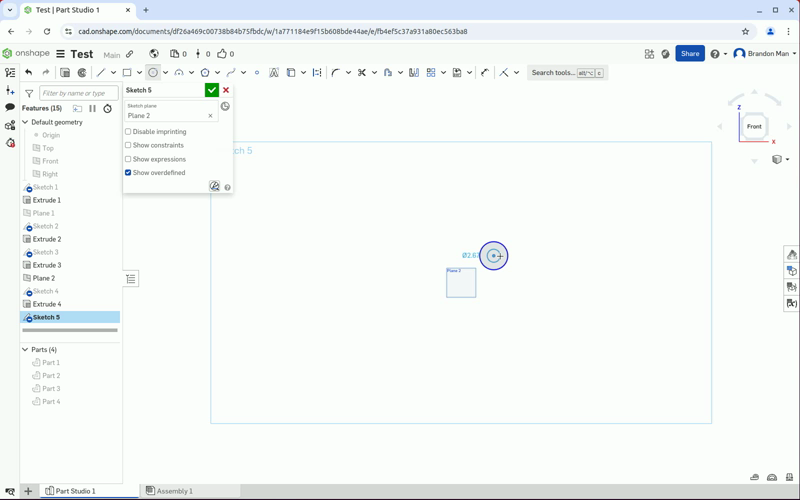
click(500, 255)
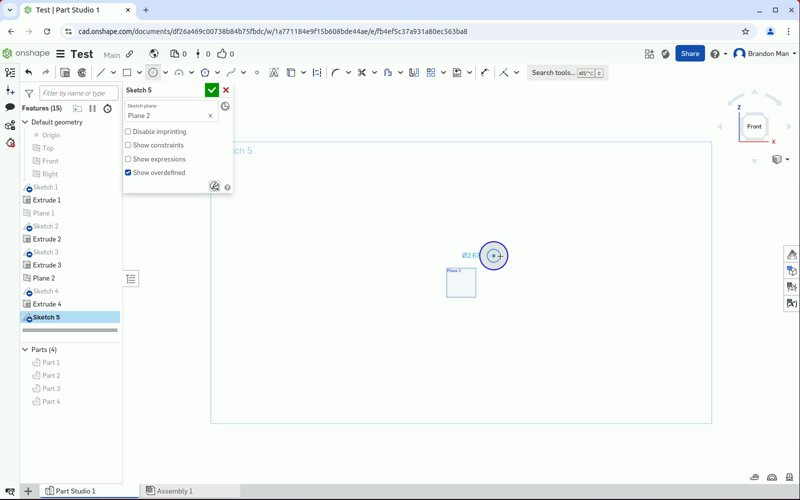
key(esc)
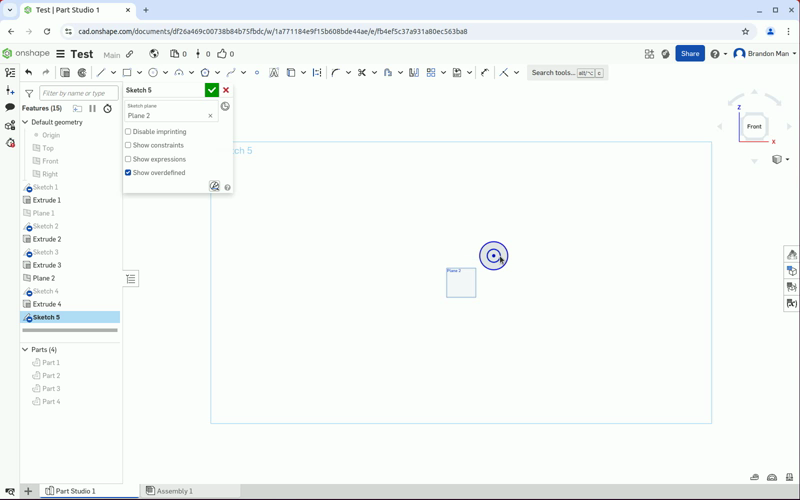
mouse_move(503, 258)
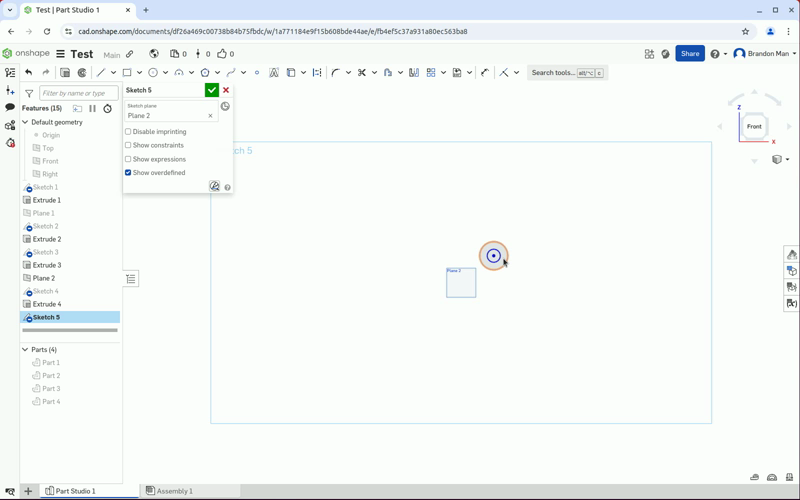
scroll(6)
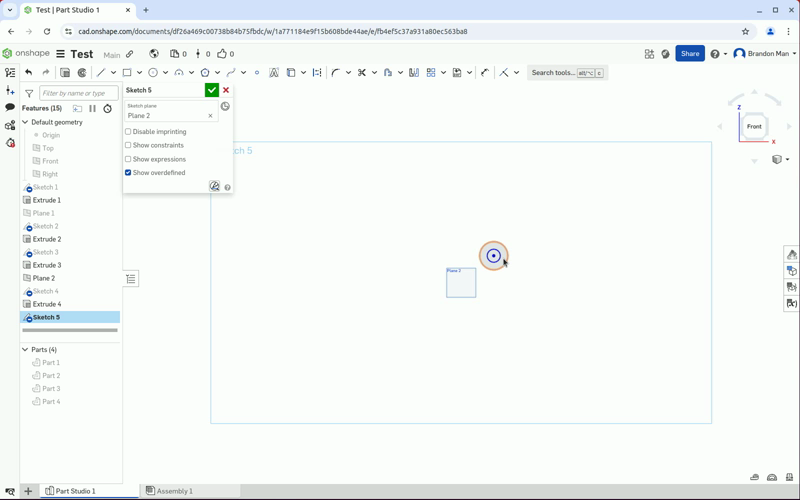
scroll(6)
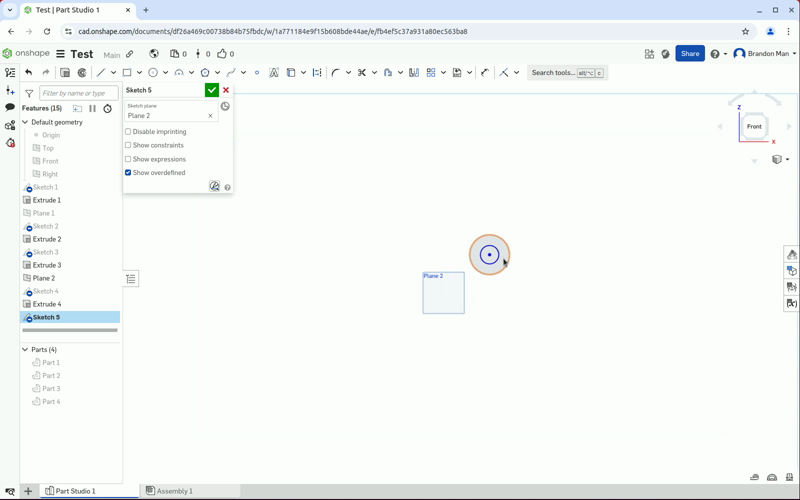
scroll(6)
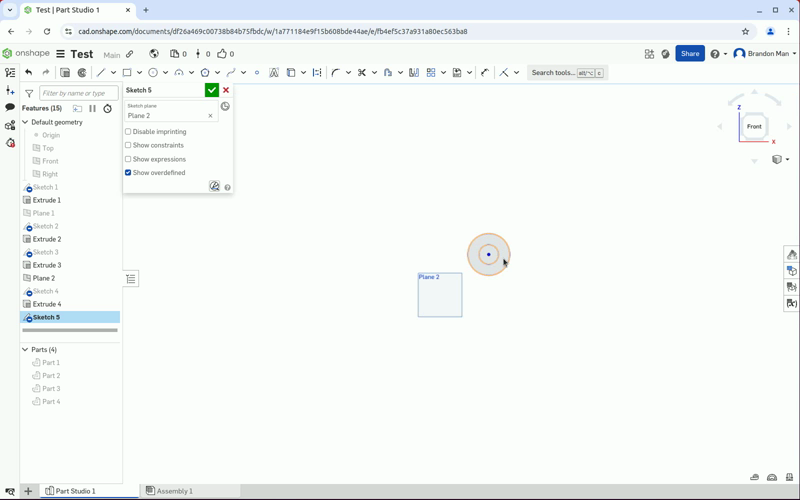
scroll(6)
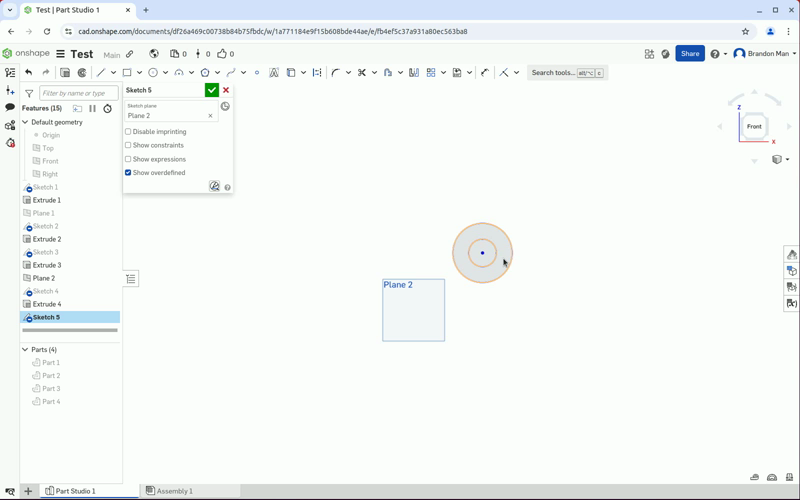
scroll(6)
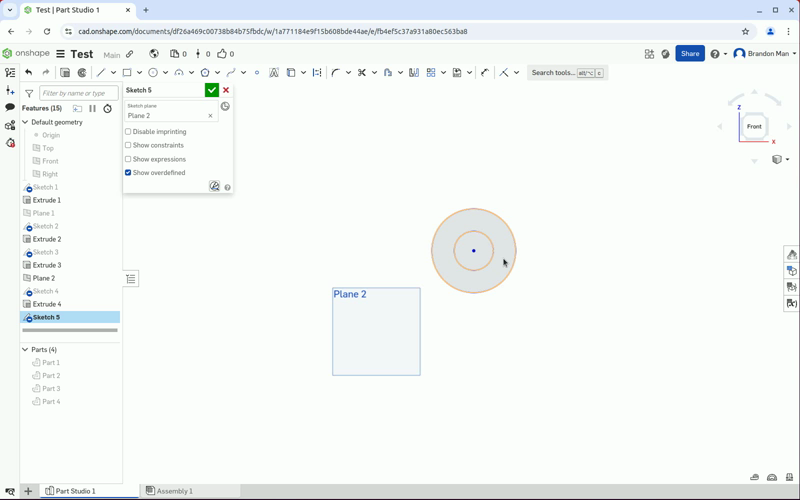
scroll(6)
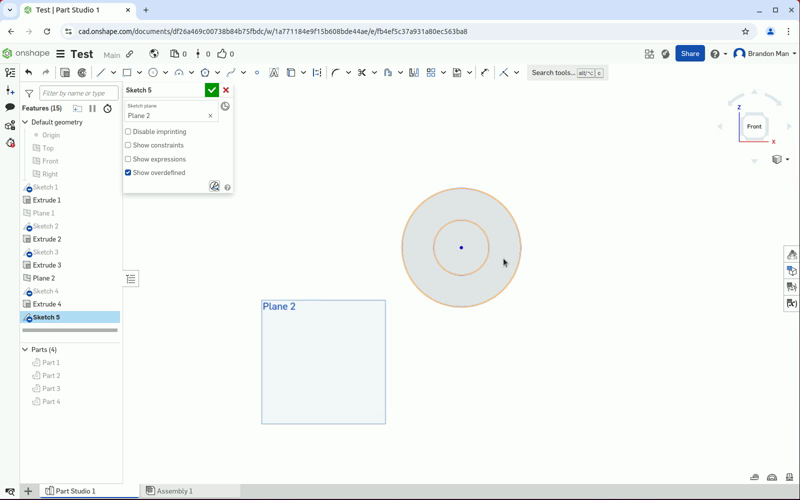
scroll(6)
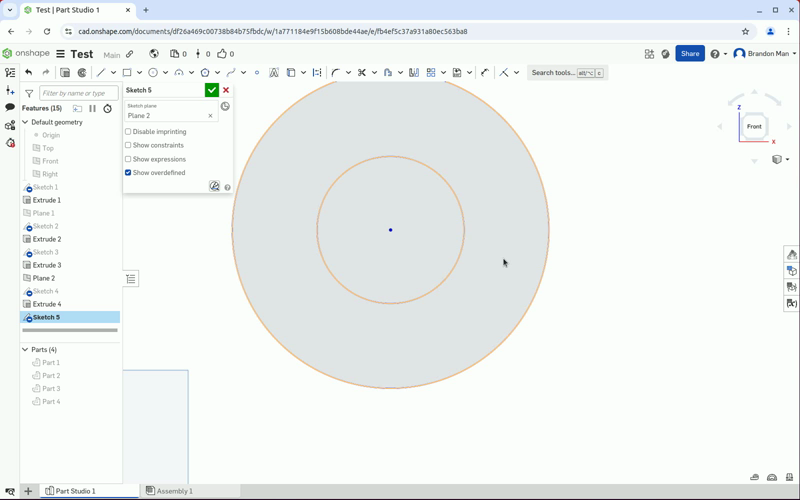
click(503, 258)
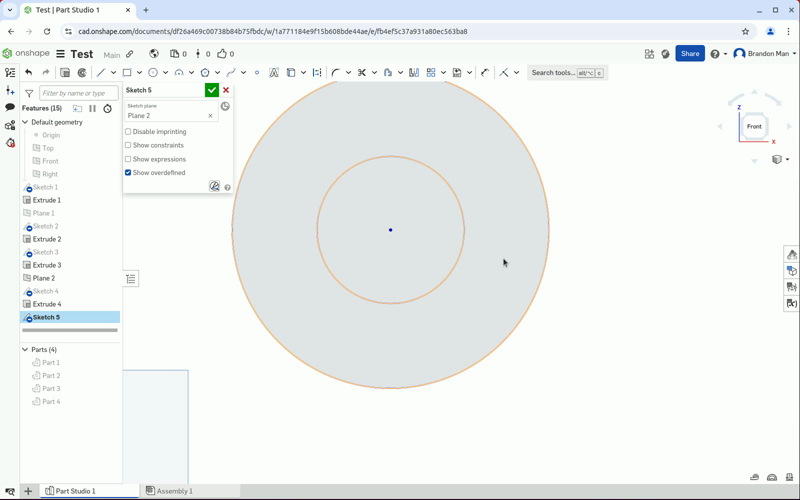
scroll(-6)
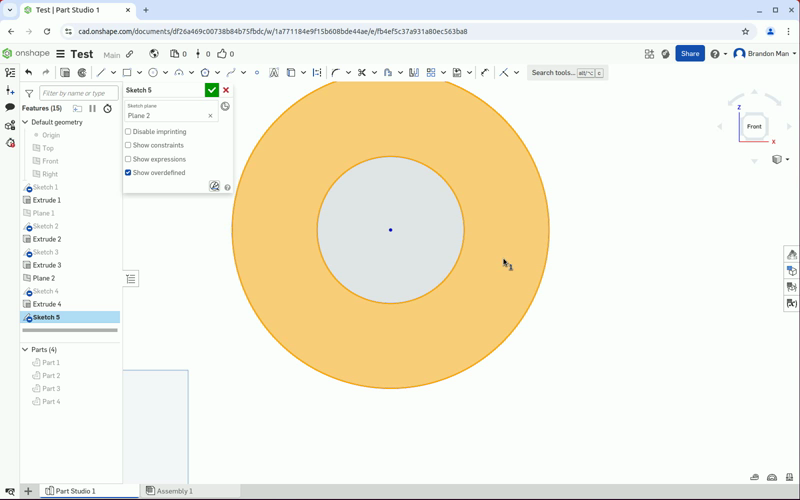
scroll(-6)
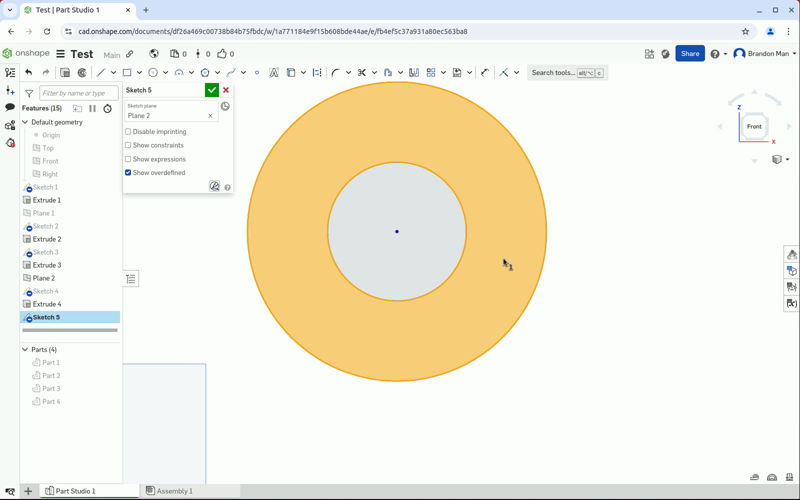
scroll(-6)
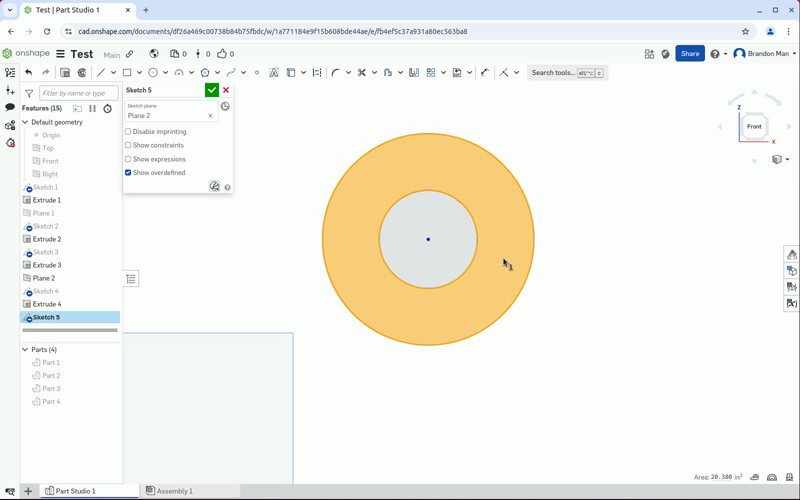
scroll(-6)
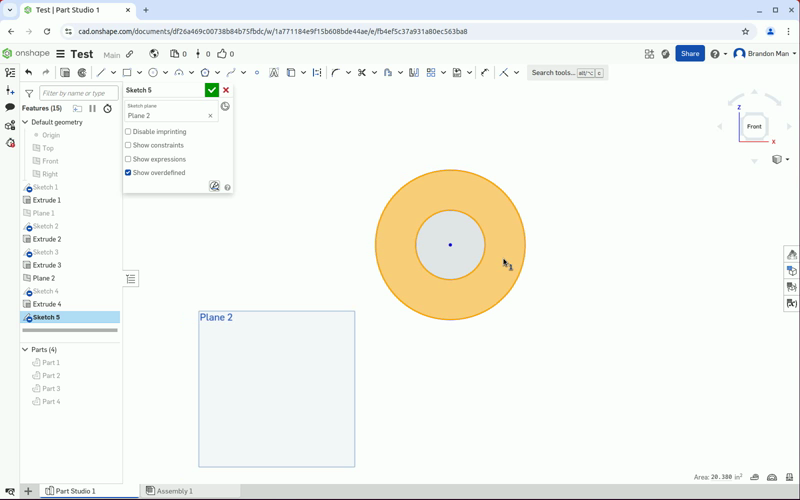
scroll(-6)
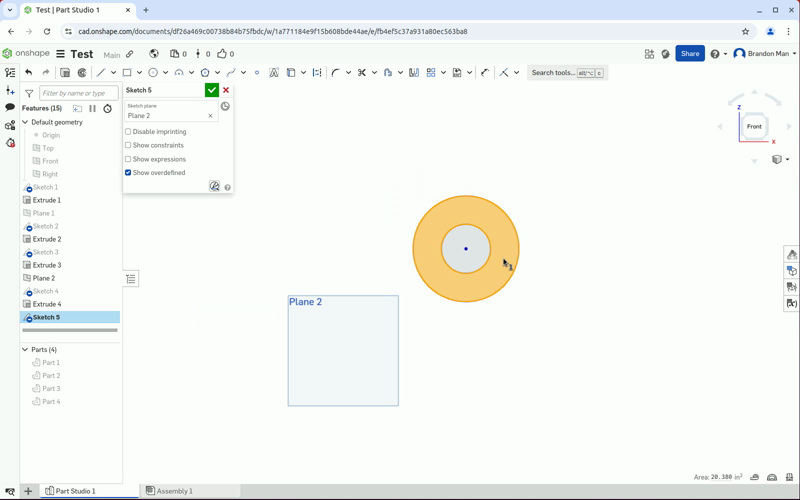
scroll(-6)
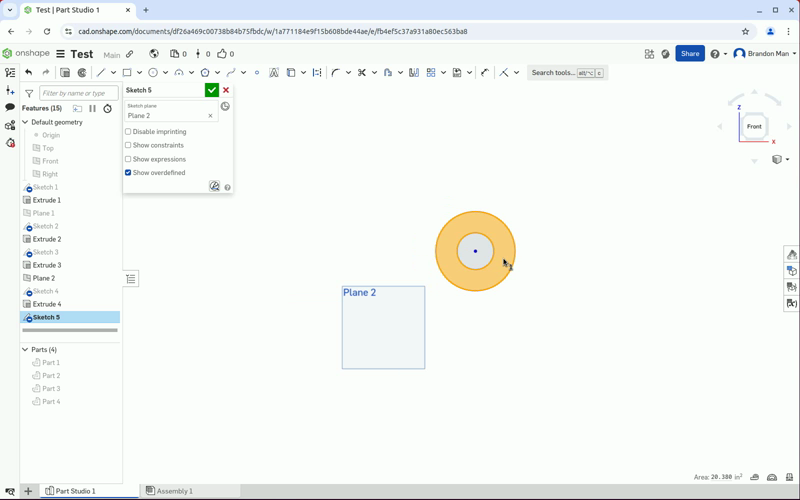
scroll(-6)
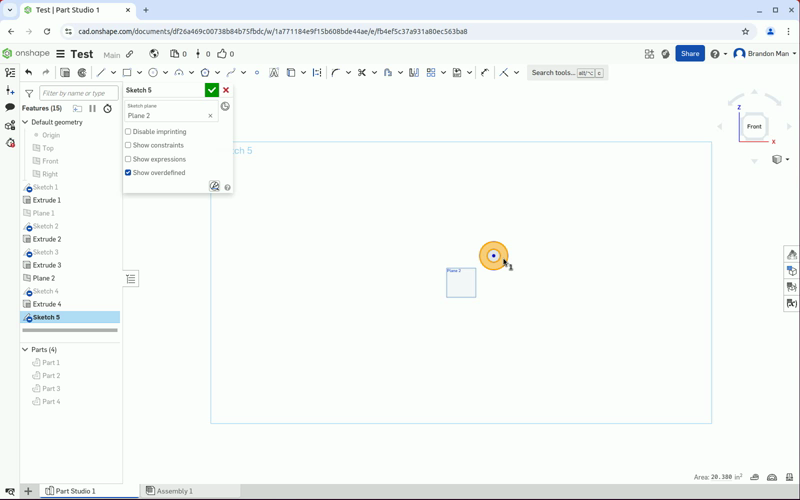
mouse_move(73, 352)
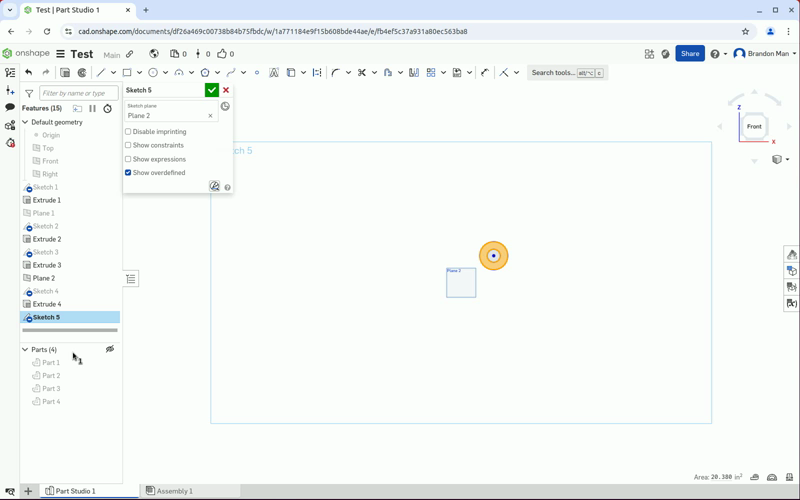
key(shift+y)
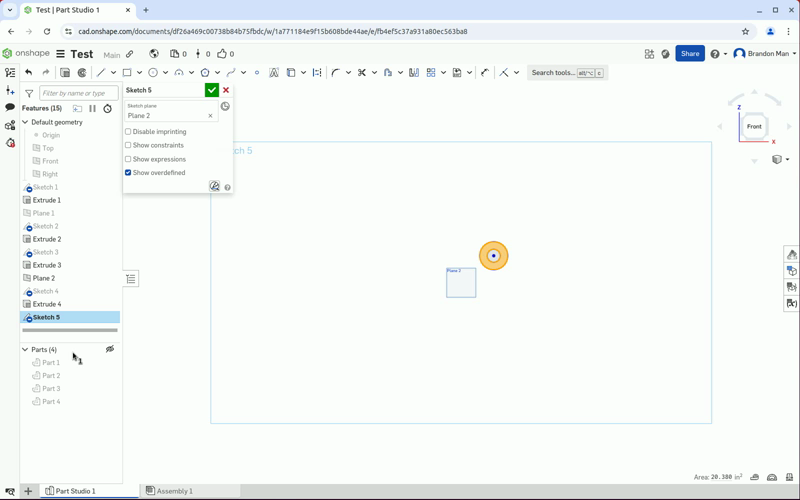
key(shift+e)
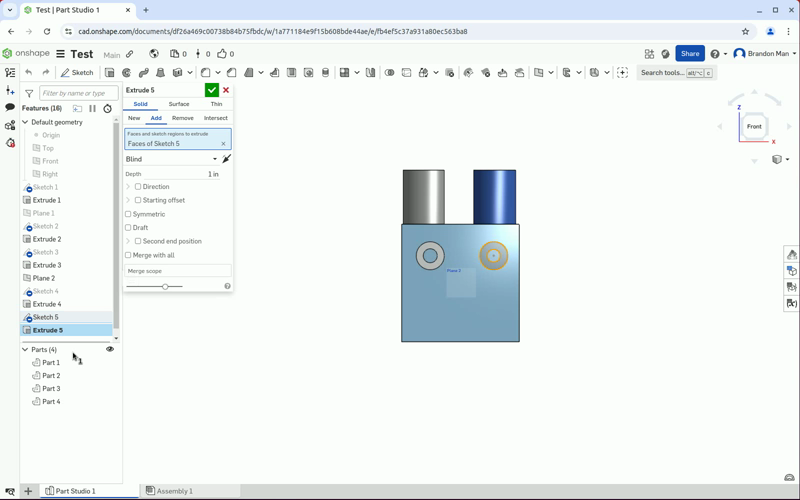
mouse_move(143, 106)
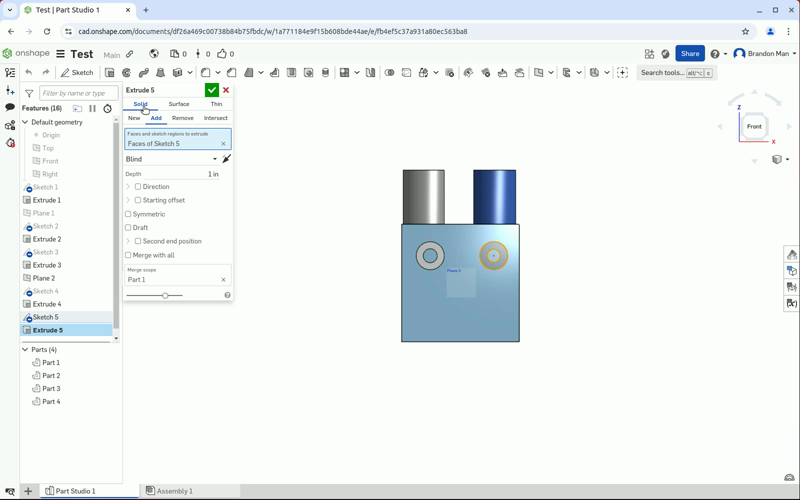
click(143, 106)
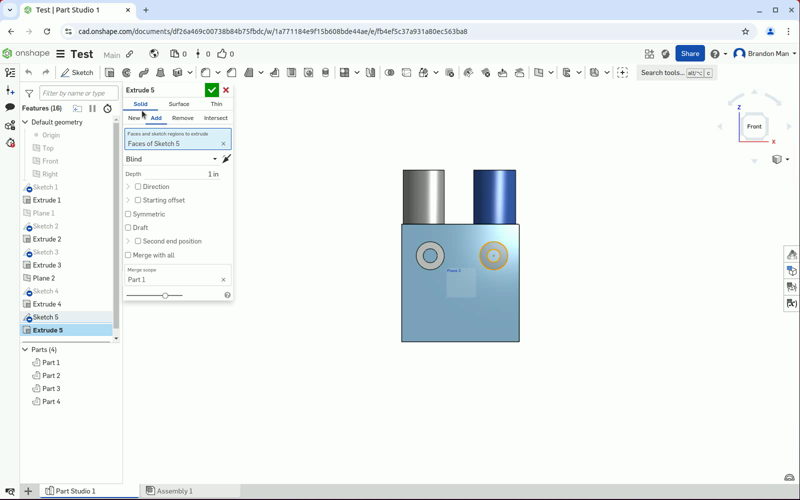
mouse_move(137, 120)
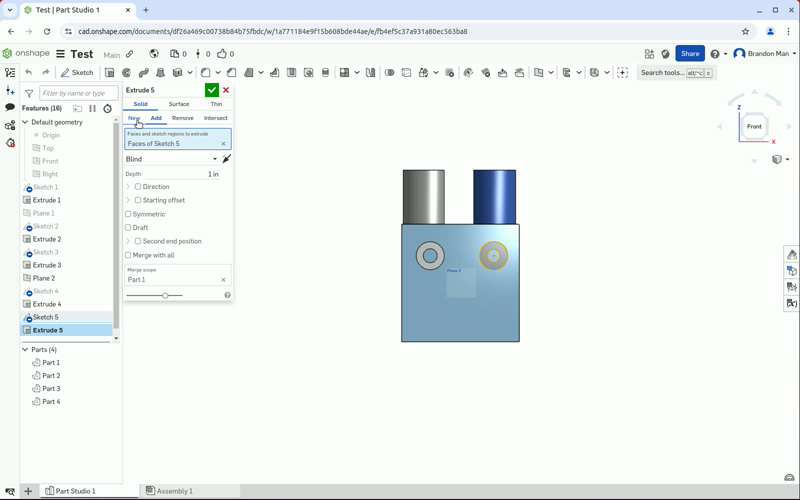
click(137, 120)
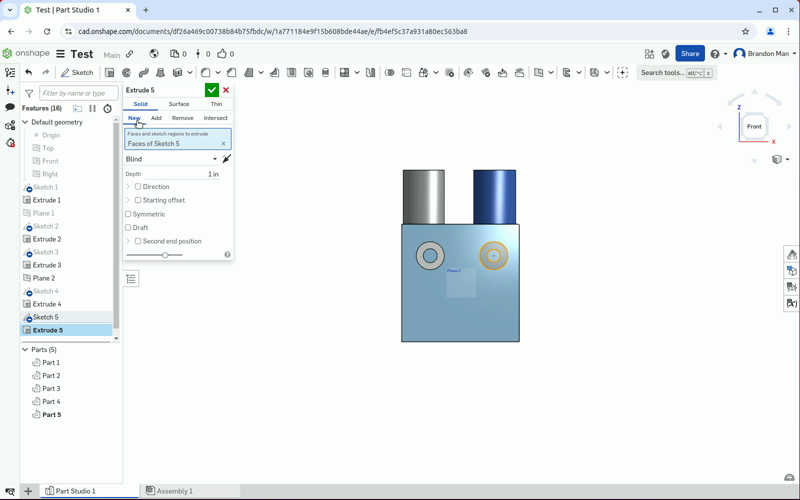
key(tab, 4)
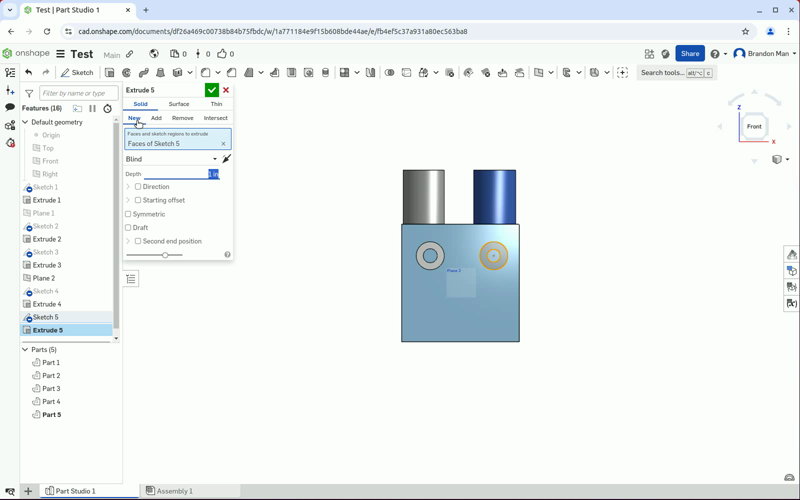
text(0.481)
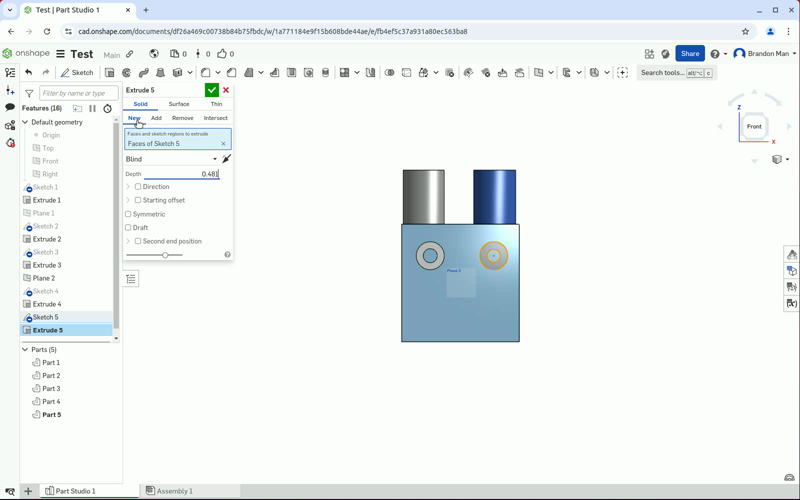
key(enter)
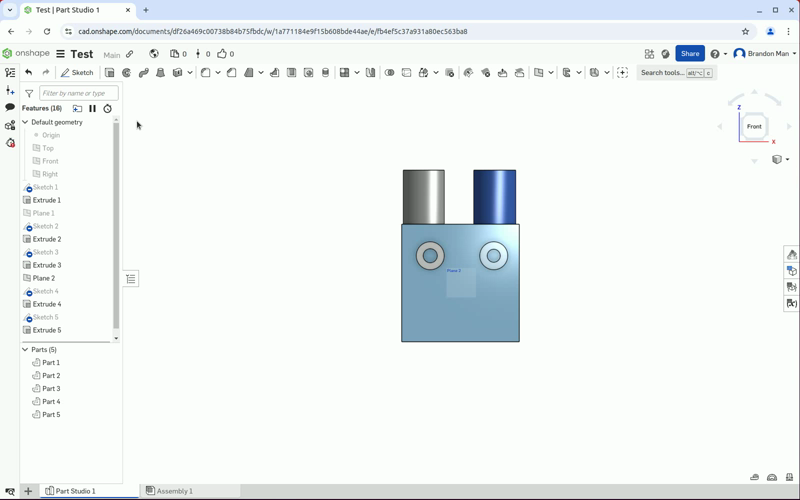
key(shift+h)
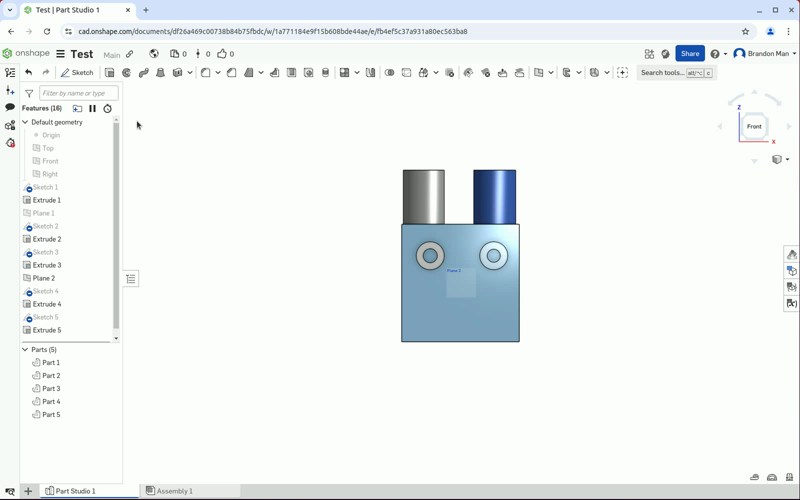
key(shift+h)
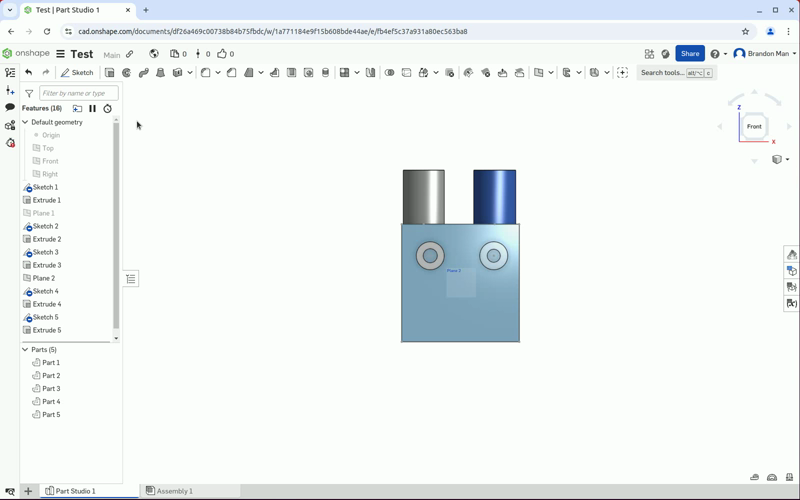
key(shift+7)
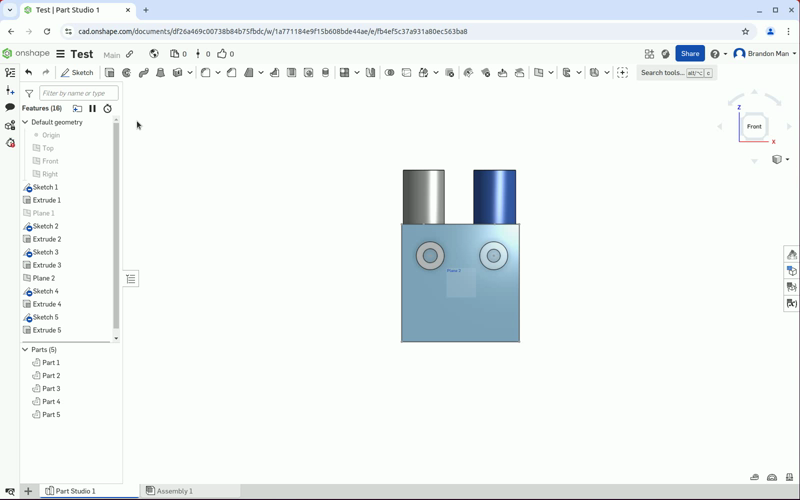
key(left, 2)
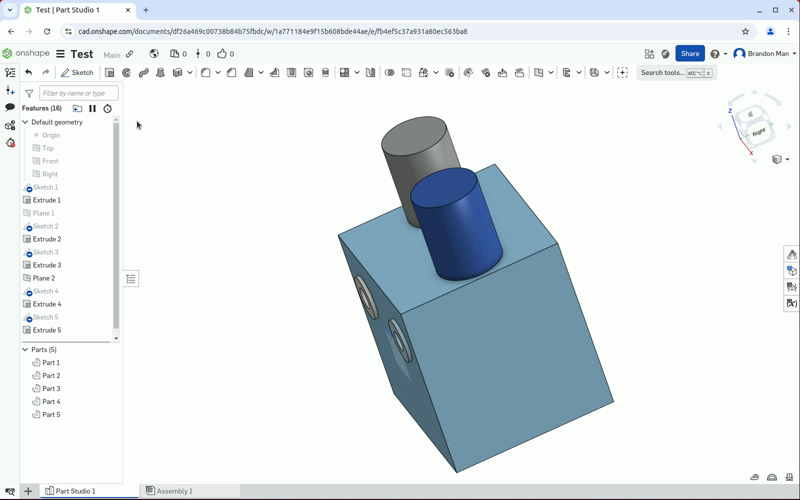
key(down, 2)
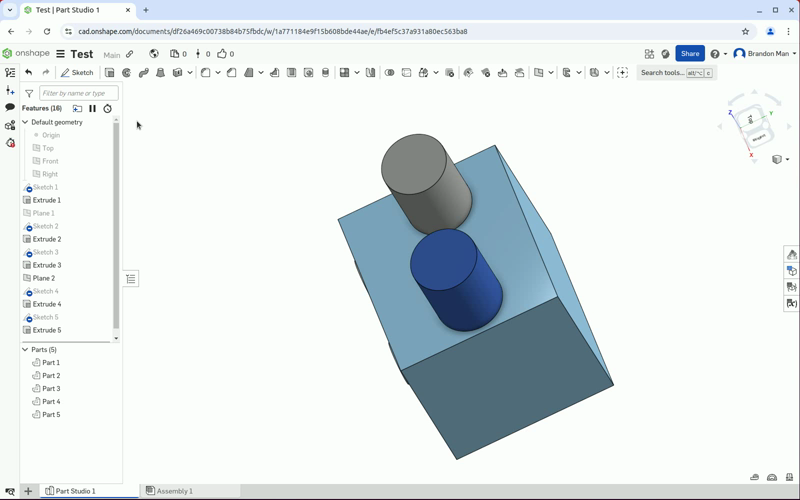
key(up, 2)
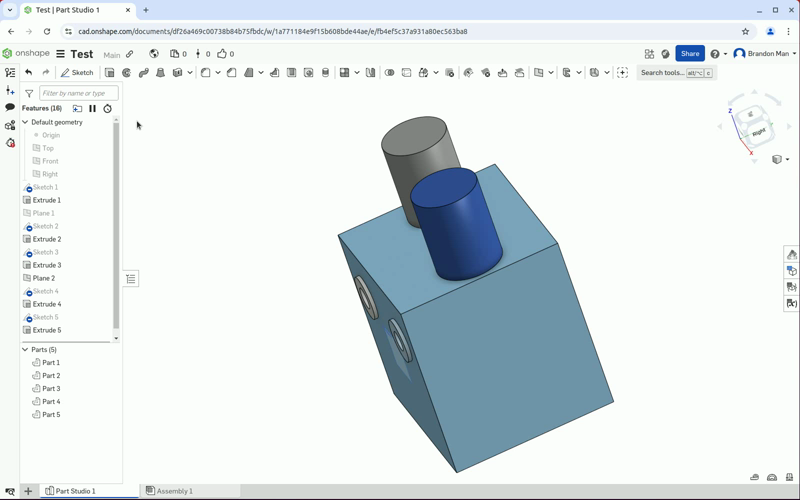
key(right, 2)
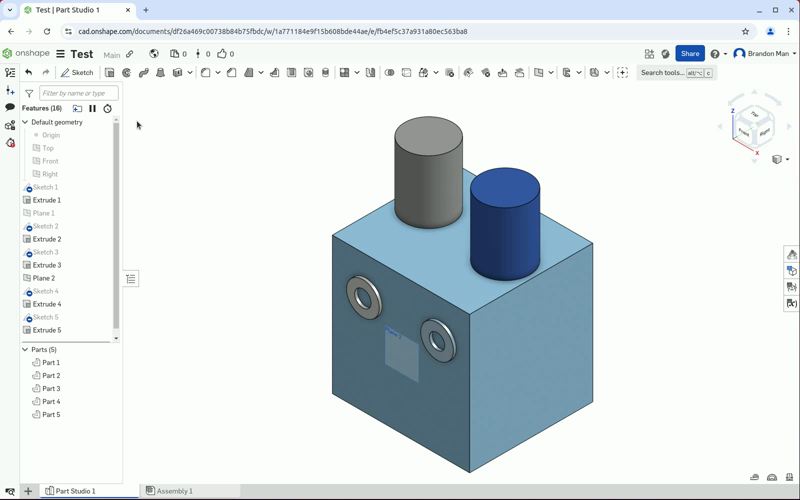
mouse_move(69, 189)
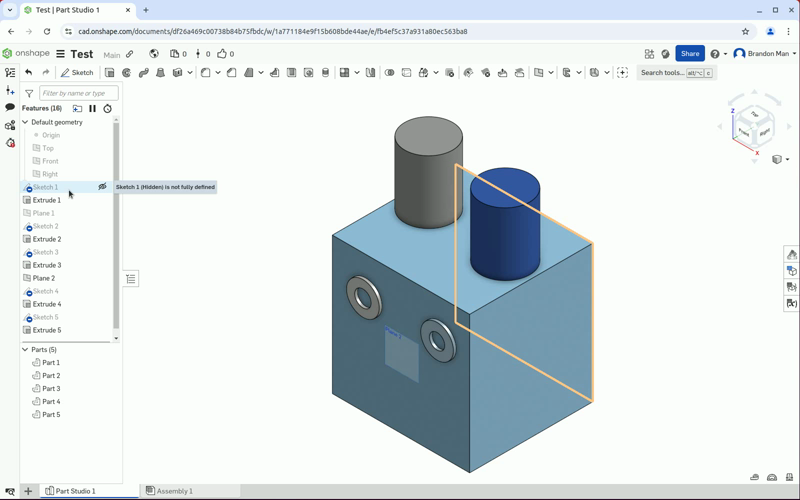
click(69, 189)